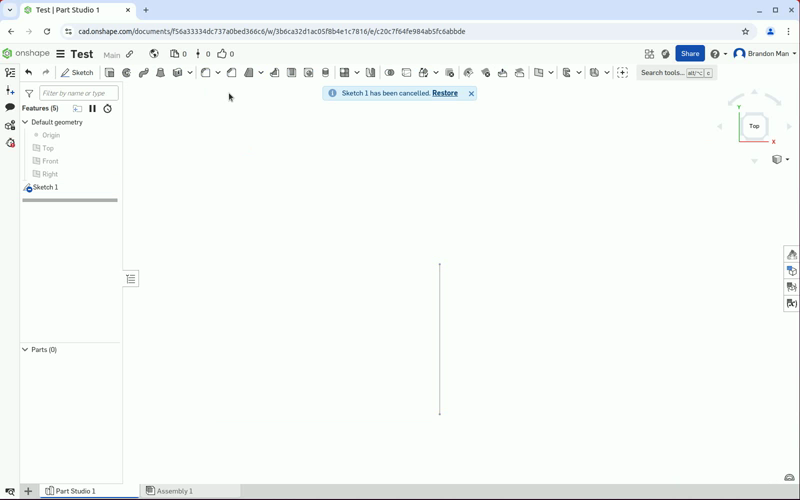
key(shift+h)
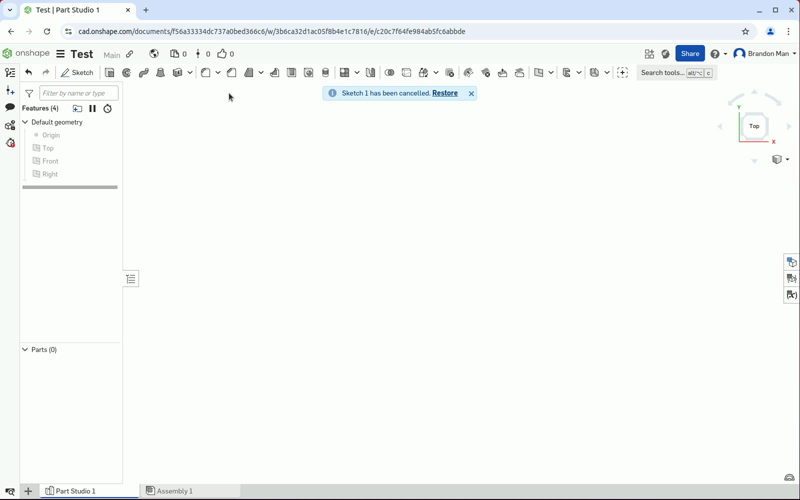
mouse_move(73, 352)
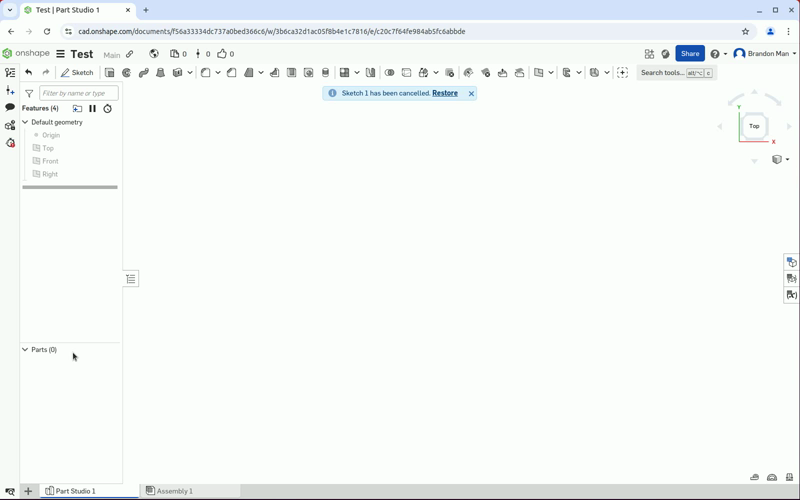
key(y)
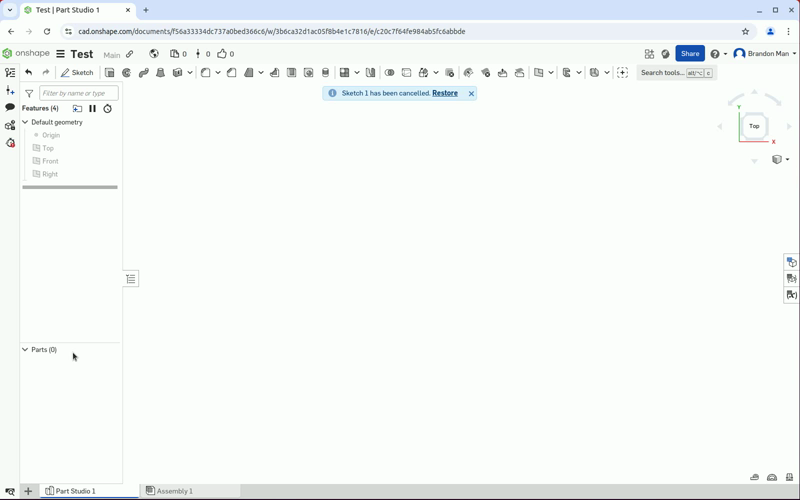
key(shift+p)
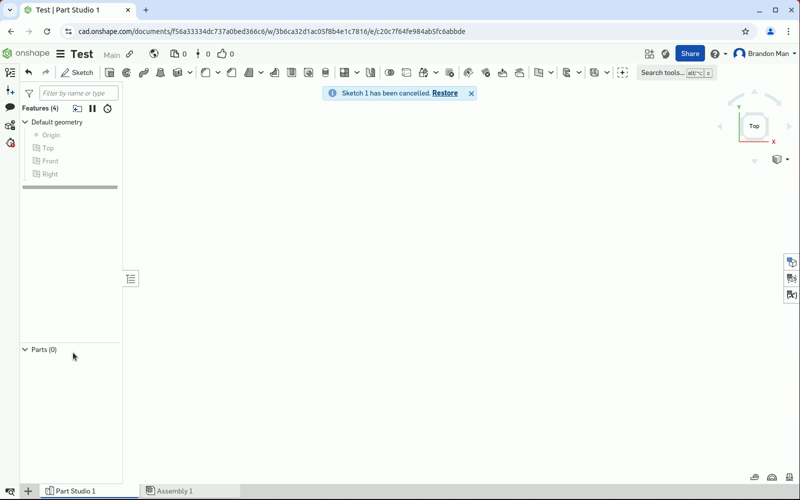
key(space)
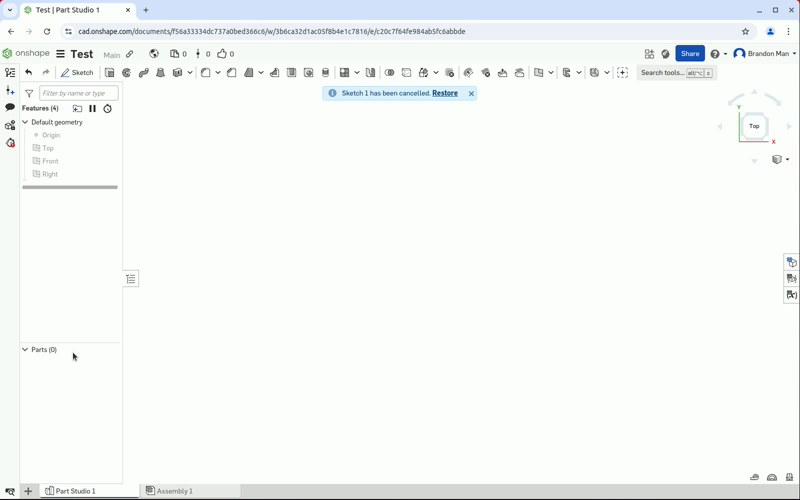
key_down(shift)
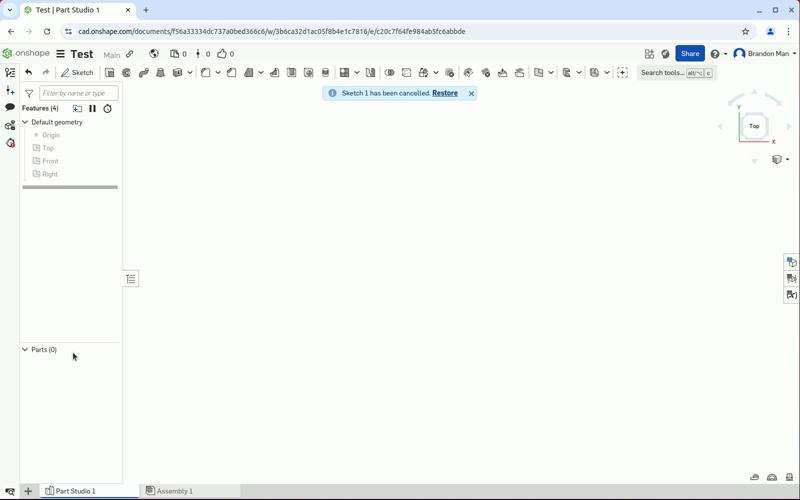
key(up)
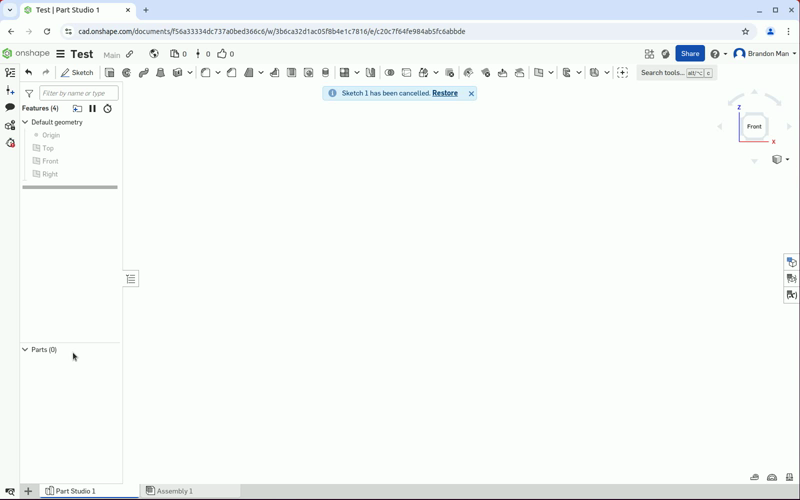
key_up(shift)
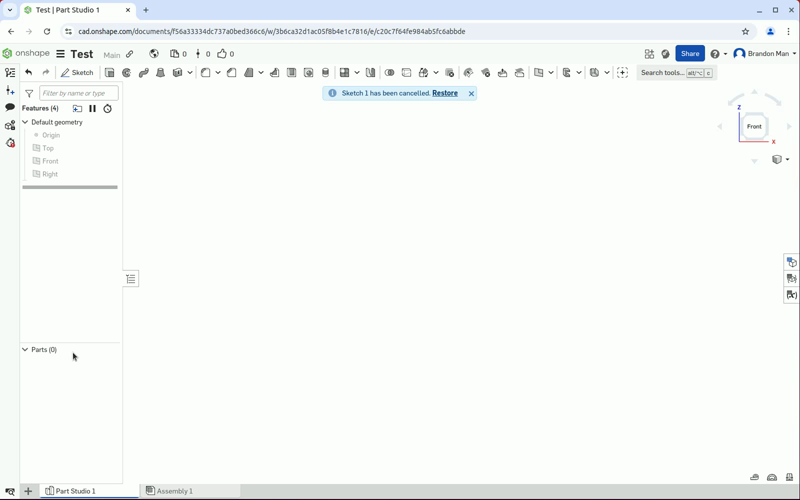
key(space)
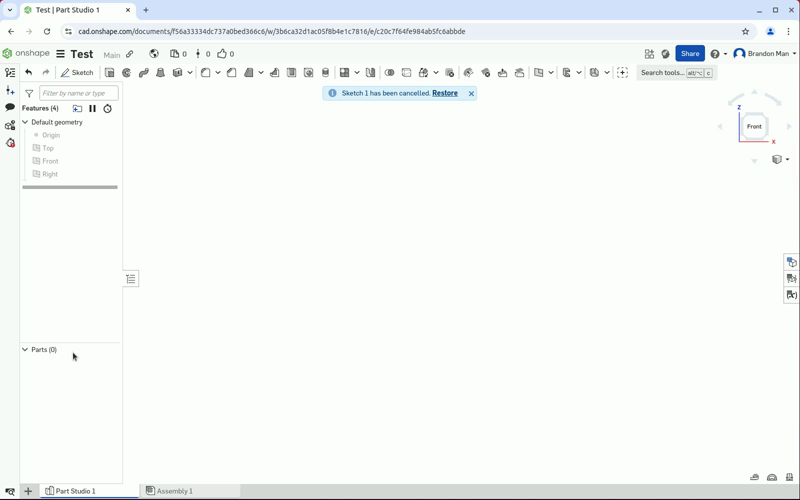
key_down(shift)
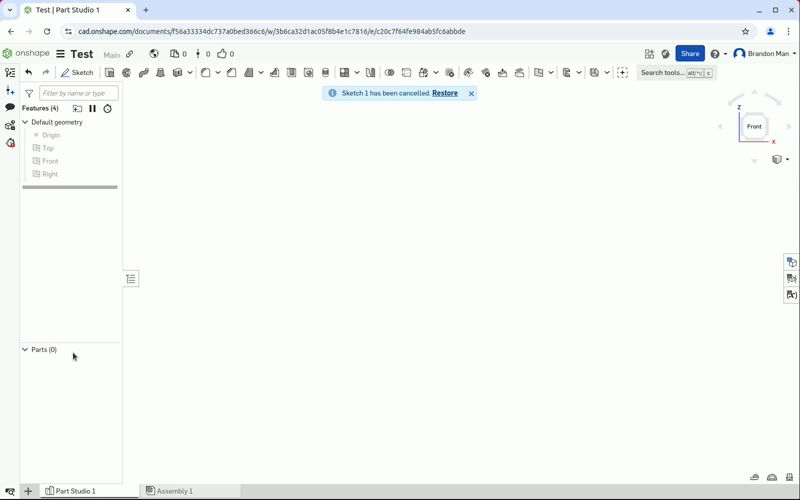
key(left)
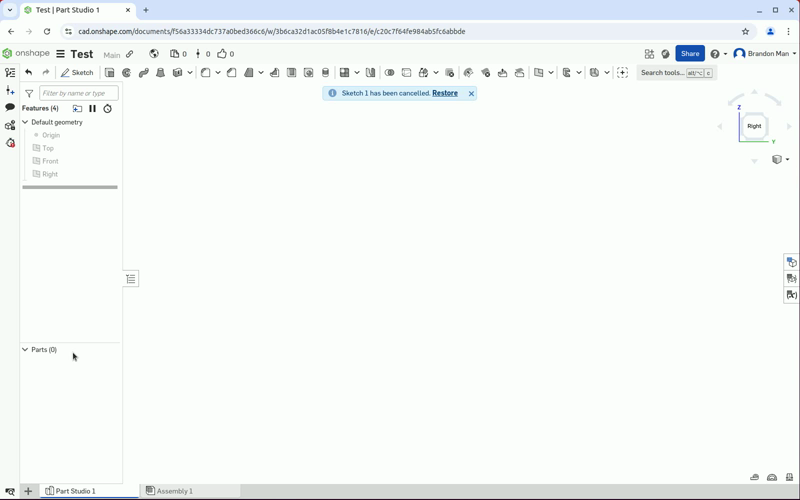
key_up(shift)
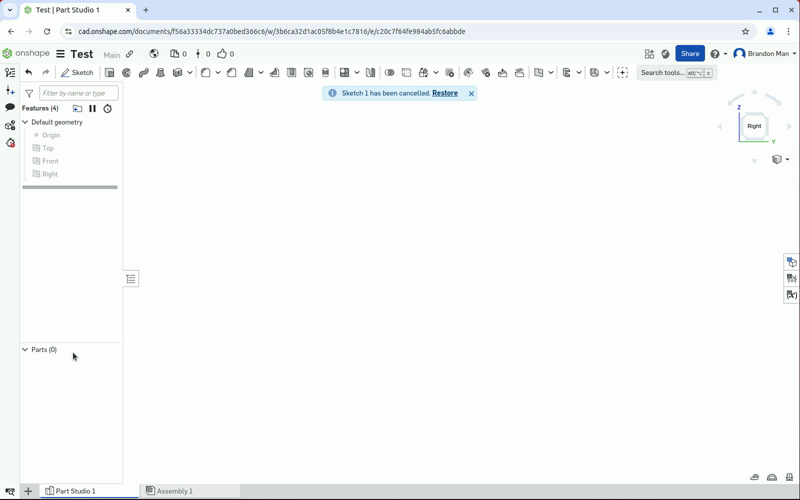
mouse_move(73, 352)
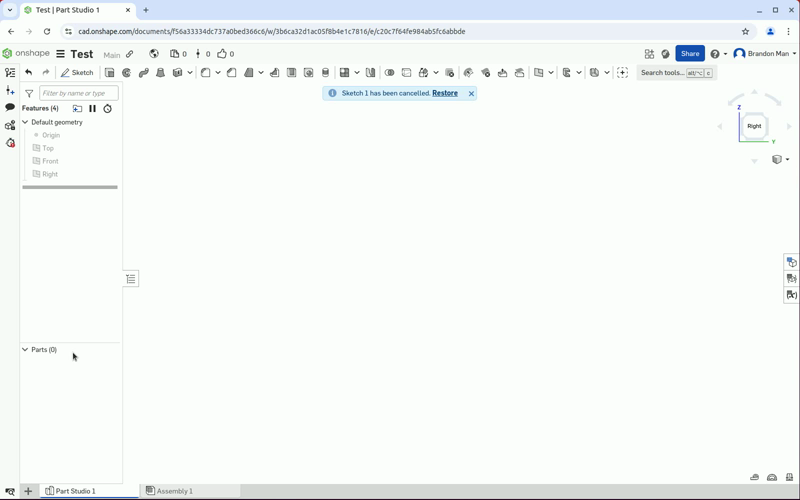
key(shift+y)
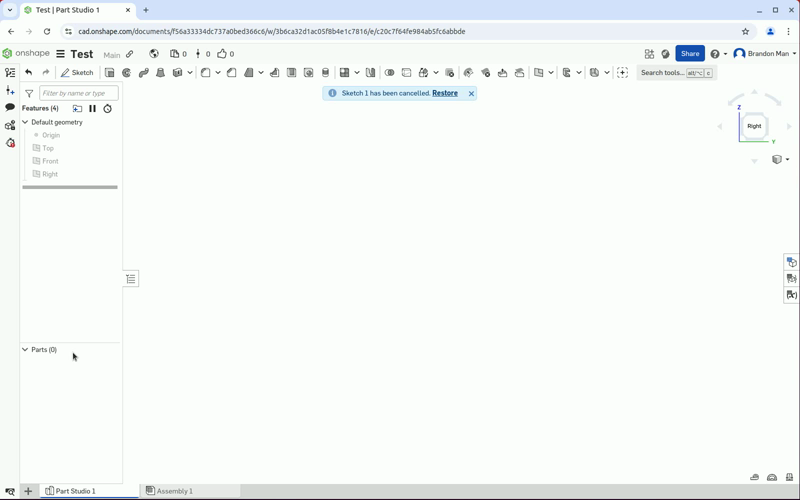
key(shift+s)
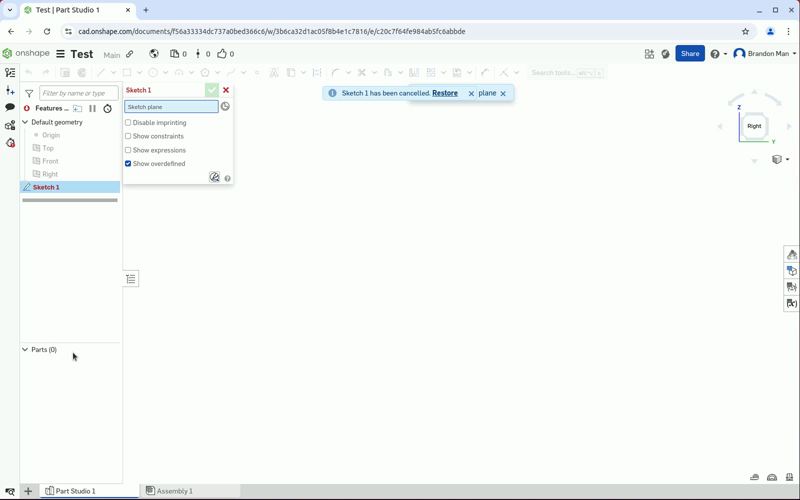
mouse_move(73, 176)
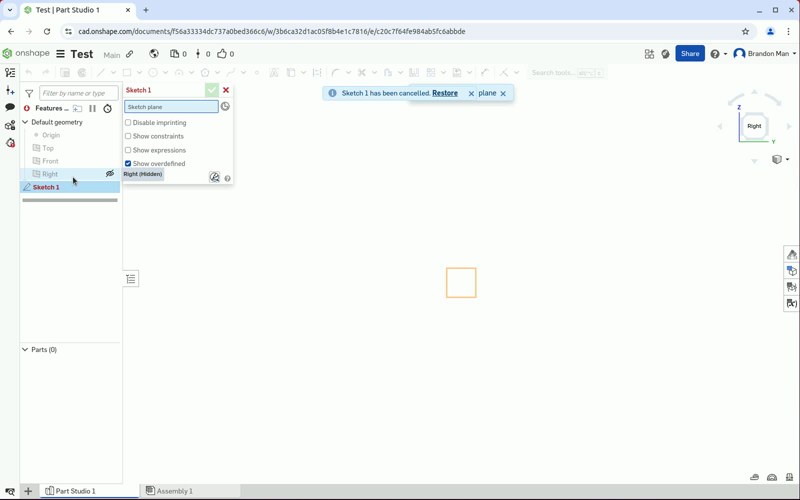
click(73, 176)
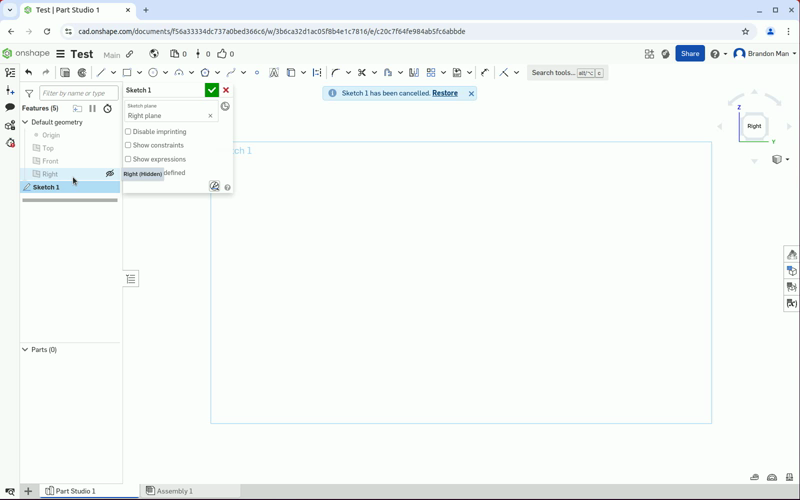
mouse_move(73, 352)
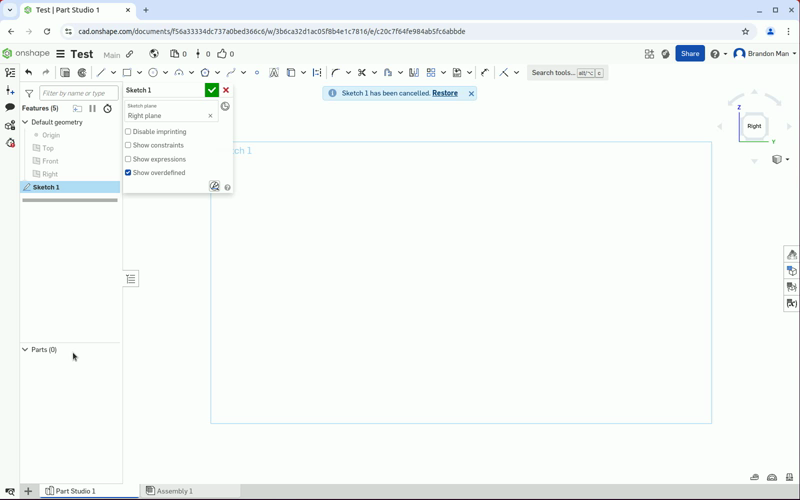
key(y)
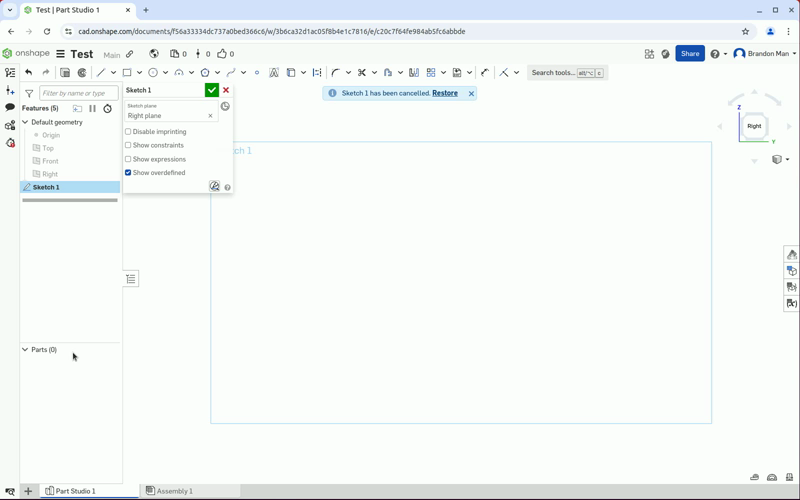
key(l)
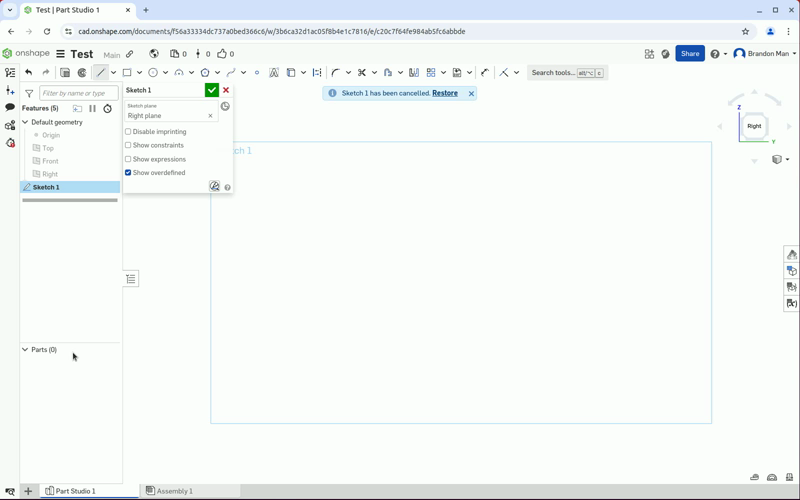
key_down(shift)
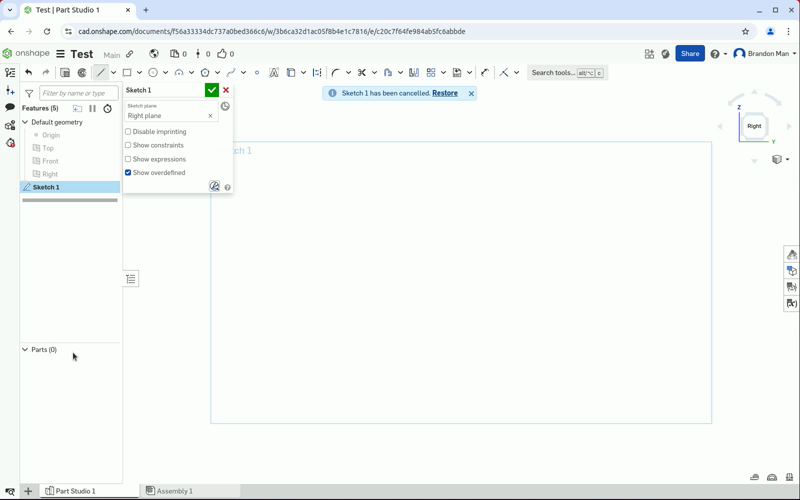
mouse_move(456, 286)
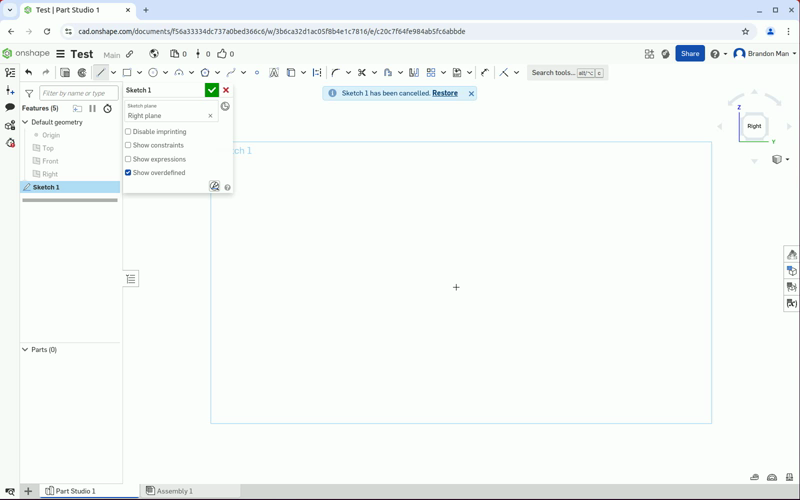
click(456, 286)
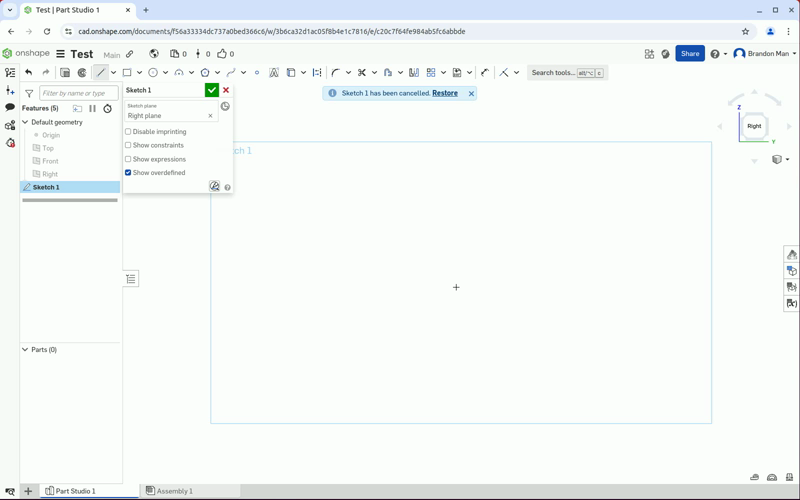
key_up(shift)
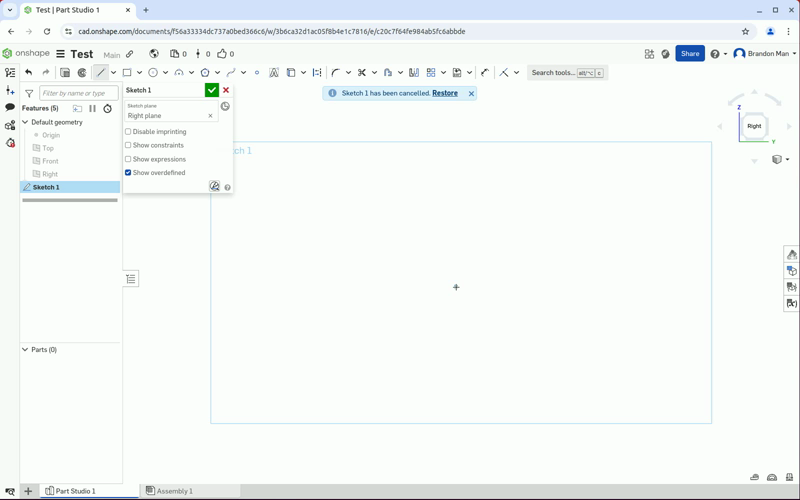
key_down(shift)
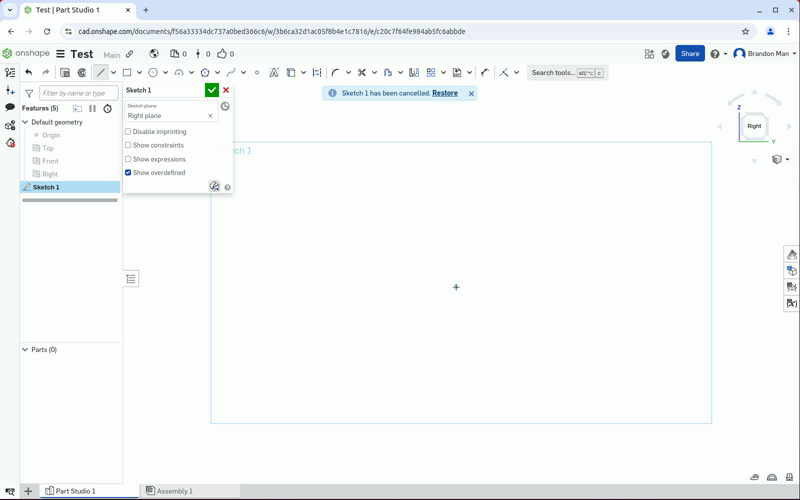
mouse_move(486, 286)
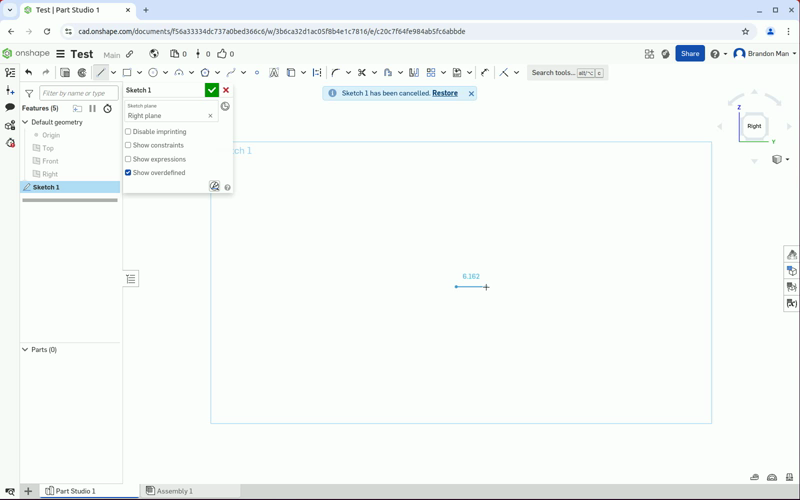
mouse_move(473, 286)
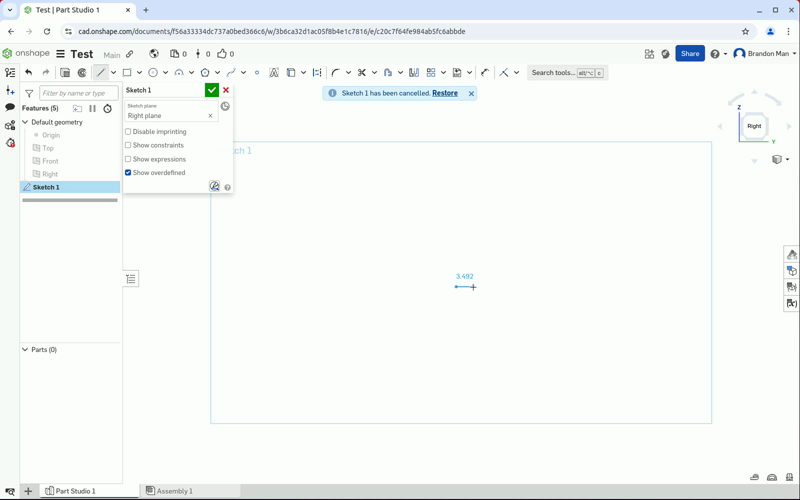
click(473, 286)
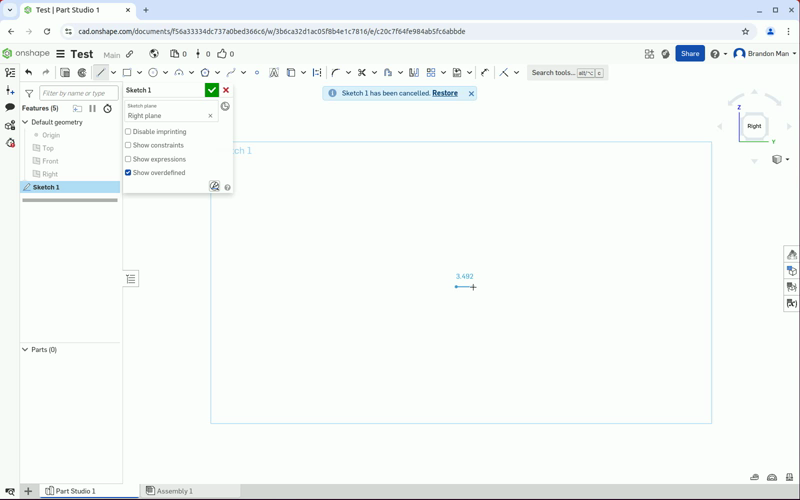
key_up(shift)
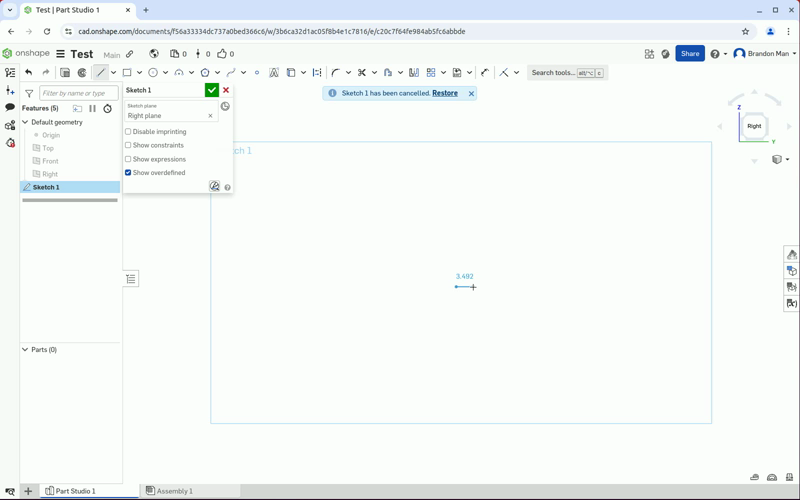
key_down(shift)
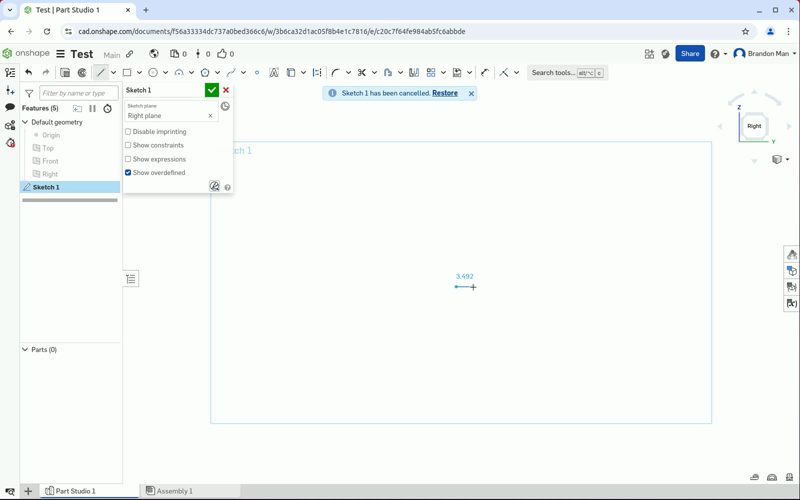
mouse_move(503, 286)
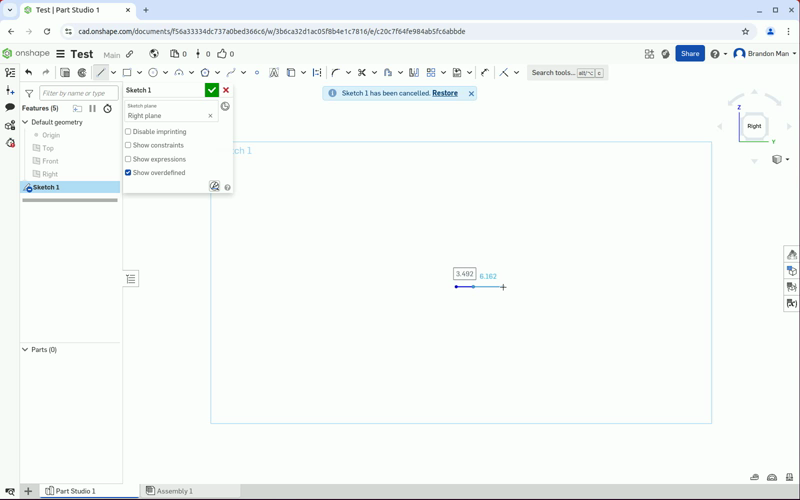
mouse_move(473, 273)
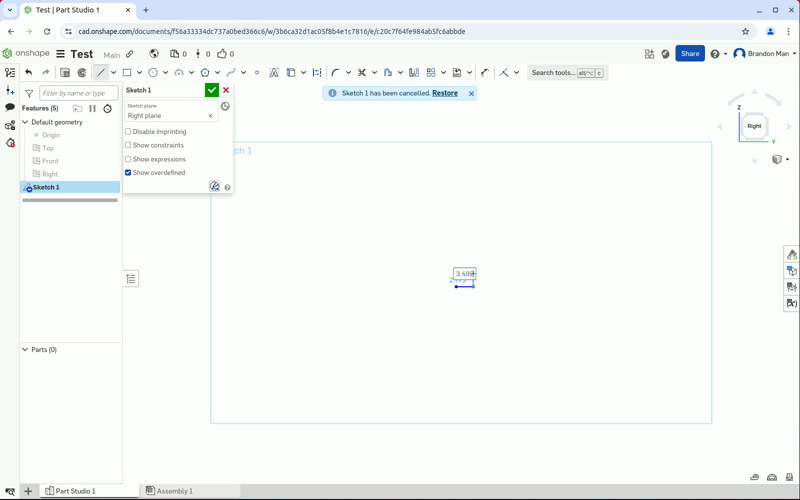
click(473, 273)
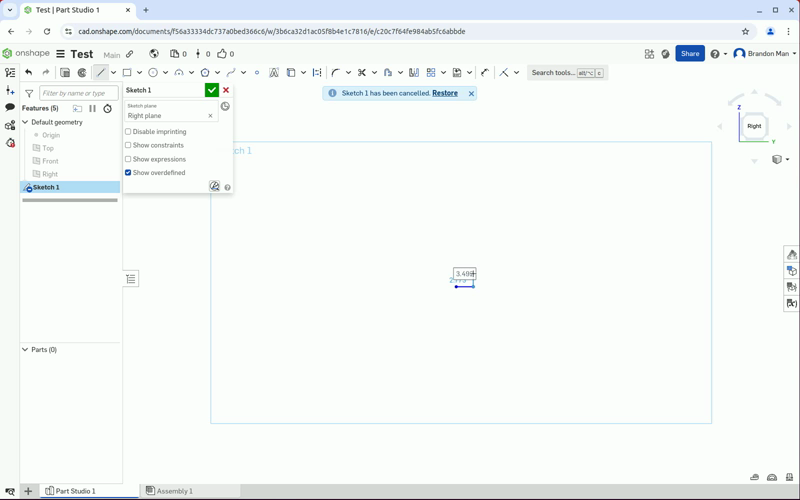
key_up(shift)
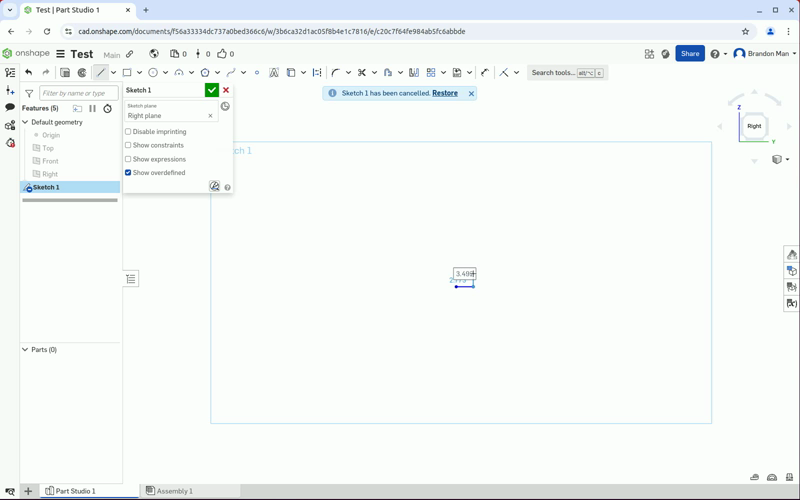
key_down(shift)
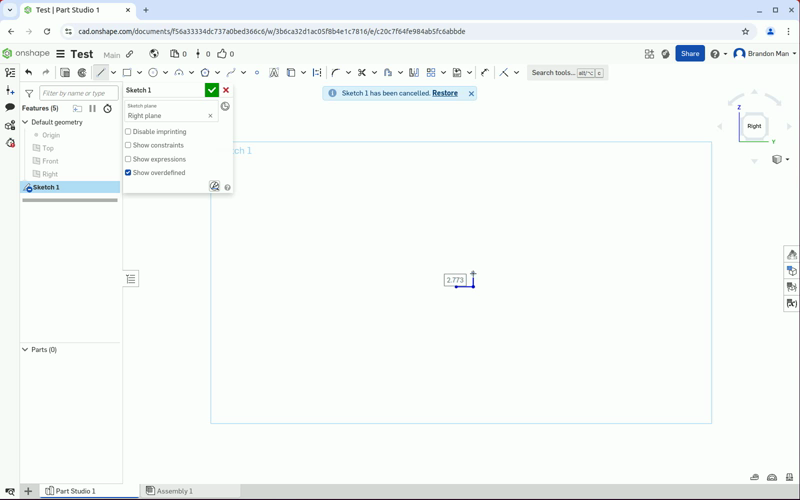
mouse_move(503, 273)
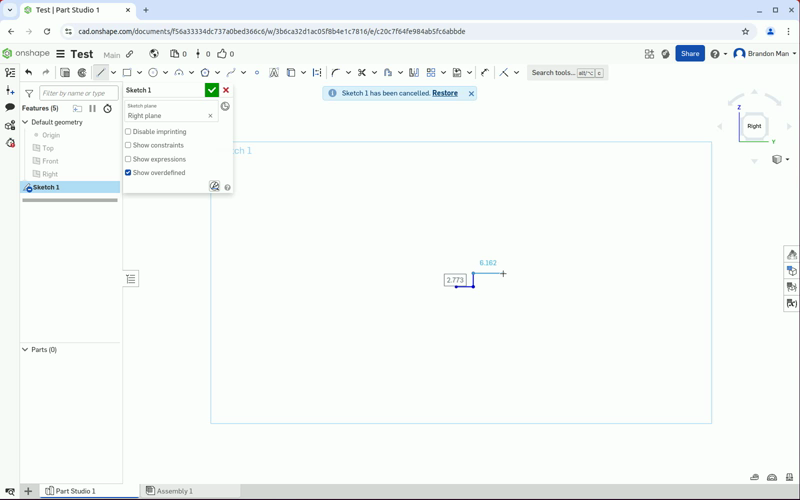
mouse_move(456, 273)
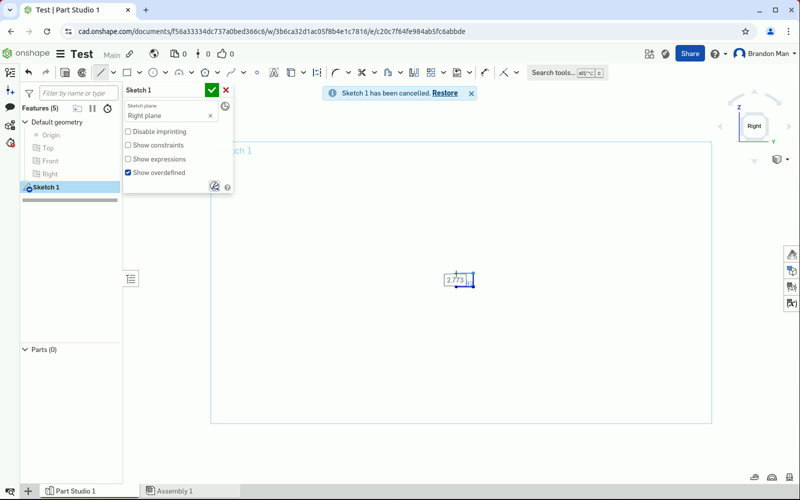
click(456, 273)
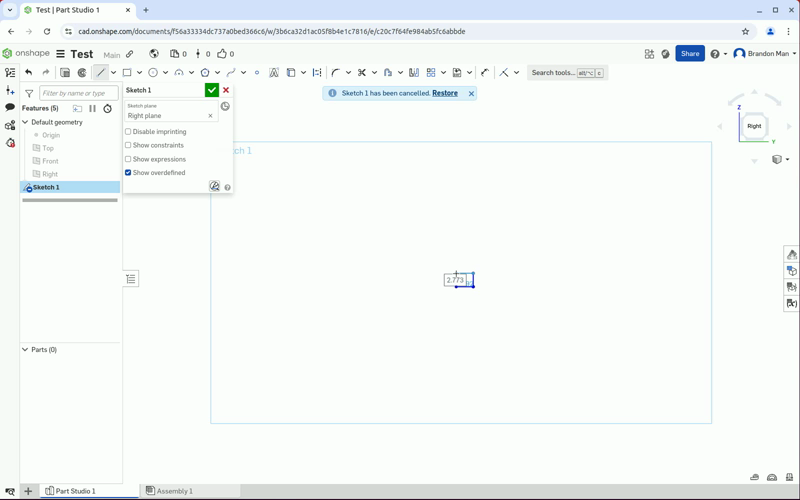
key_up(shift)
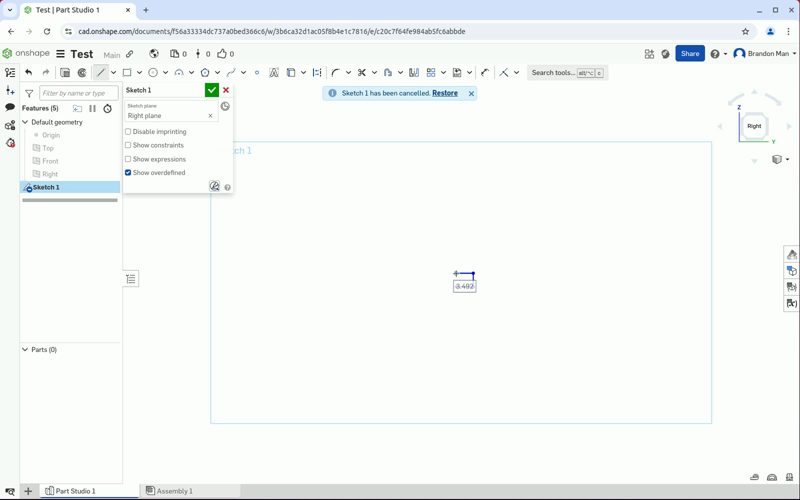
mouse_move(486, 273)
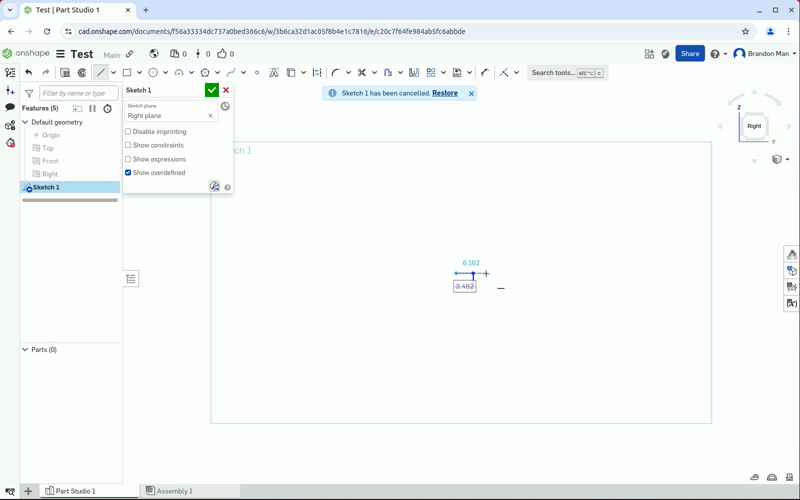
key_down(shift)
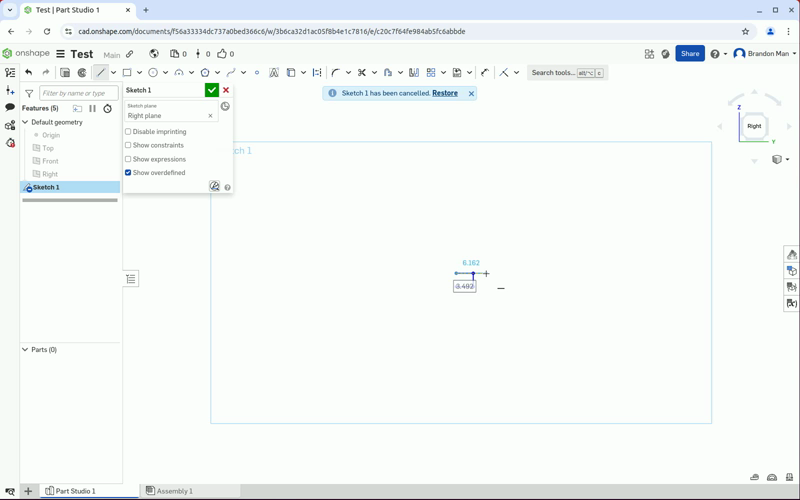
mouse_move(456, 286)
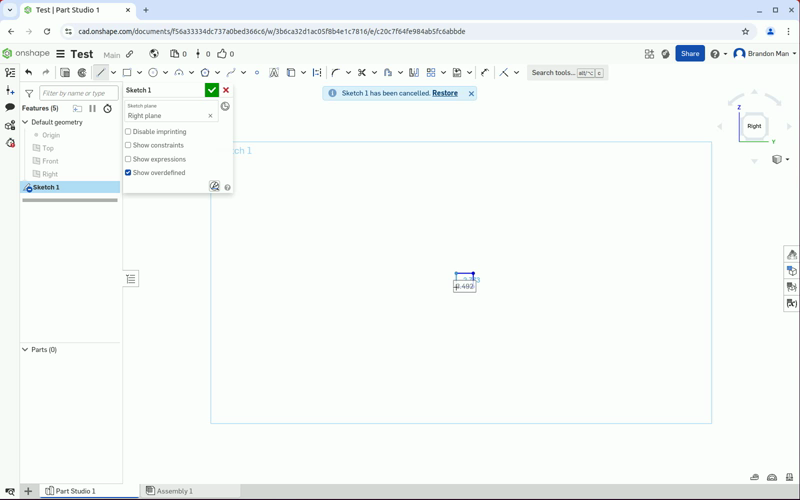
key_up(shift)
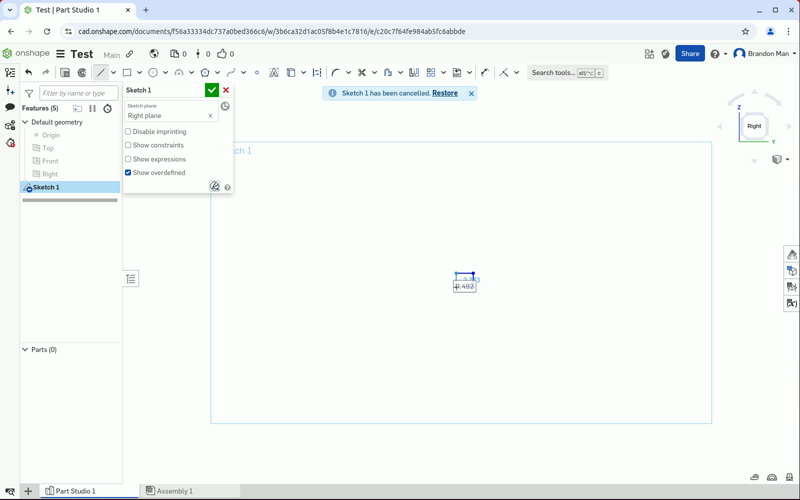
click(456, 286)
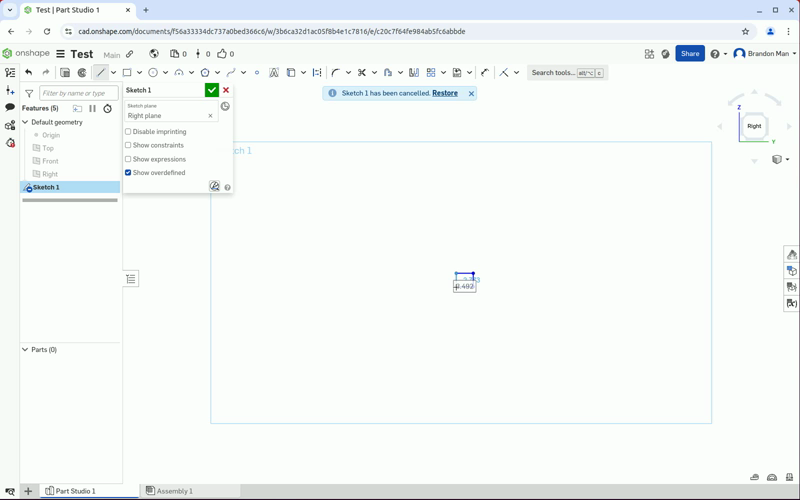
key(esc)
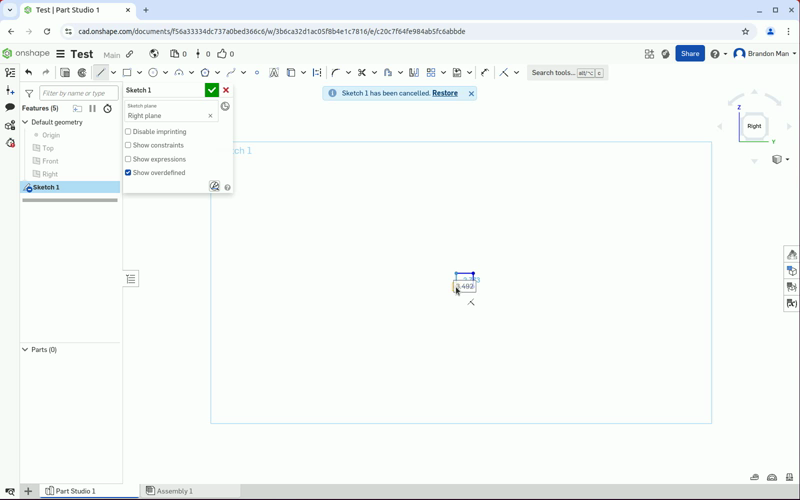
mouse_move(463, 277)
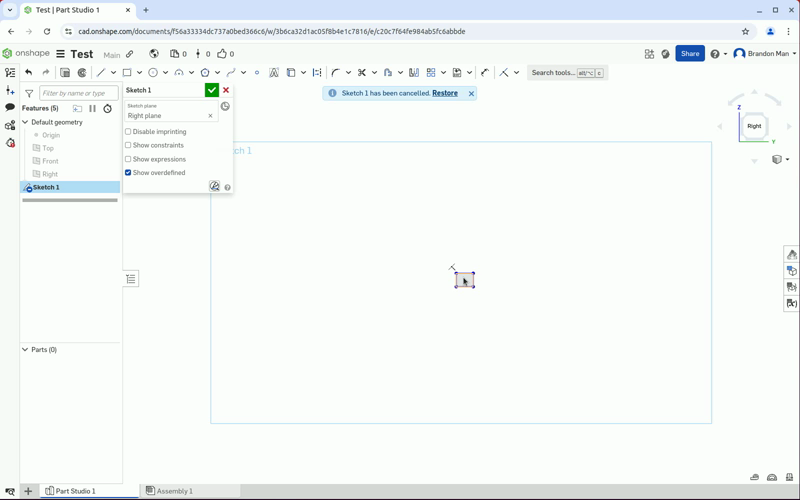
scroll(6)
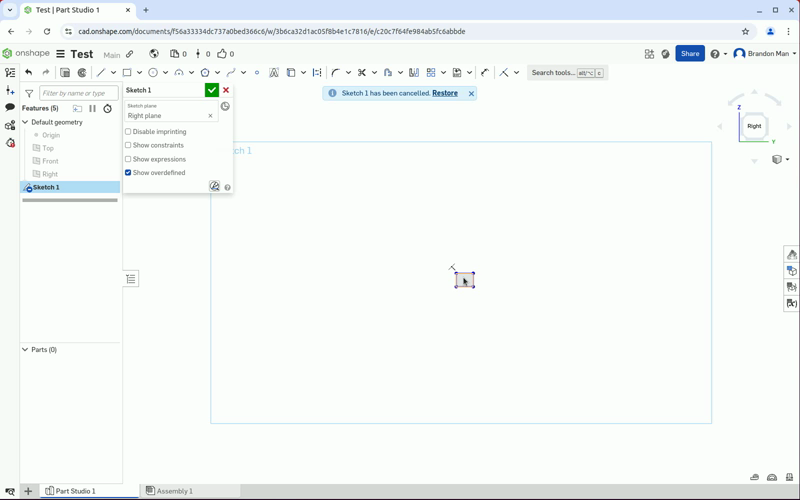
scroll(6)
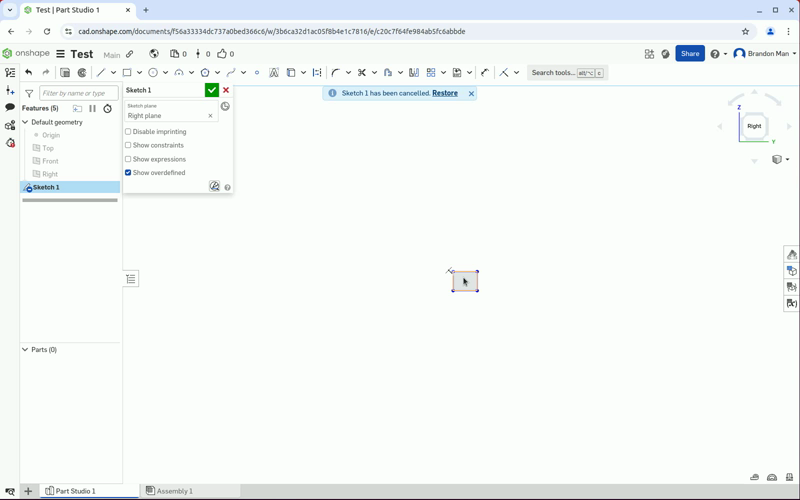
scroll(6)
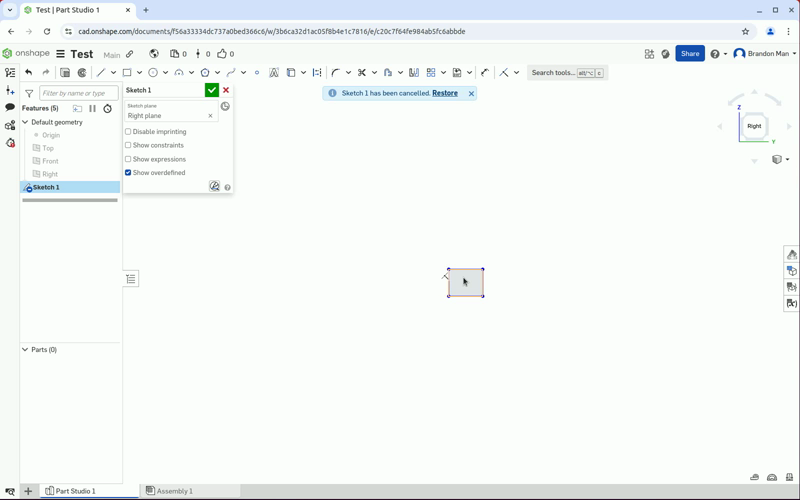
scroll(6)
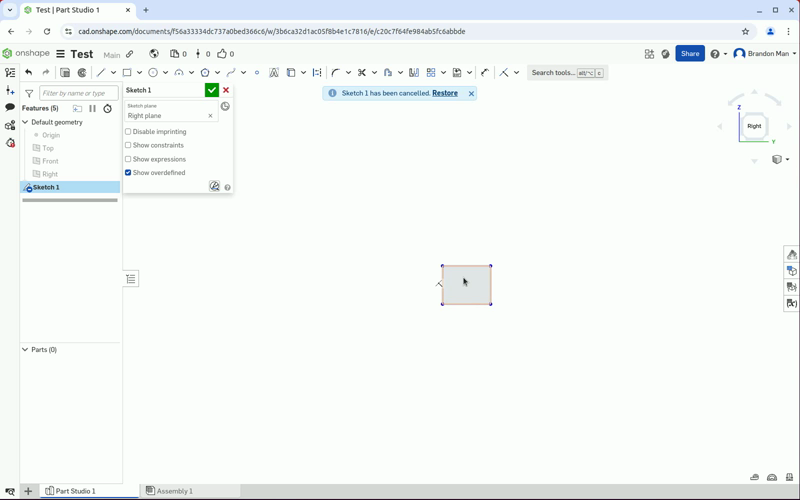
scroll(6)
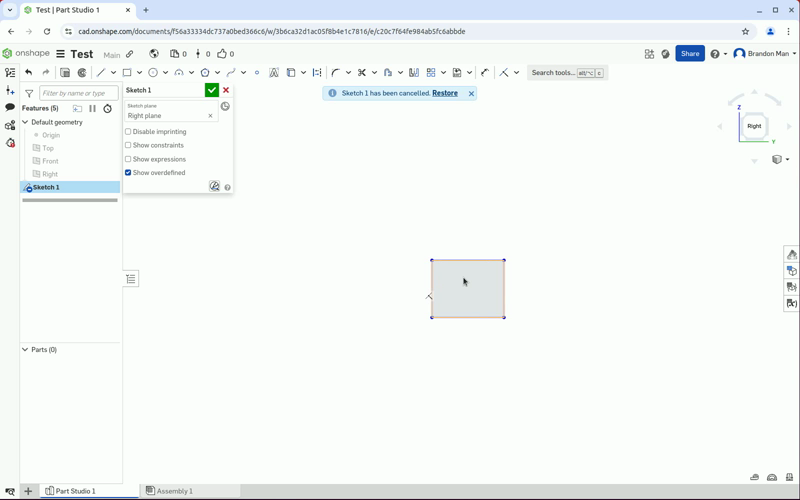
scroll(6)
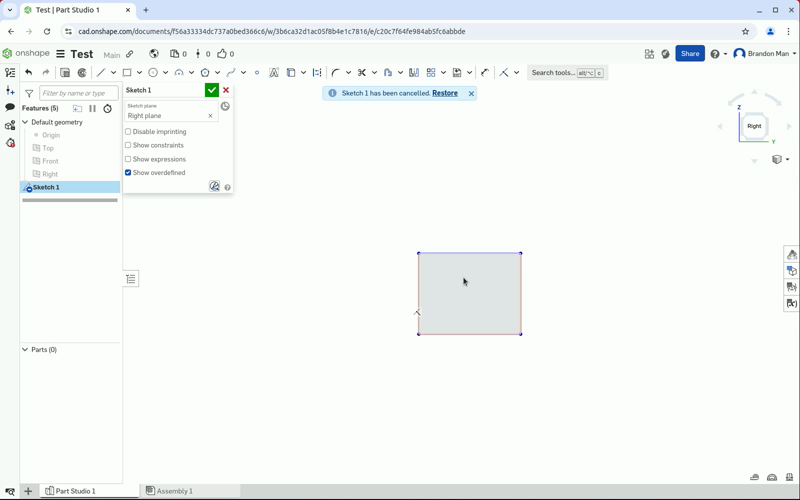
scroll(6)
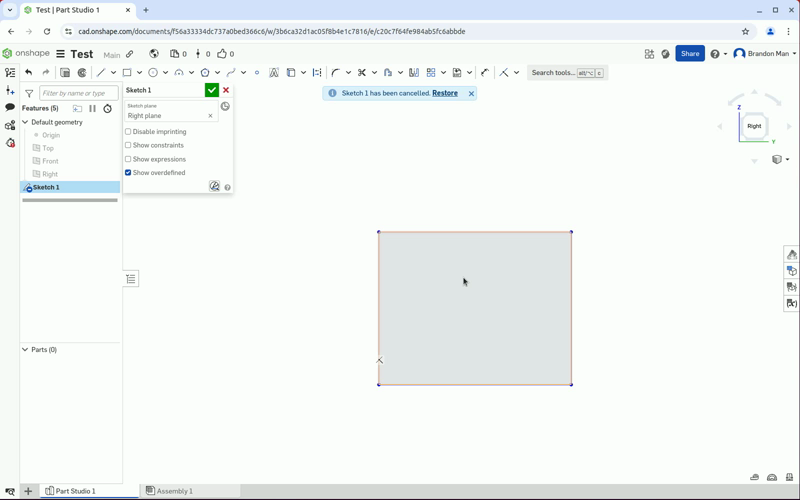
click(463, 277)
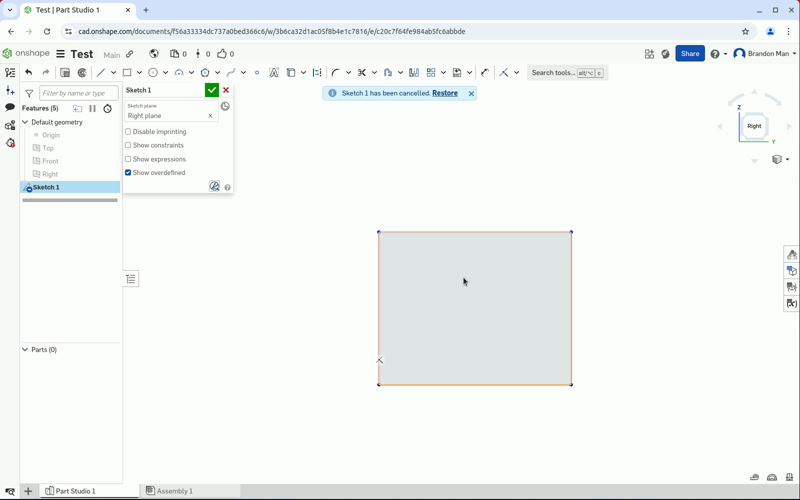
scroll(-6)
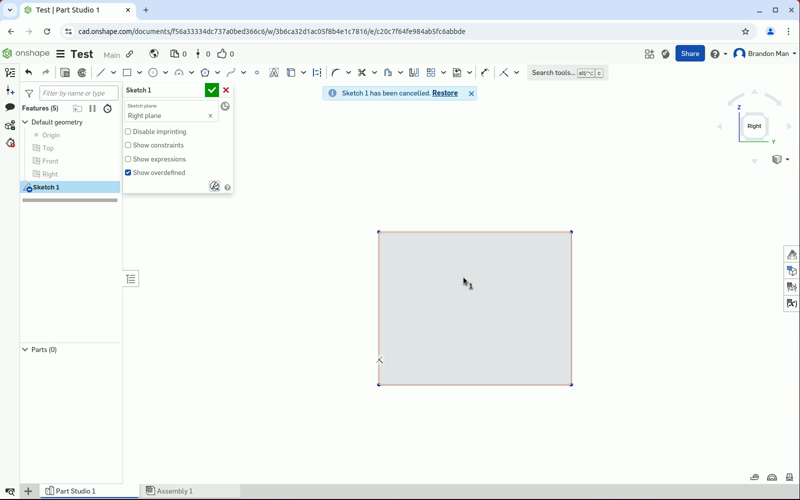
scroll(-6)
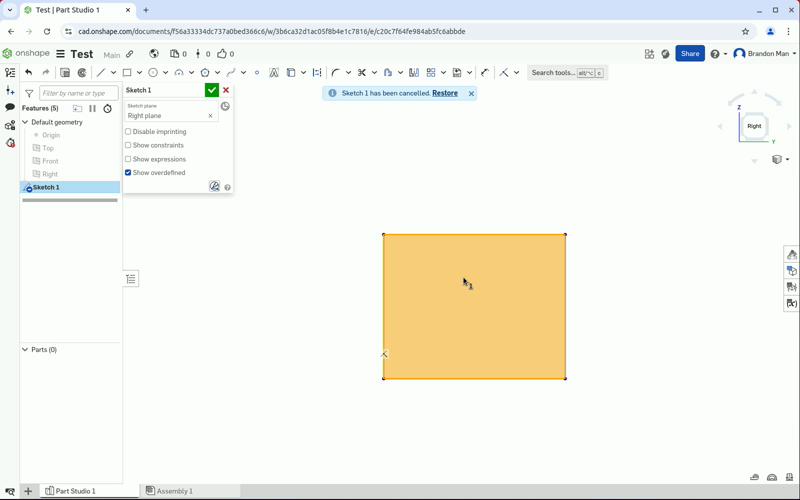
scroll(-6)
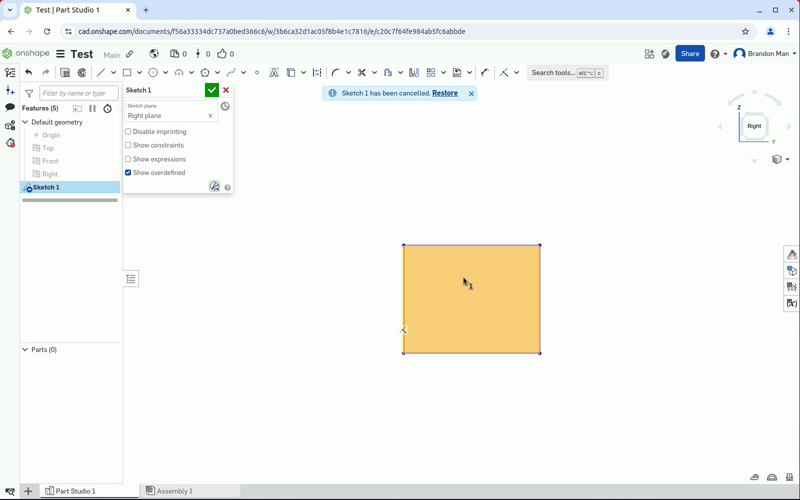
scroll(-6)
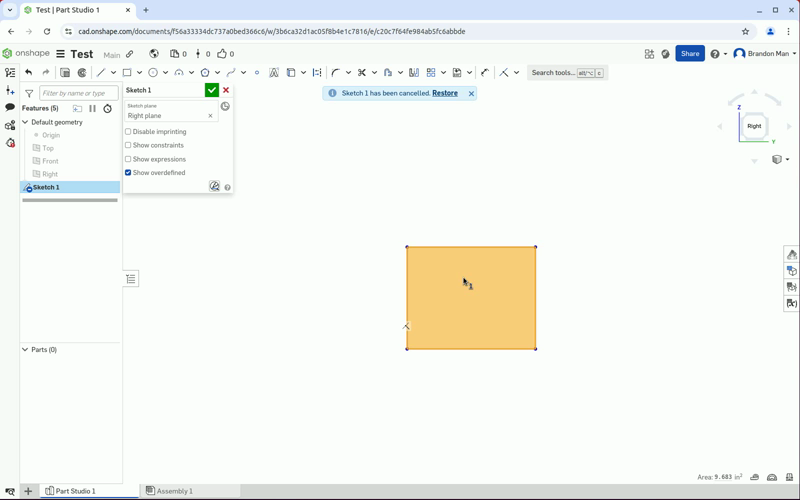
scroll(-6)
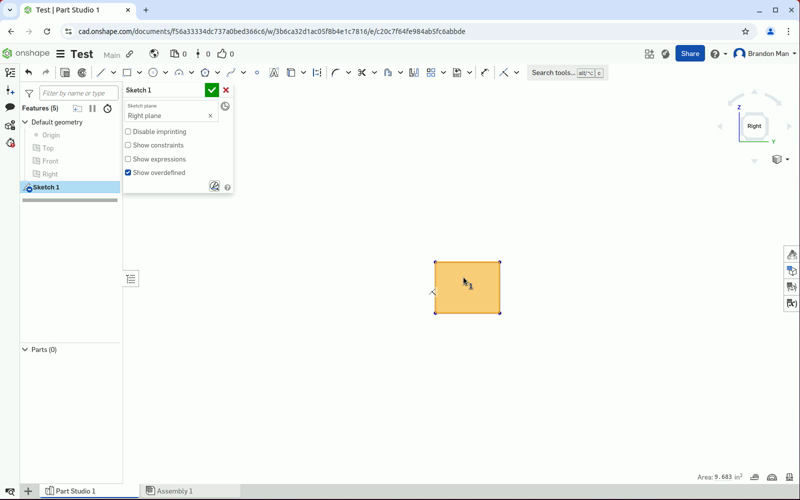
scroll(-6)
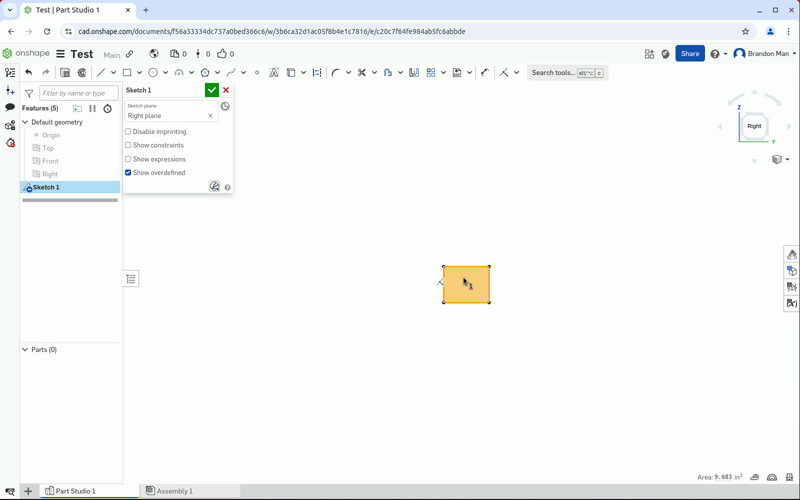
scroll(-6)
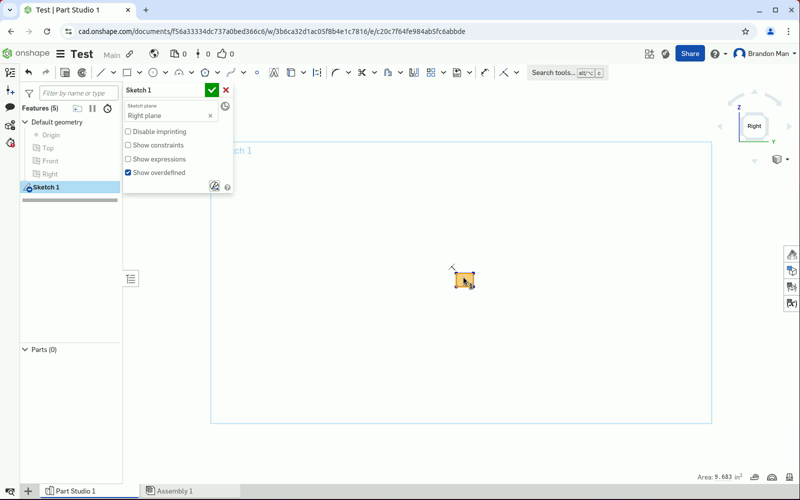
mouse_move(73, 352)
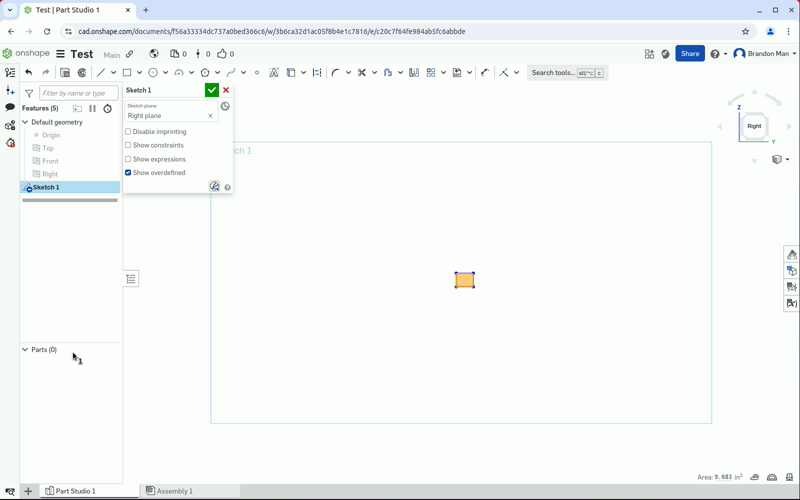
key(shift+y)
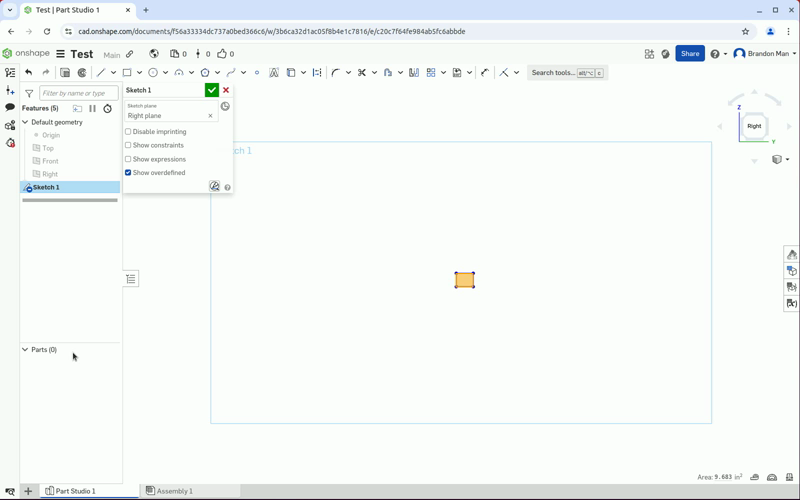
key(shift+e)
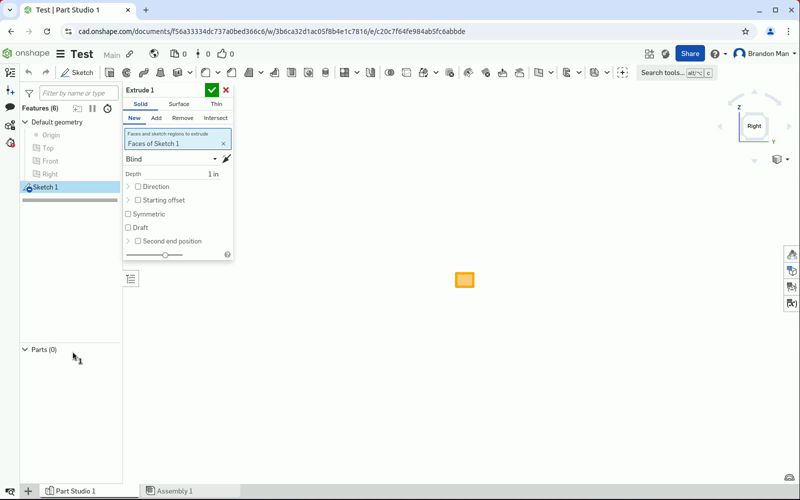
mouse_move(143, 106)
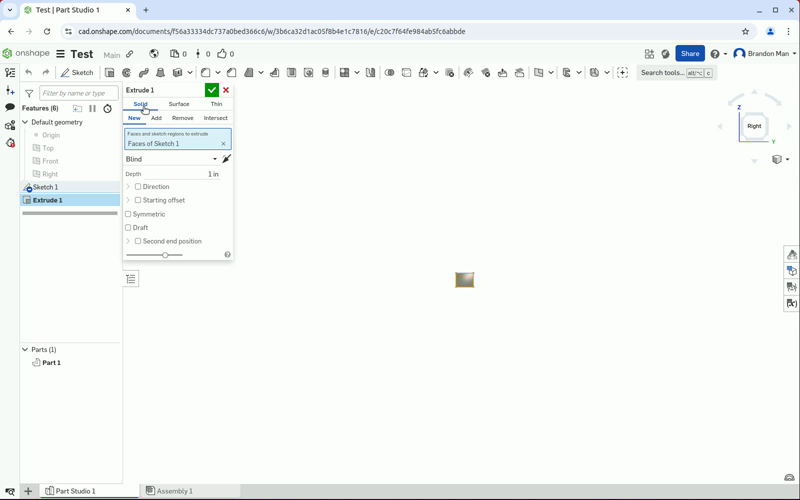
click(143, 106)
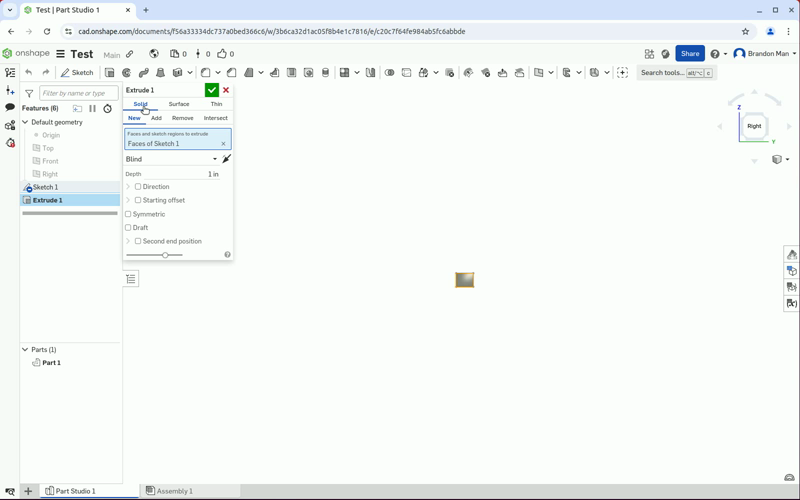
mouse_move(137, 120)
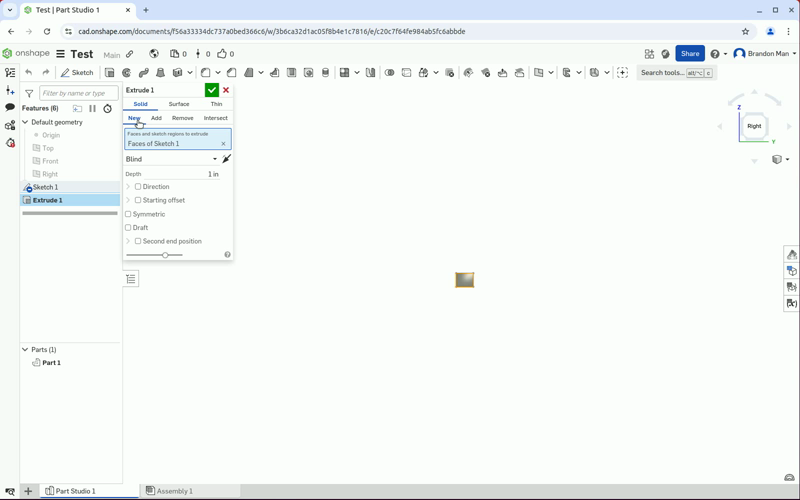
click(137, 120)
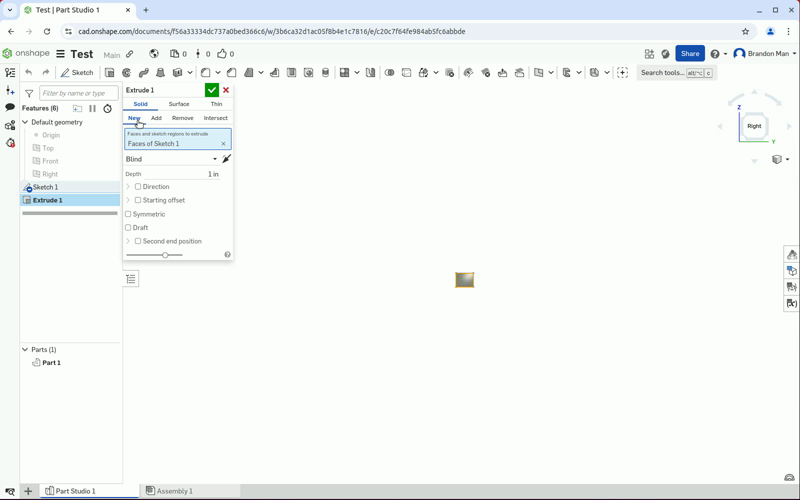
key(tab, 4)
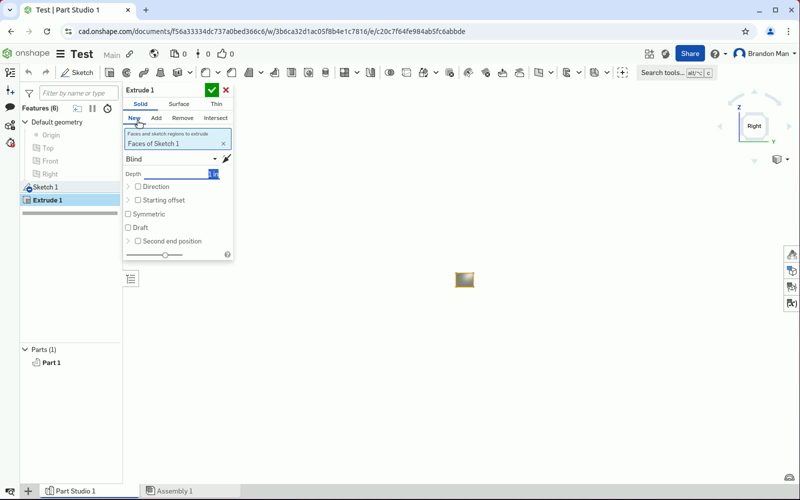
text(0.963)
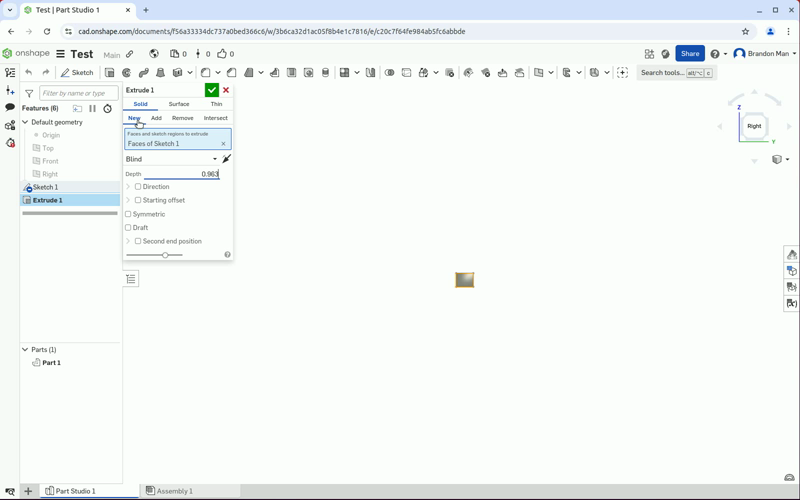
key(enter)
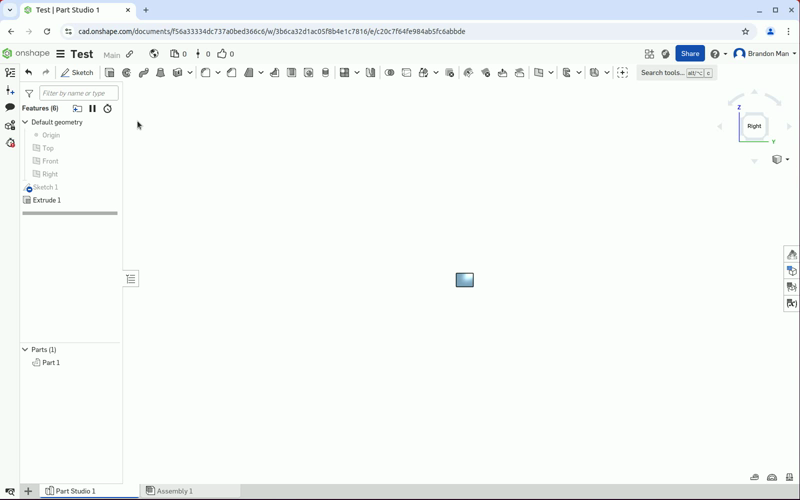
key(shift+h)
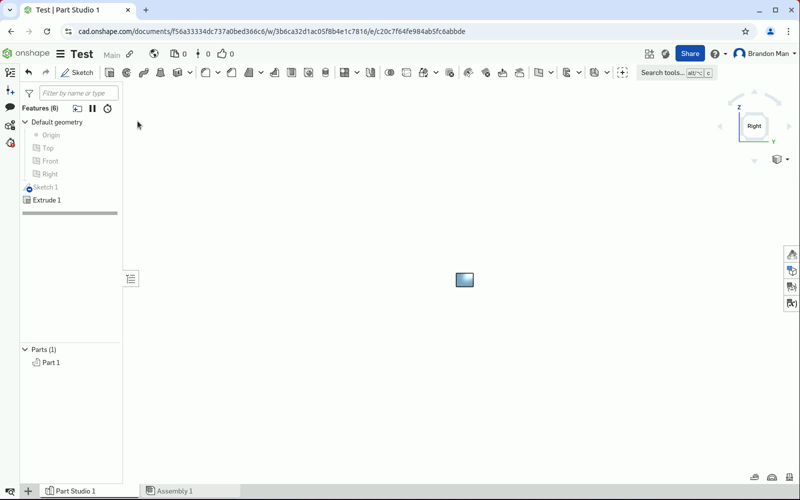
key(shift+h)
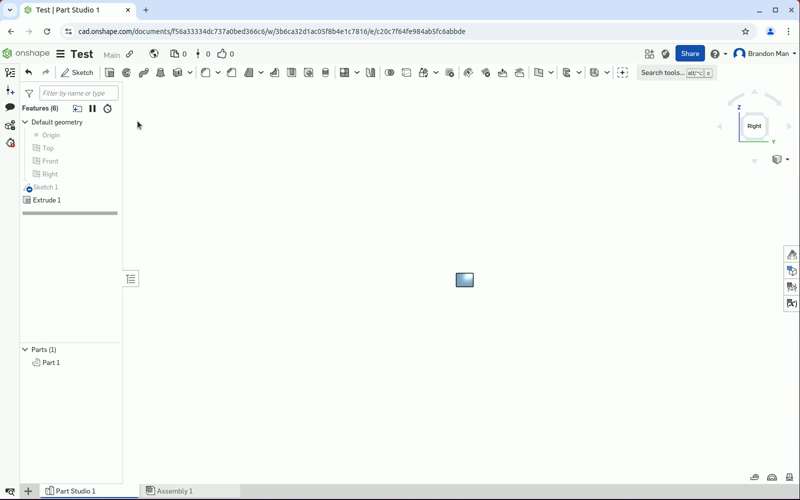
mouse_move(73, 189)
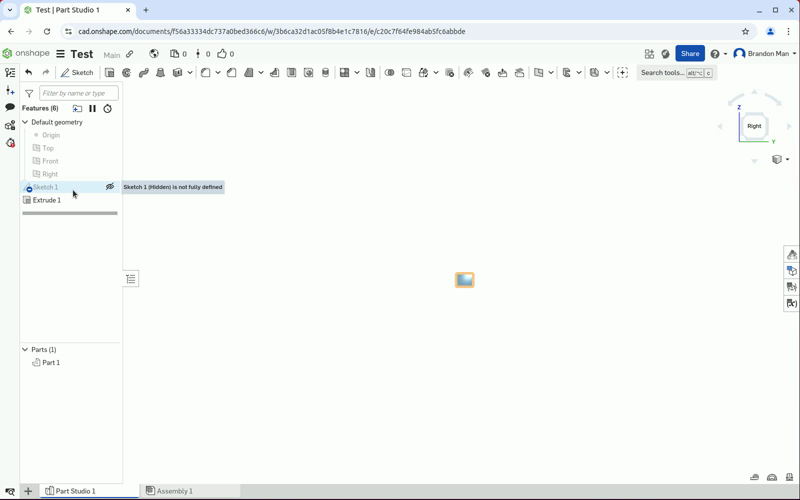
click(73, 189)
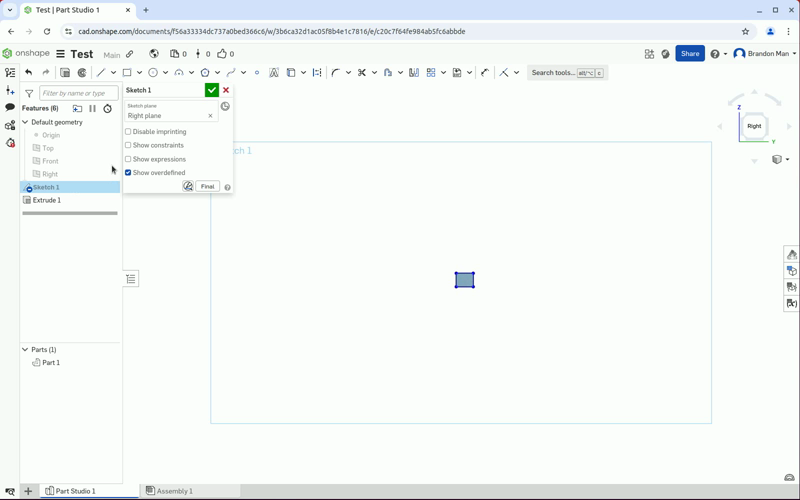
mouse_move(229, 92)
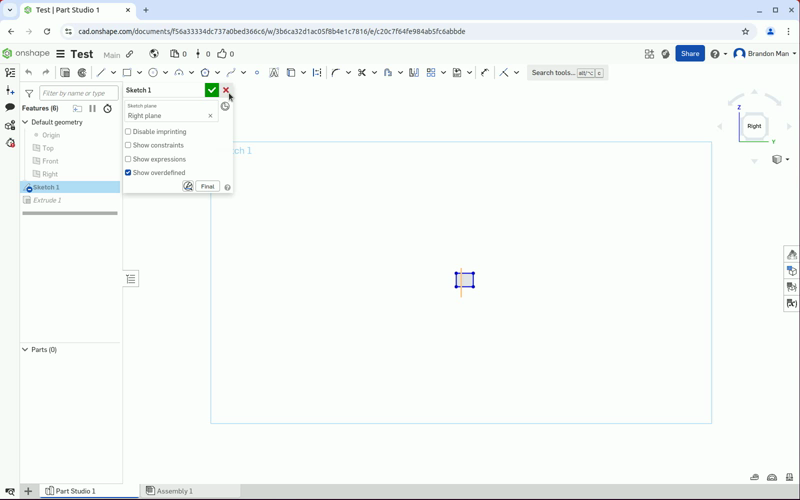
click(229, 92)
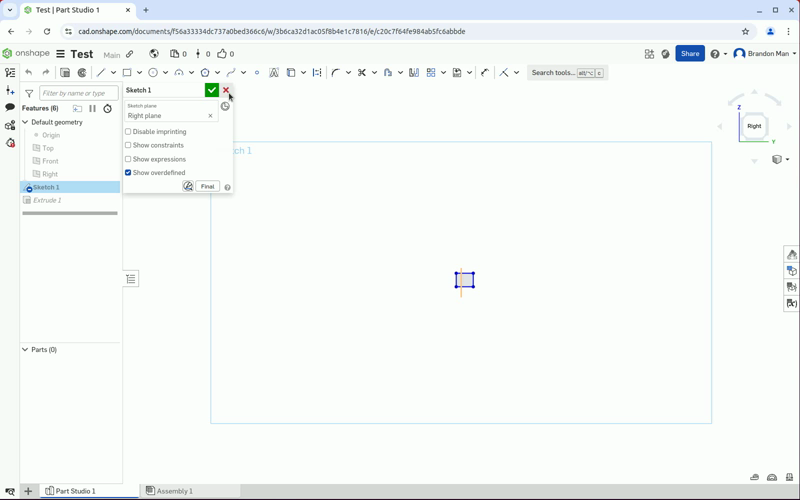
key(shift+s)
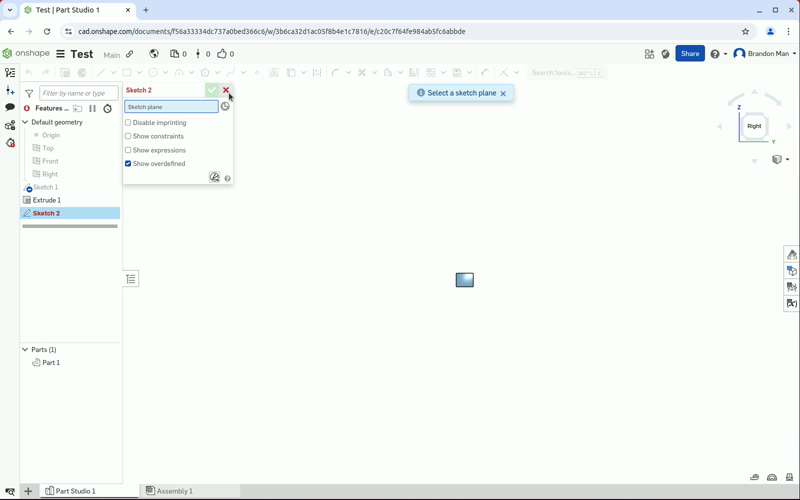
mouse_move(73, 176)
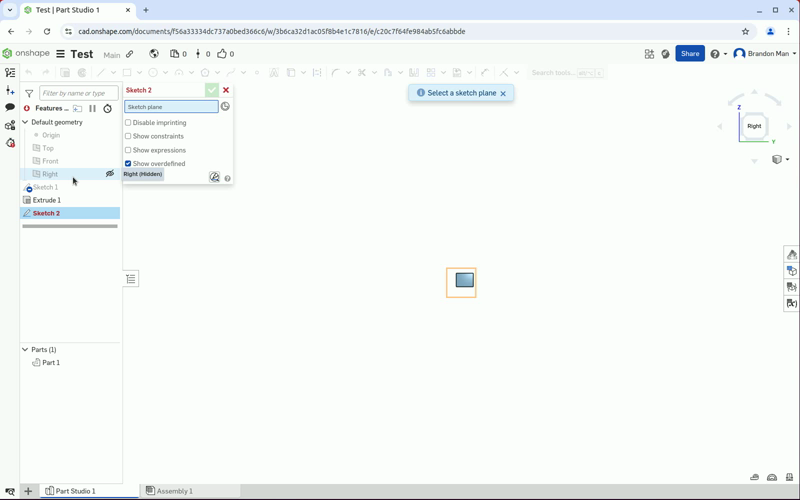
click(73, 176)
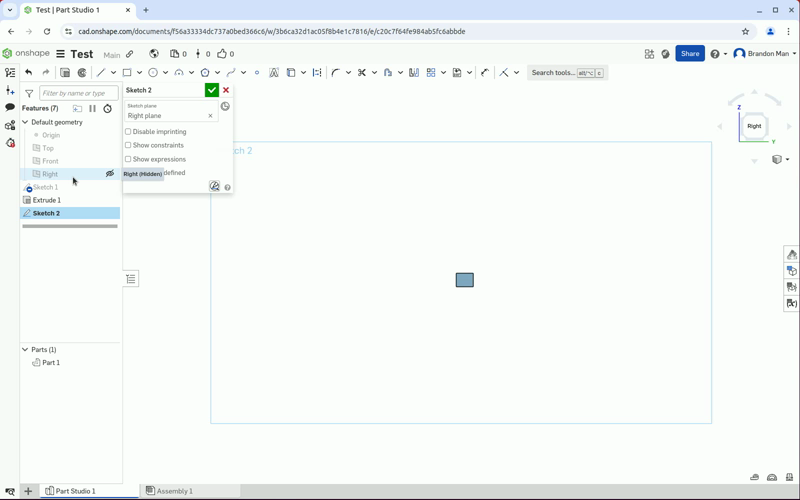
mouse_move(73, 352)
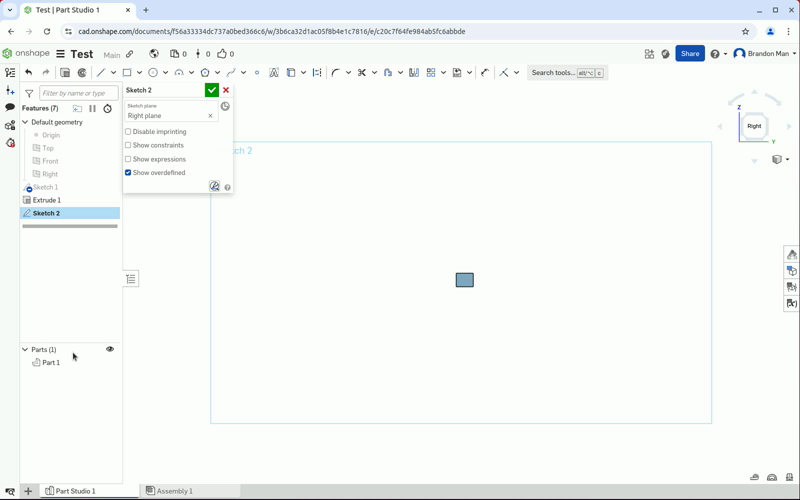
key(y)
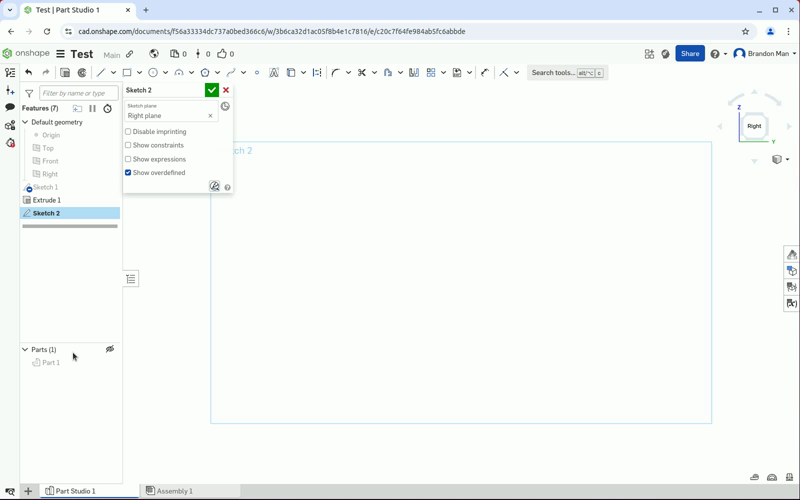
key(c)
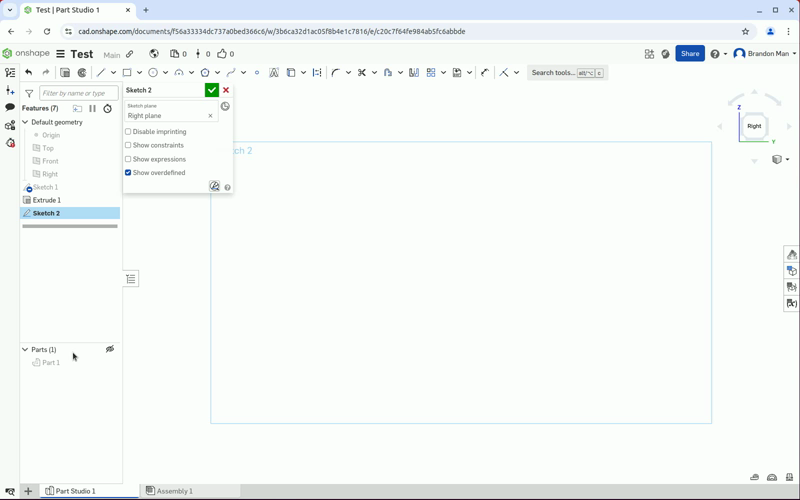
key_down(shift)
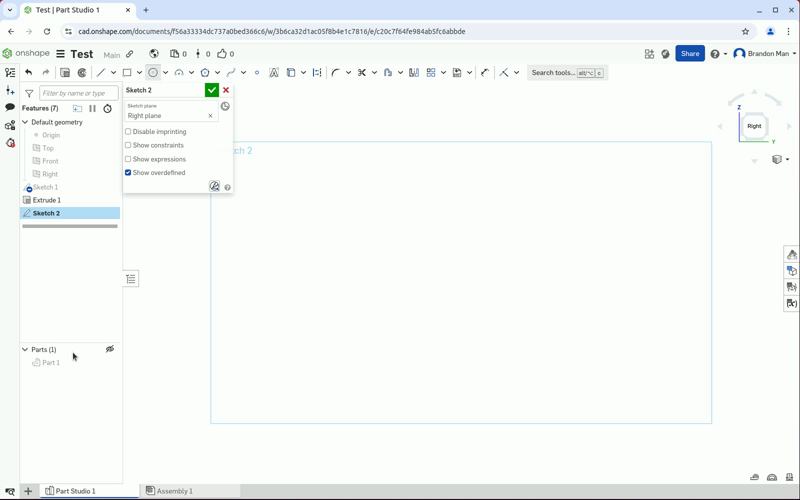
mouse_move(430, 271)
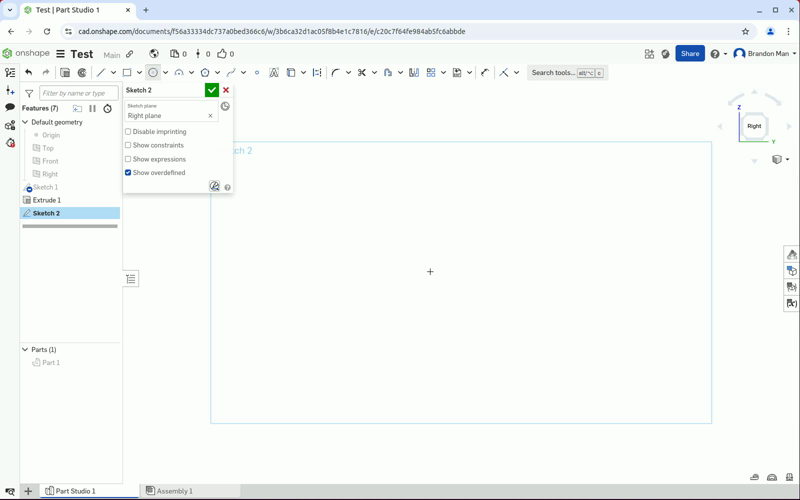
click(430, 271)
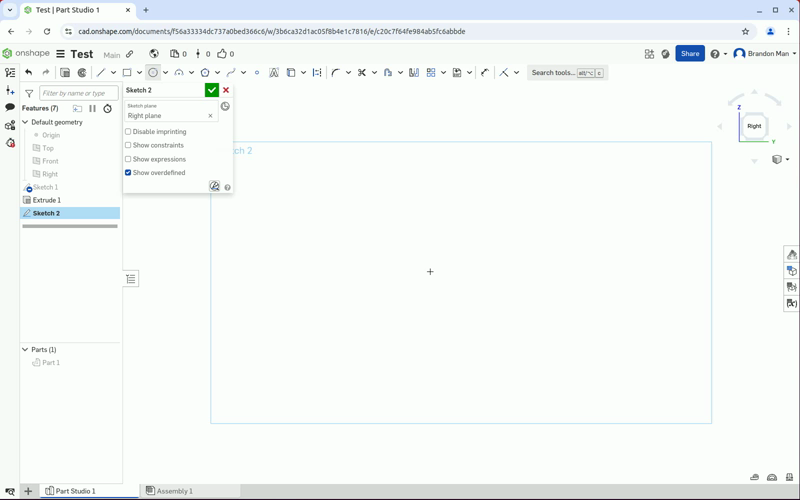
key_up(shift)
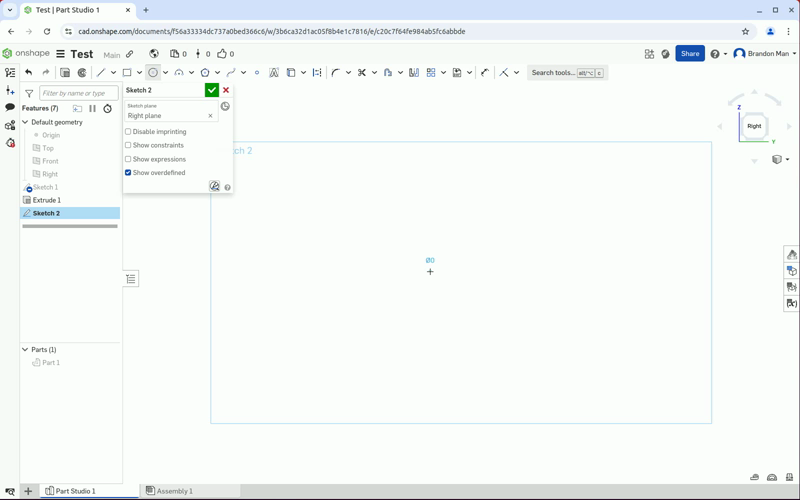
mouse_move(438, 271)
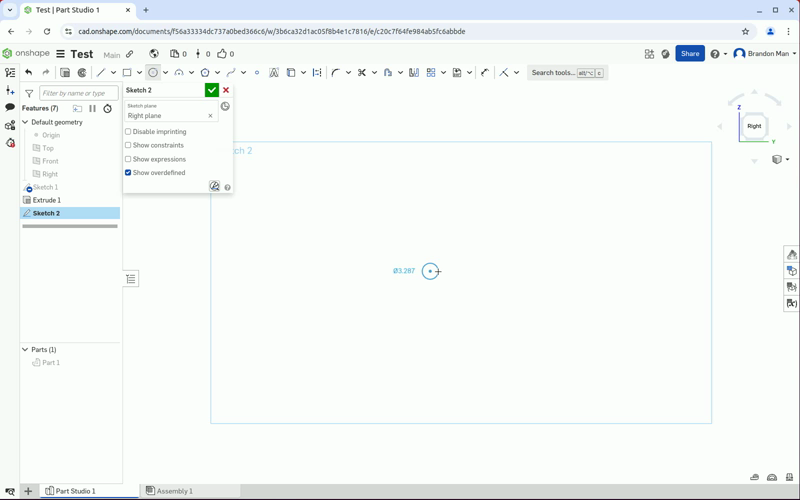
click(438, 271)
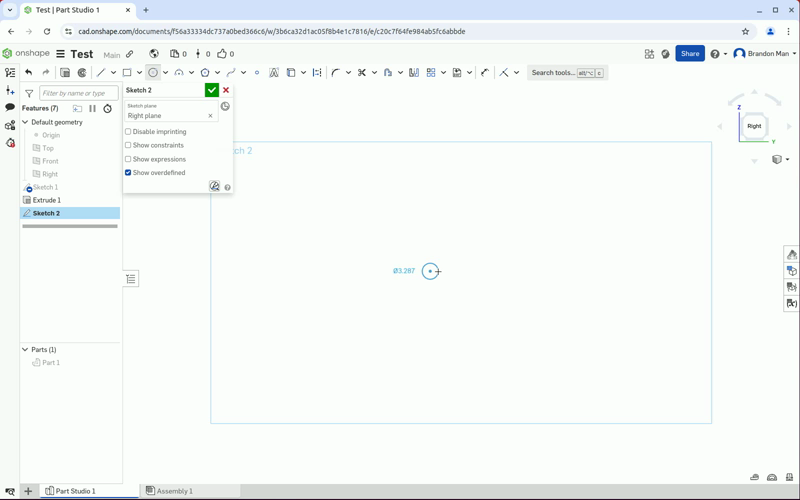
key(esc)
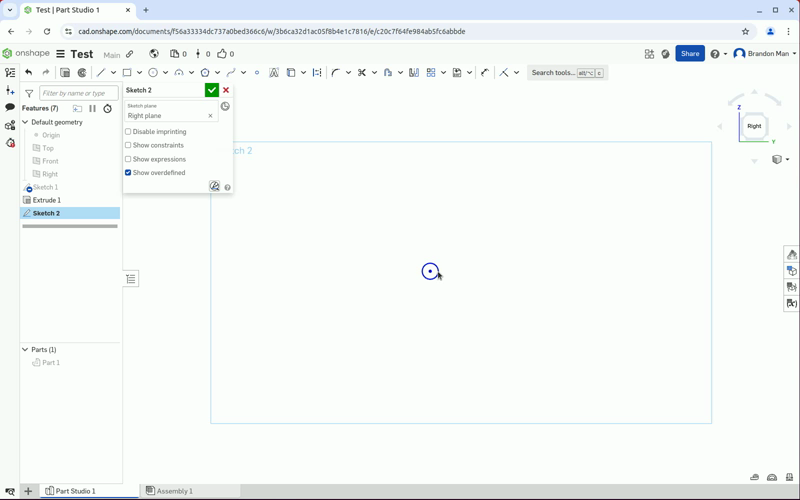
mouse_move(436, 269)
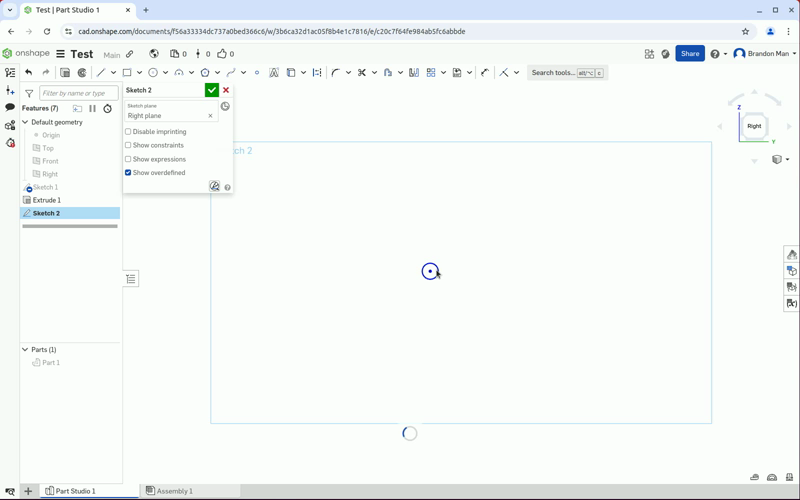
scroll(6)
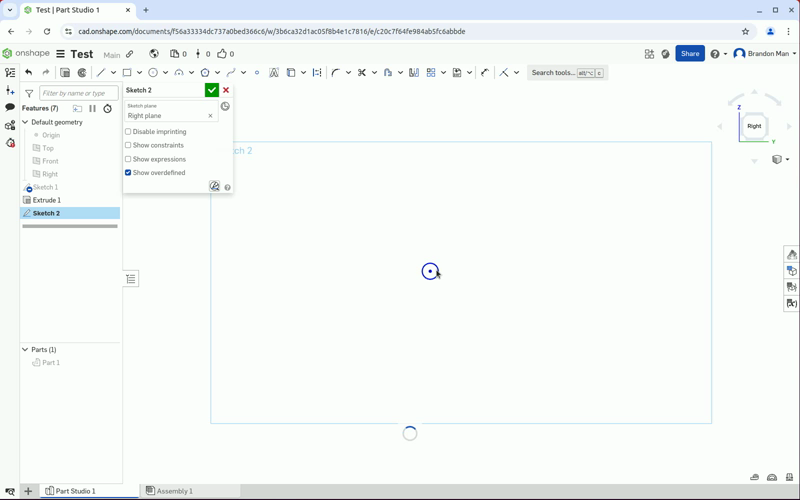
scroll(6)
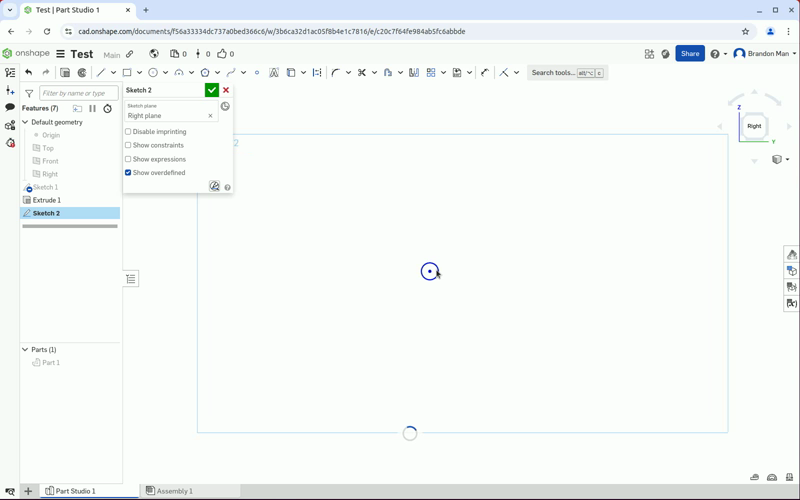
scroll(6)
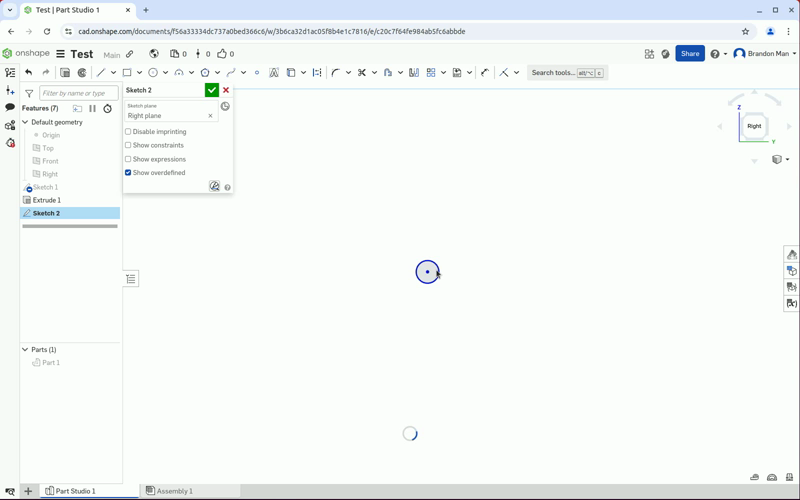
scroll(6)
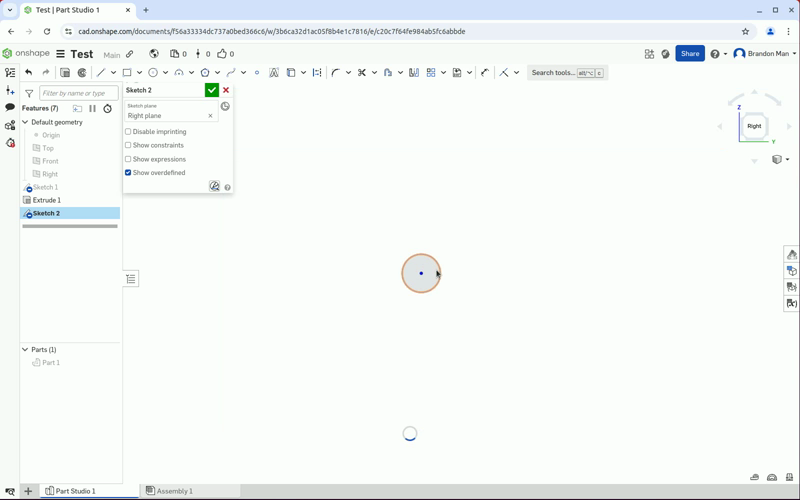
scroll(6)
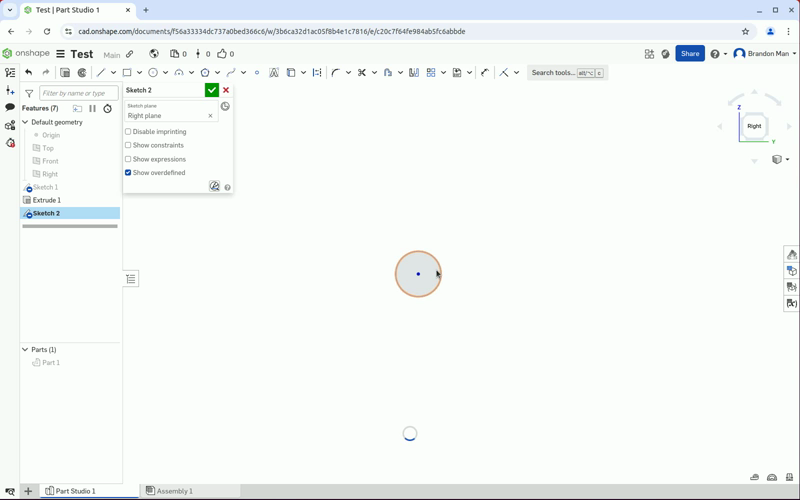
scroll(6)
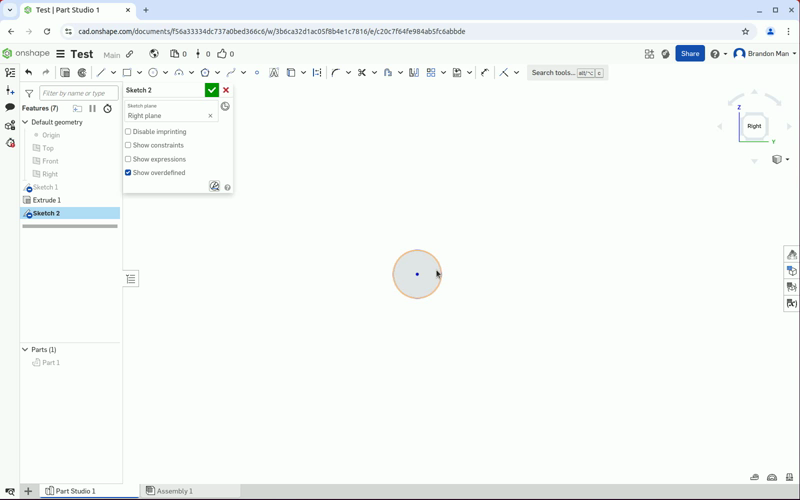
scroll(6)
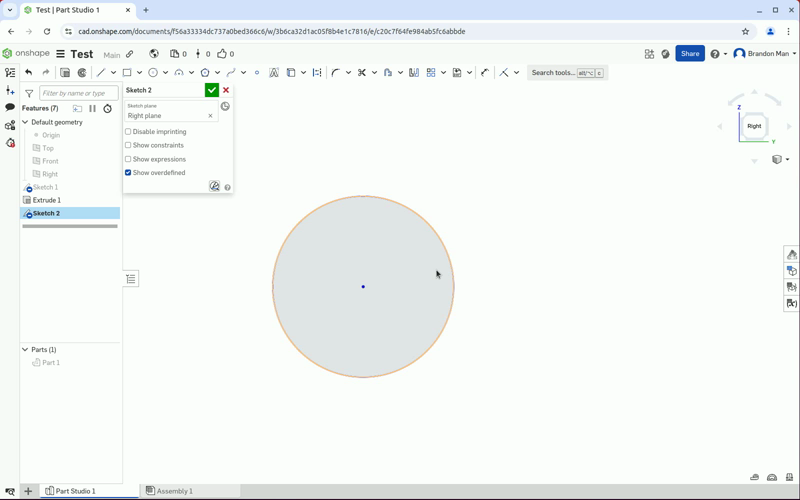
click(436, 269)
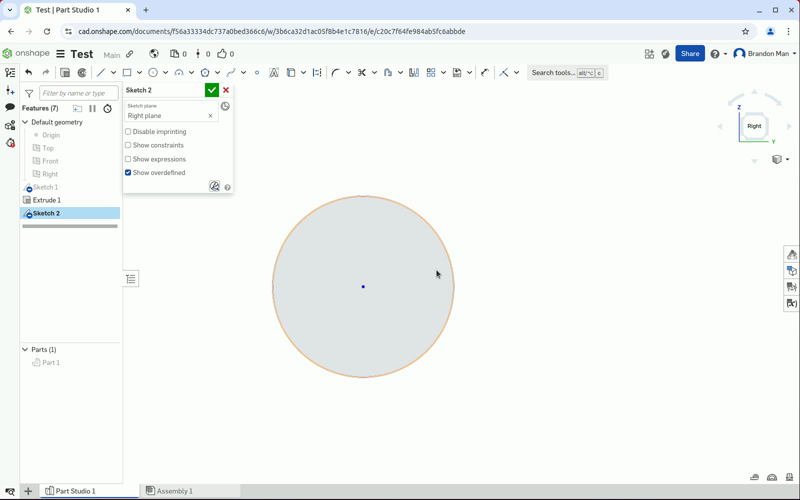
scroll(-6)
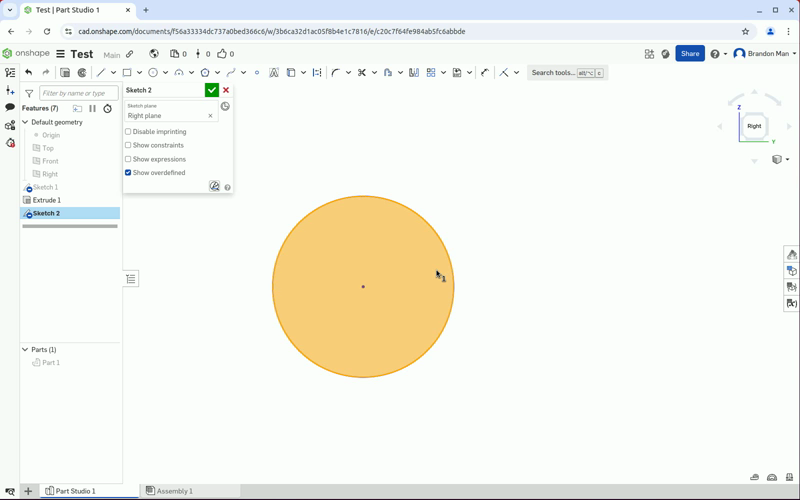
scroll(-6)
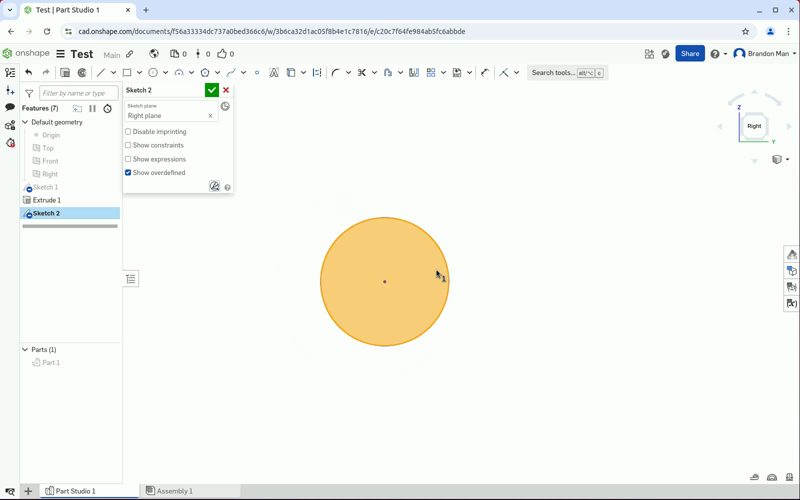
scroll(-6)
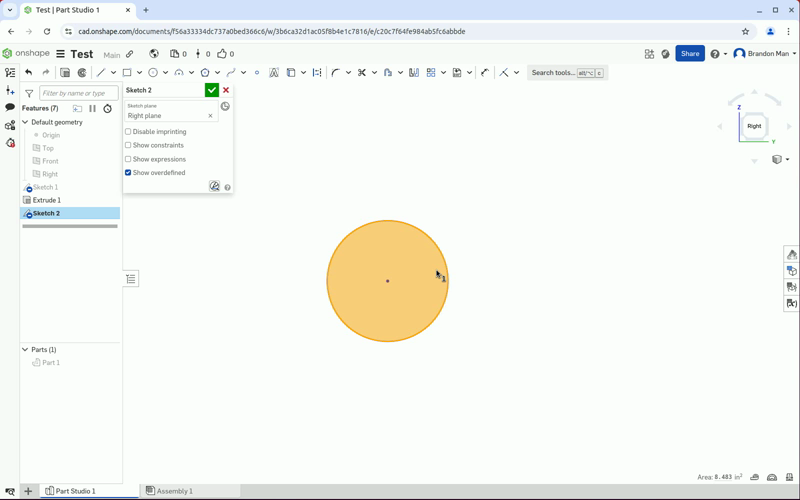
scroll(-6)
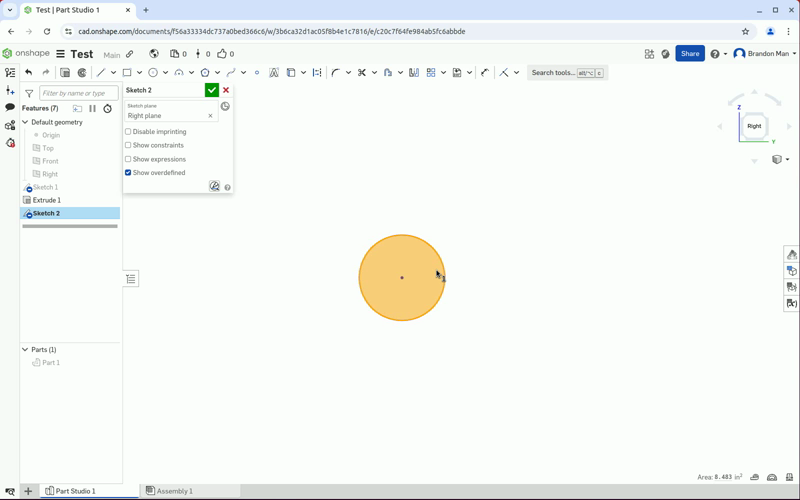
scroll(-6)
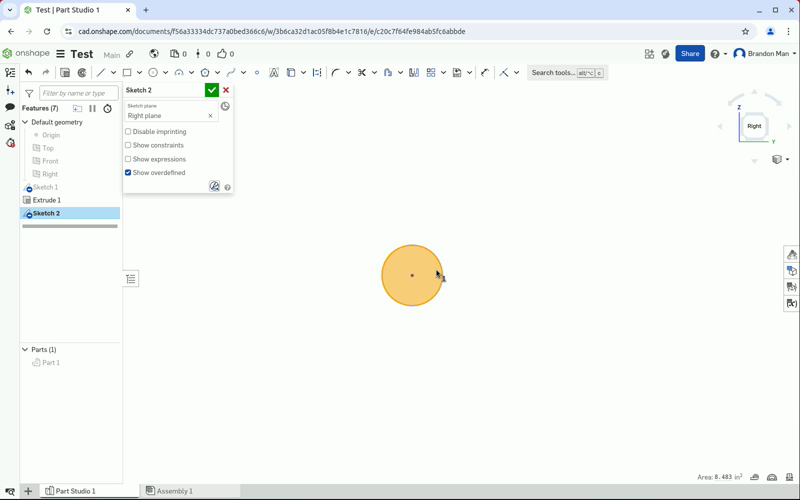
scroll(-6)
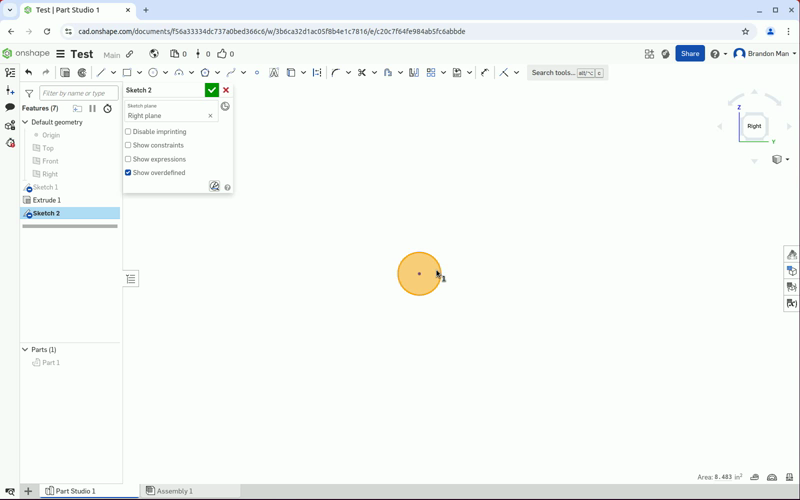
scroll(-6)
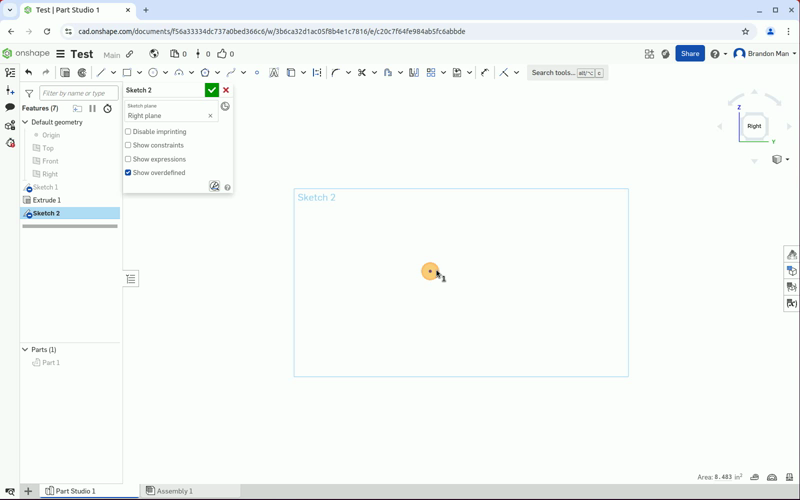
mouse_move(73, 352)
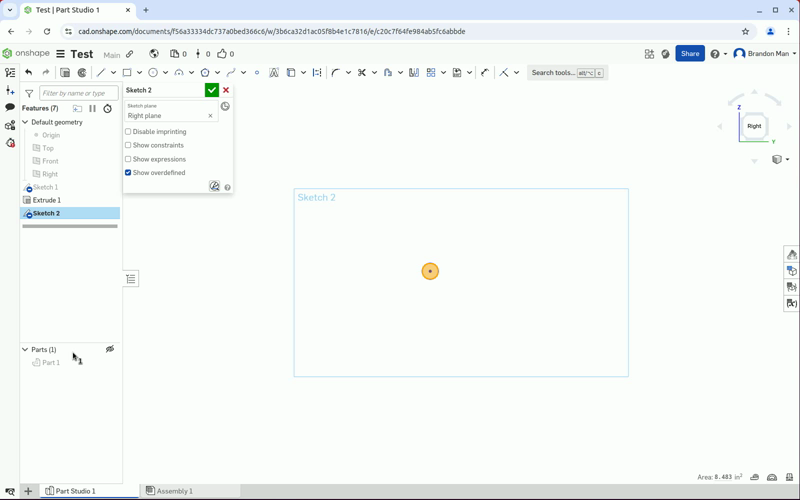
key(shift+y)
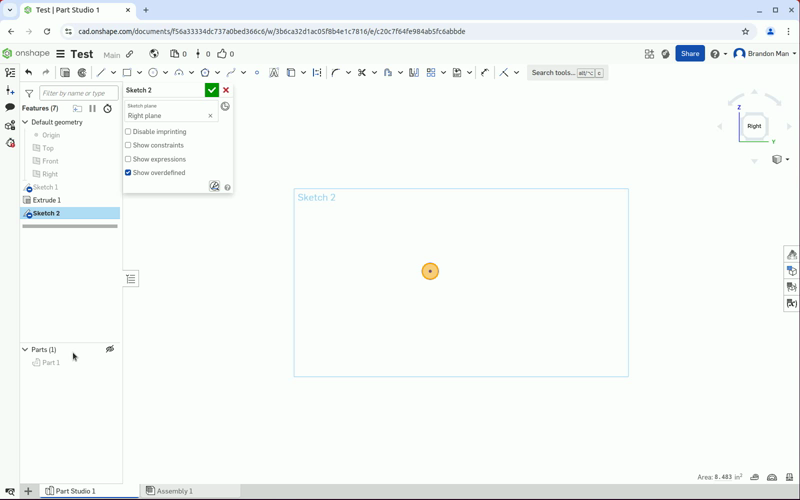
key(shift+e)
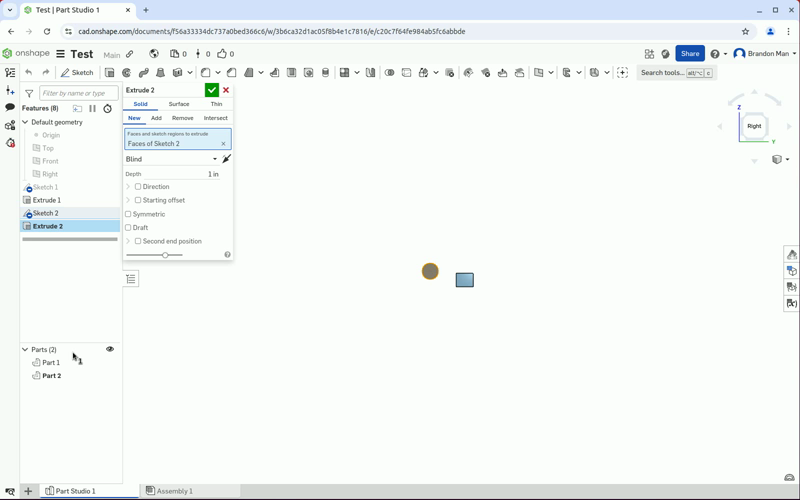
mouse_move(143, 106)
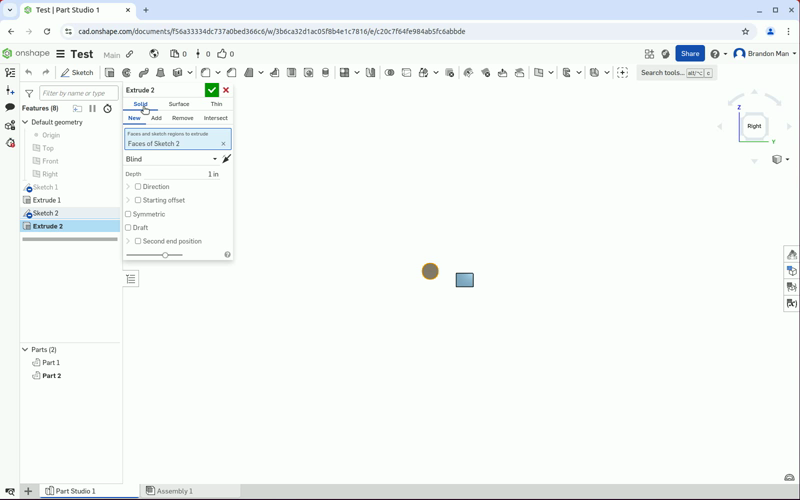
click(143, 106)
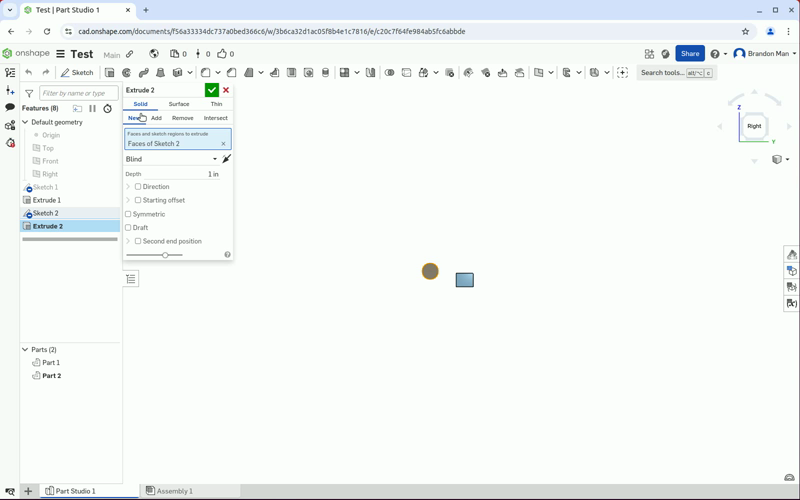
mouse_move(137, 120)
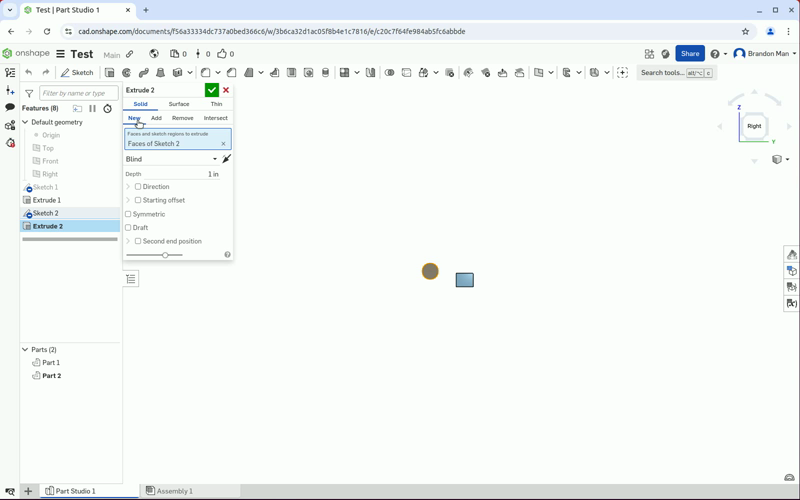
click(137, 120)
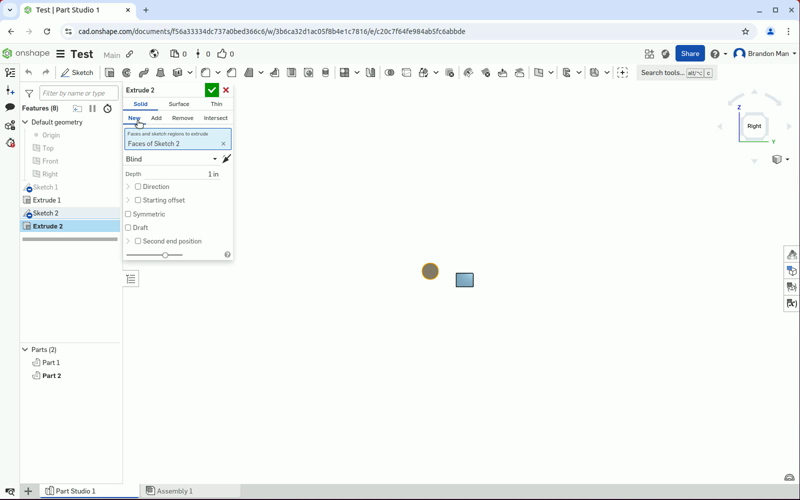
key(tab, 4)
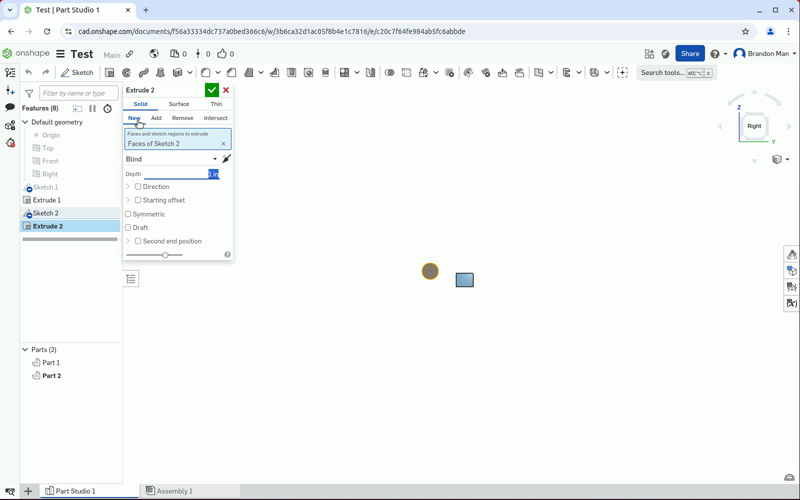
text(0.963)
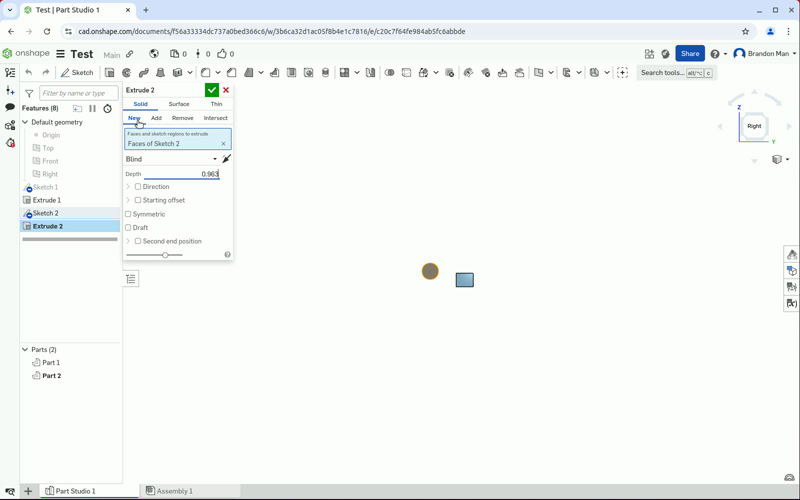
key(enter)
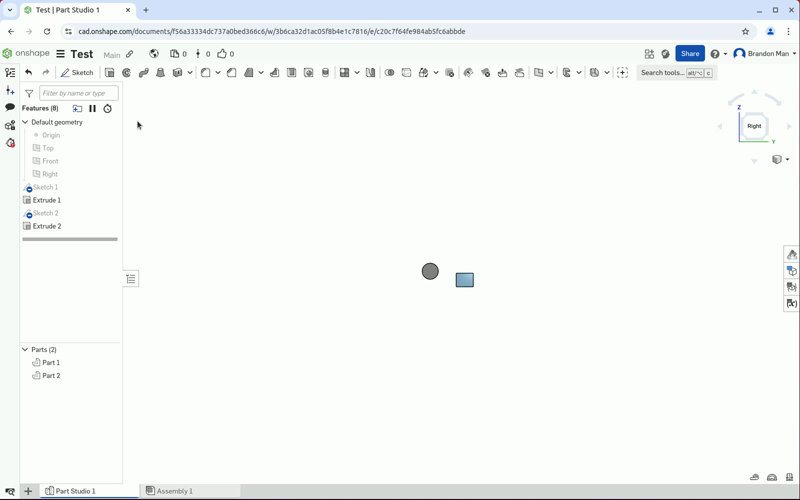
key(shift+h)
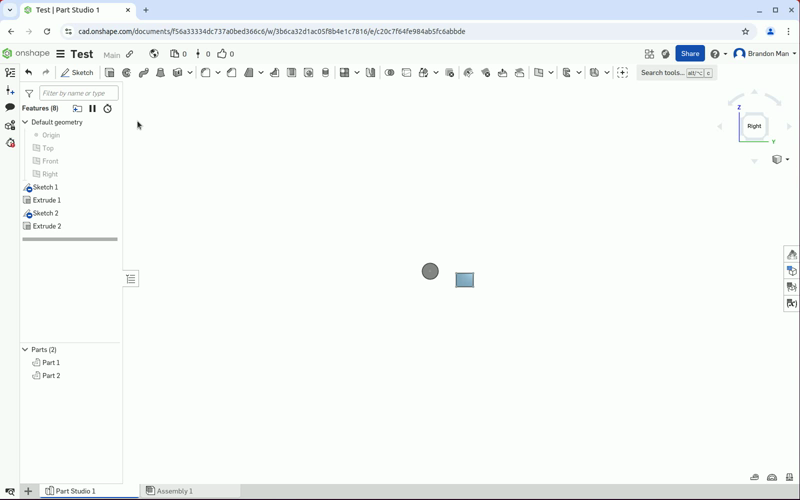
key(shift+h)
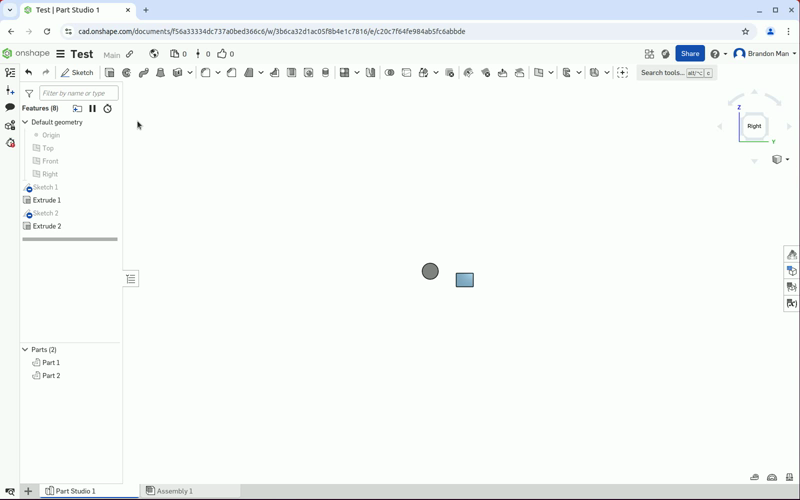
mouse_move(73, 189)
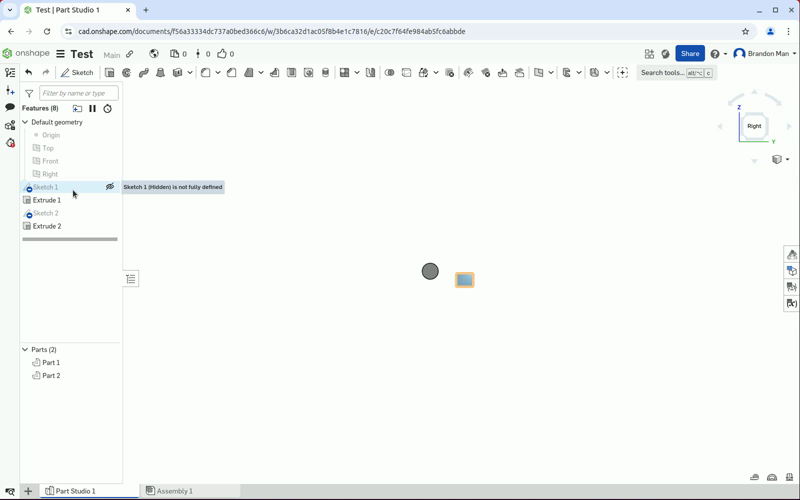
click(73, 189)
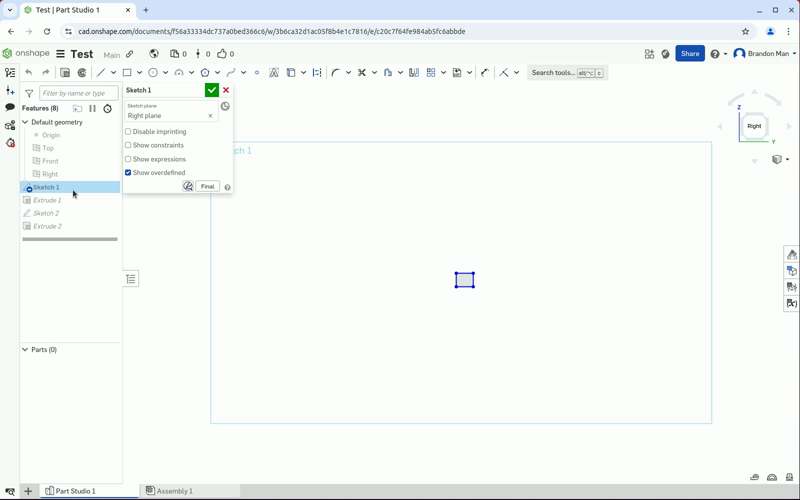
mouse_move(229, 92)
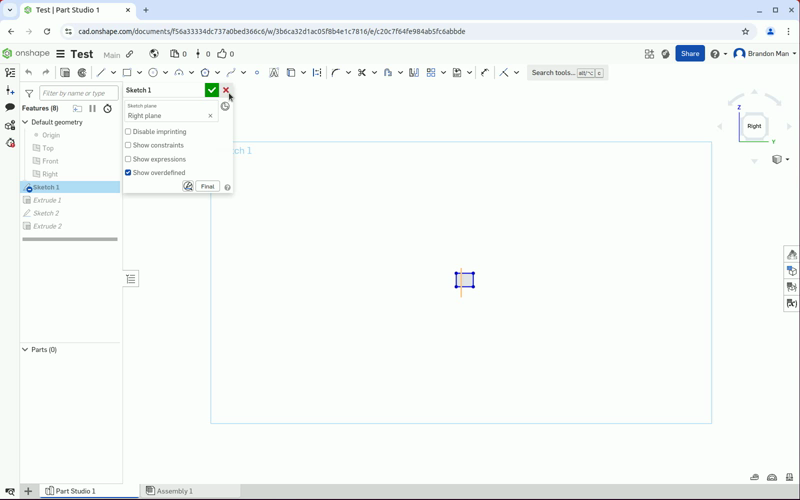
click(229, 92)
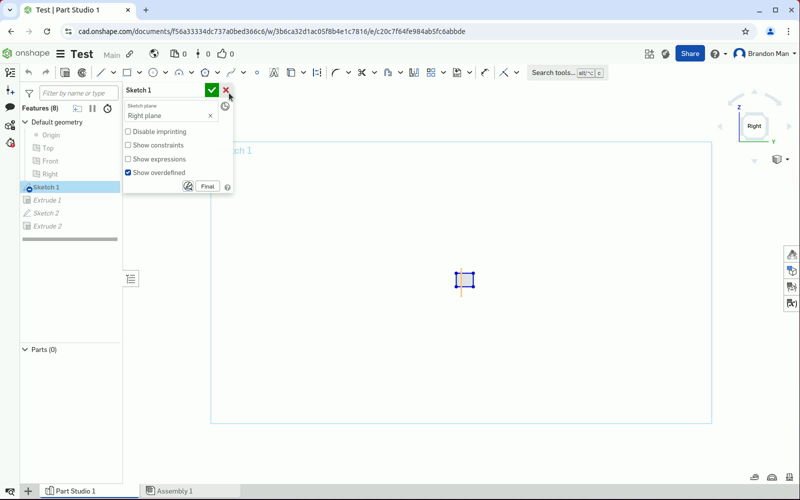
key(shift+s)
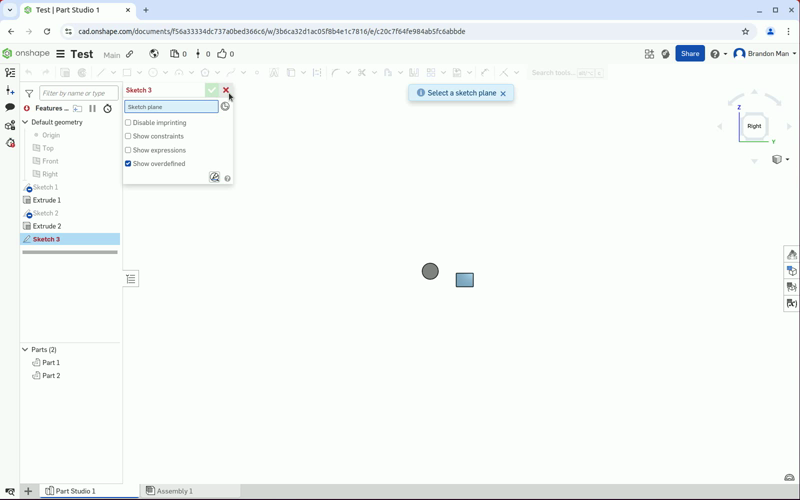
mouse_move(73, 176)
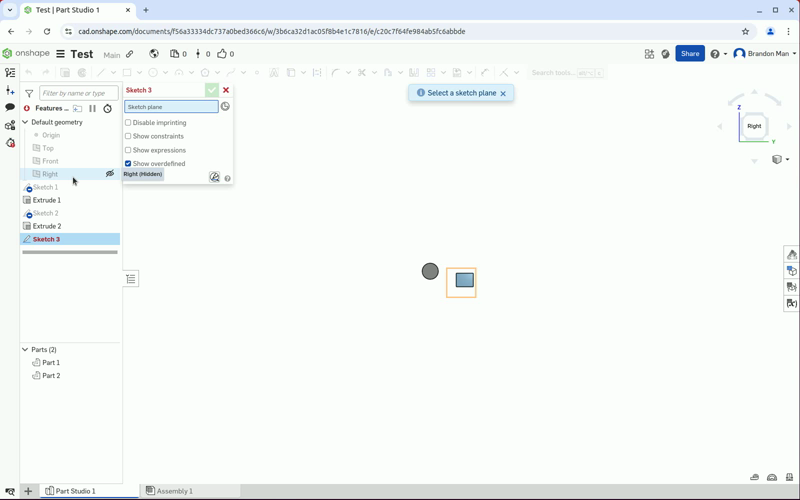
click(73, 176)
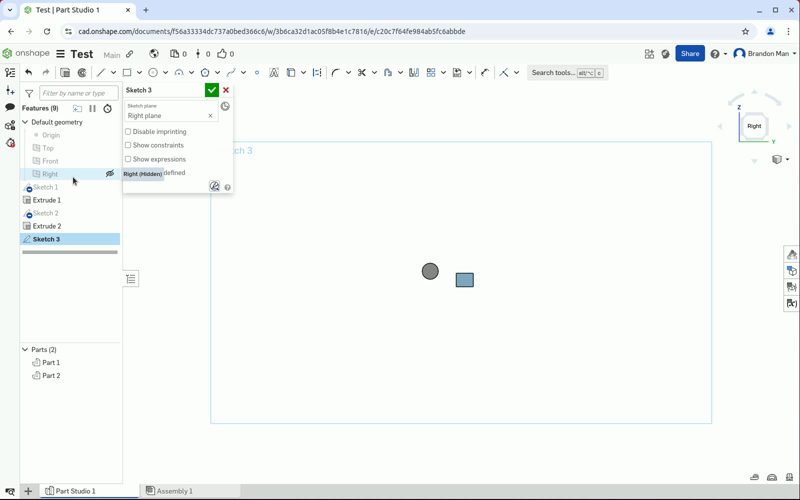
mouse_move(73, 352)
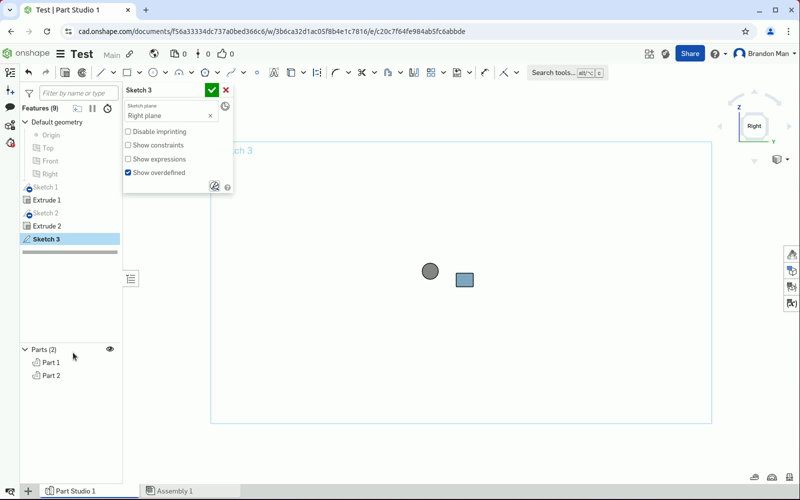
key(y)
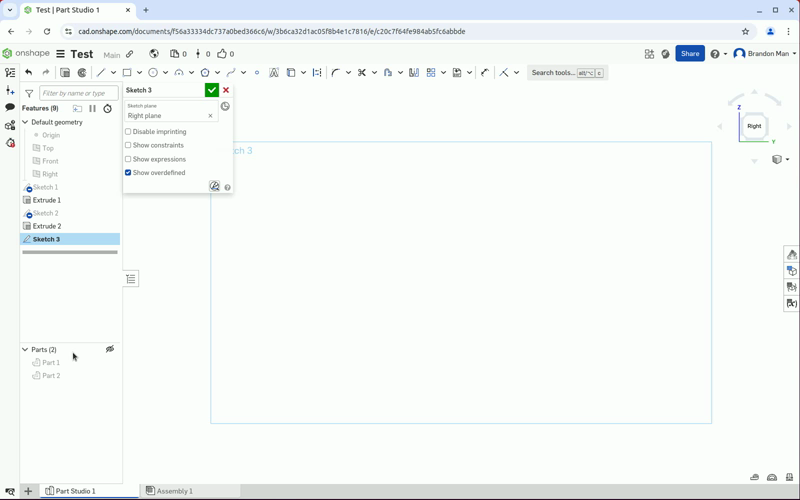
key(l)
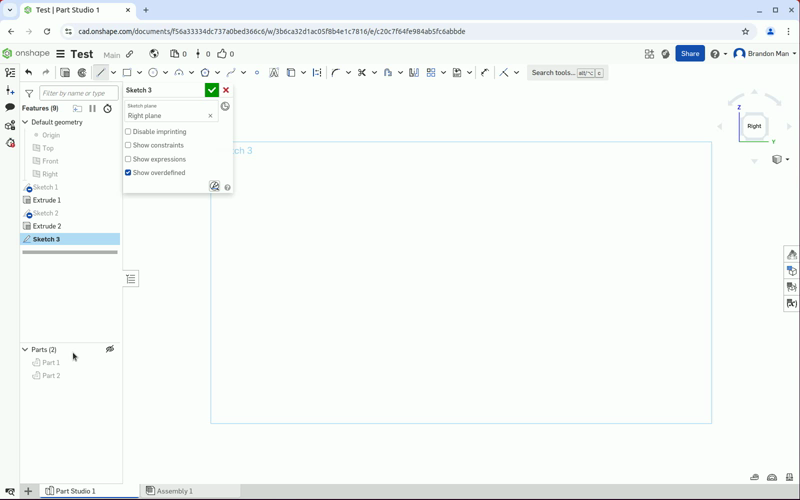
key_down(shift)
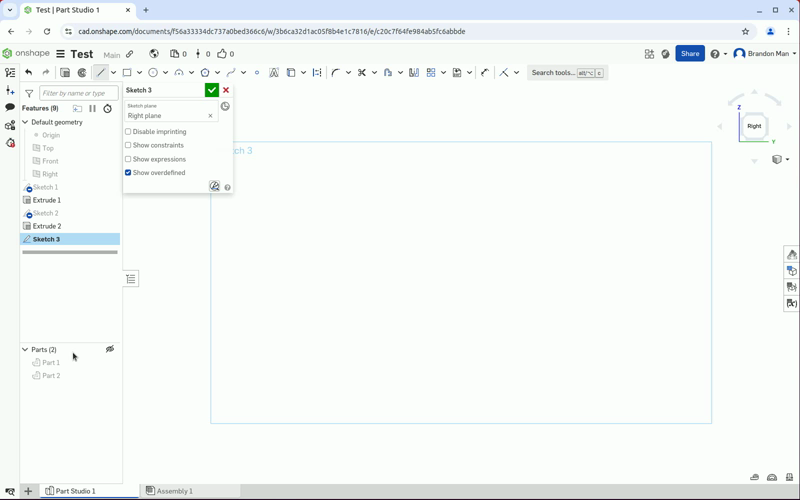
mouse_move(348, 254)
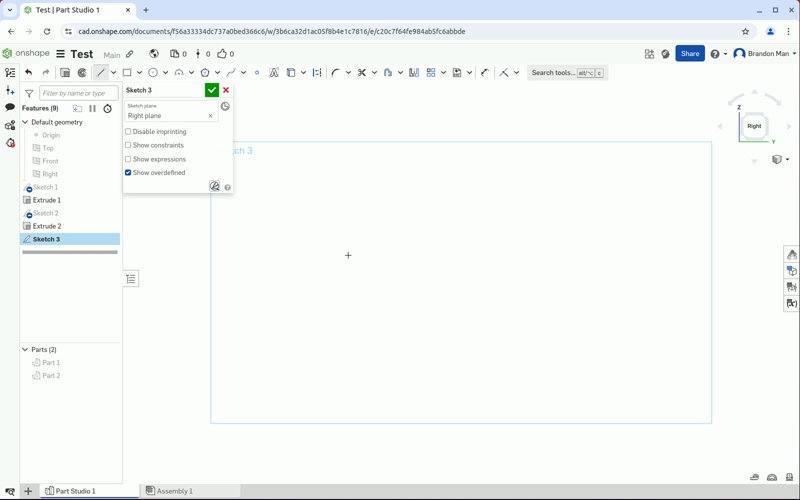
click(348, 254)
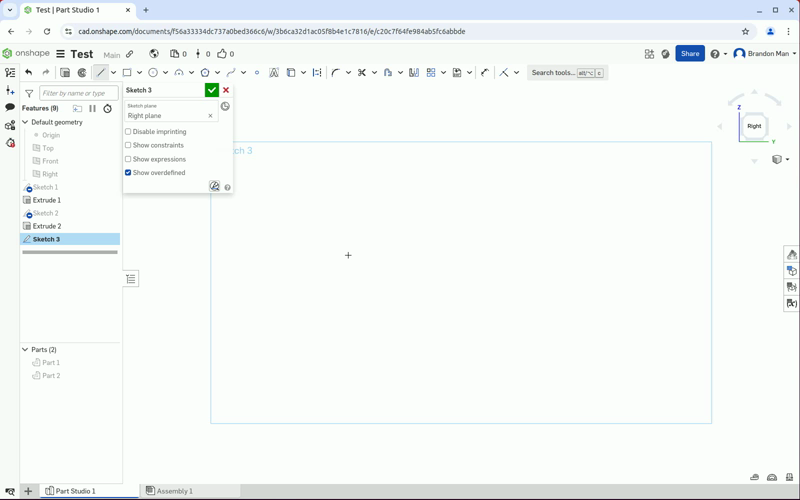
key_up(shift)
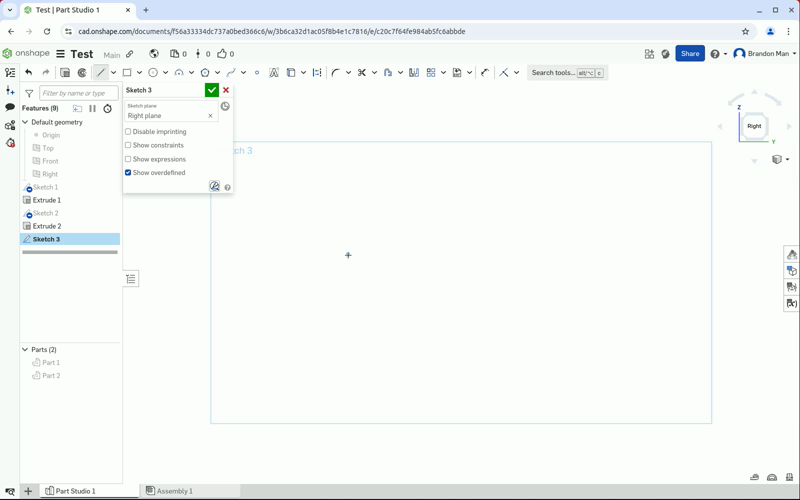
key_down(shift)
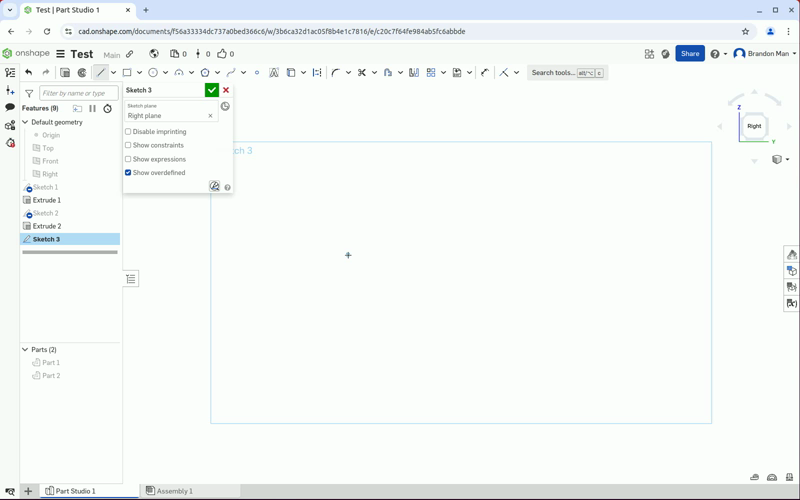
mouse_move(378, 254)
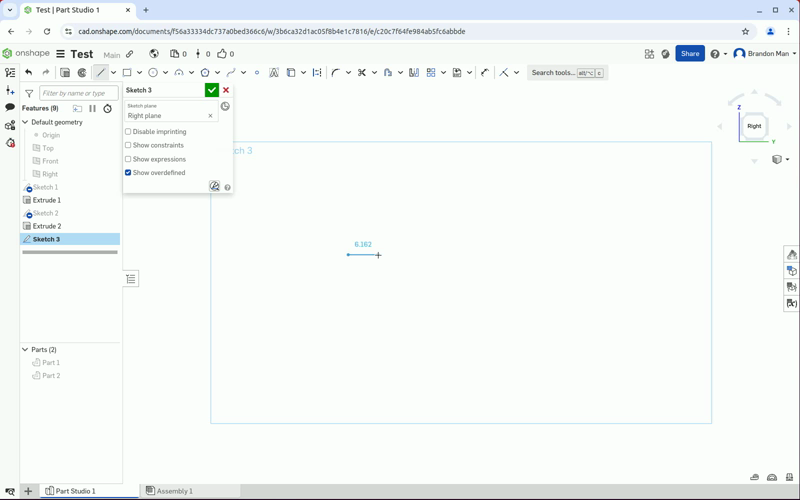
mouse_move(357, 271)
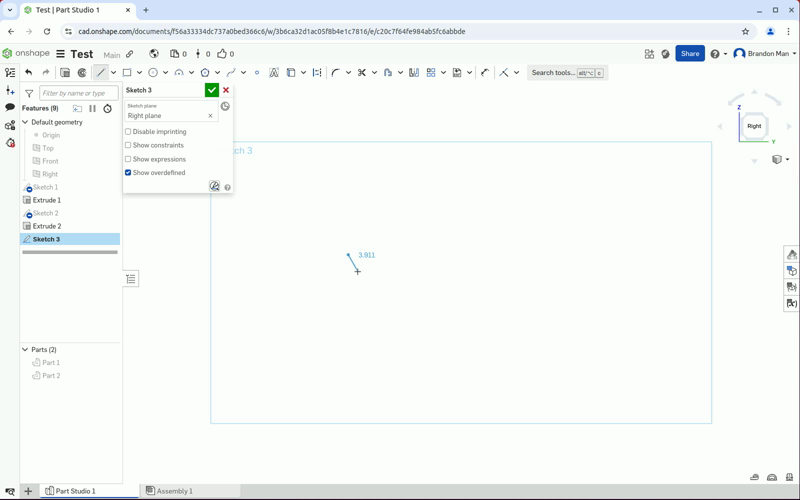
click(357, 271)
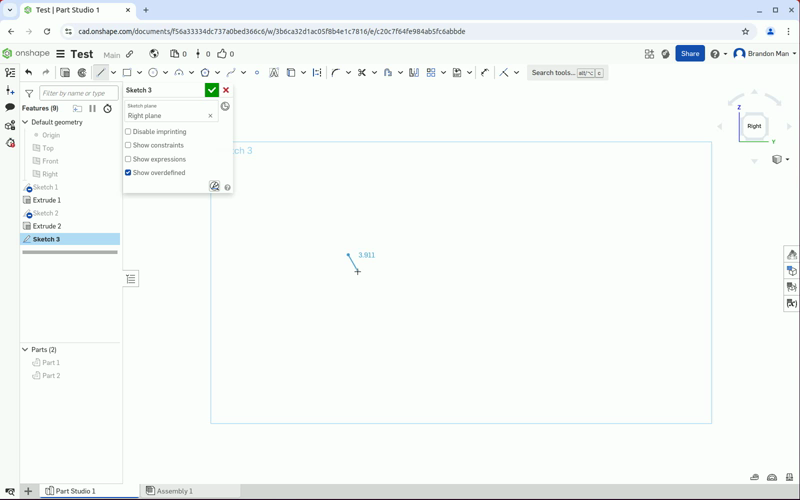
key_up(shift)
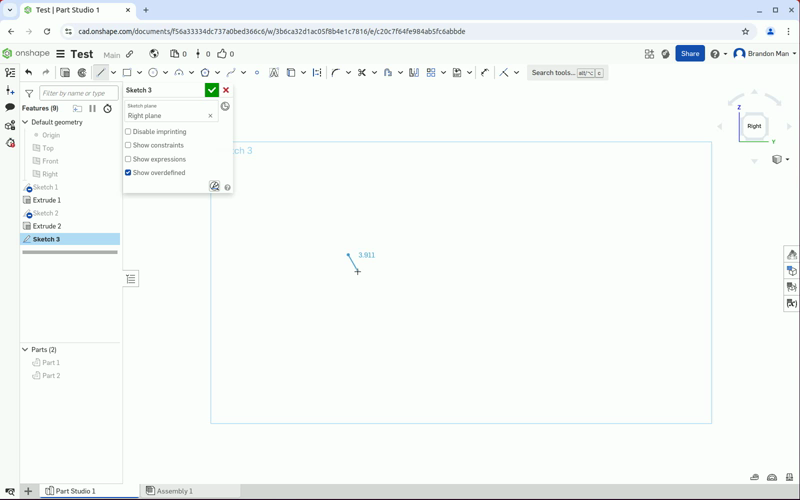
key_down(shift)
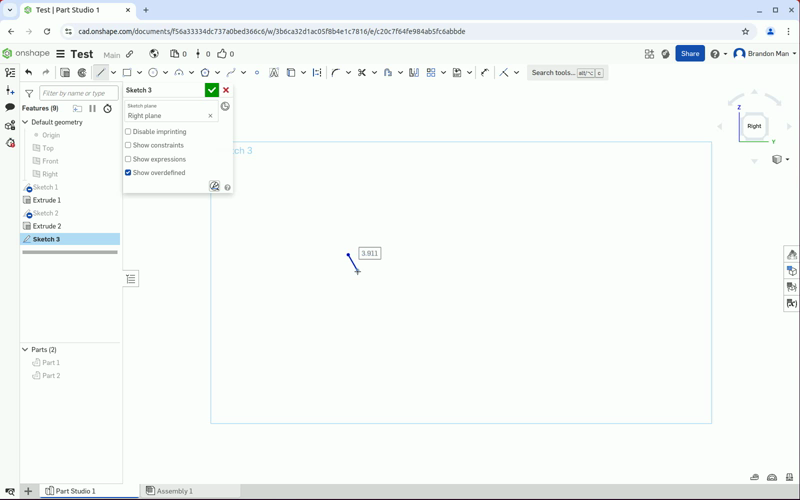
mouse_move(387, 271)
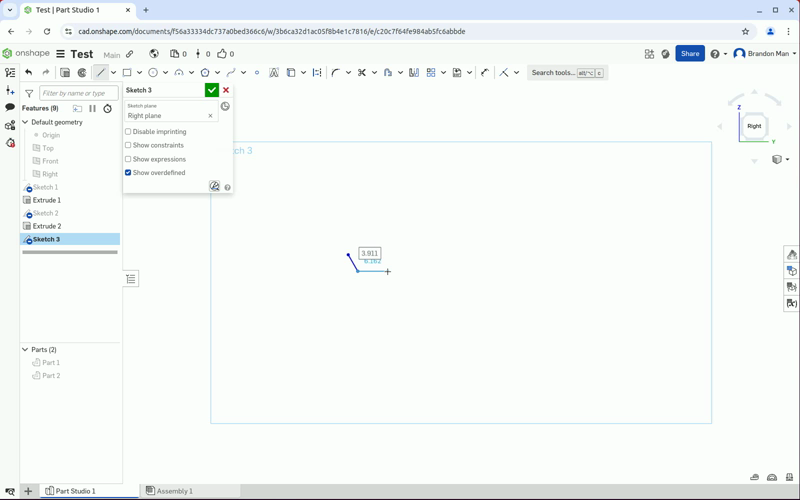
mouse_move(376, 271)
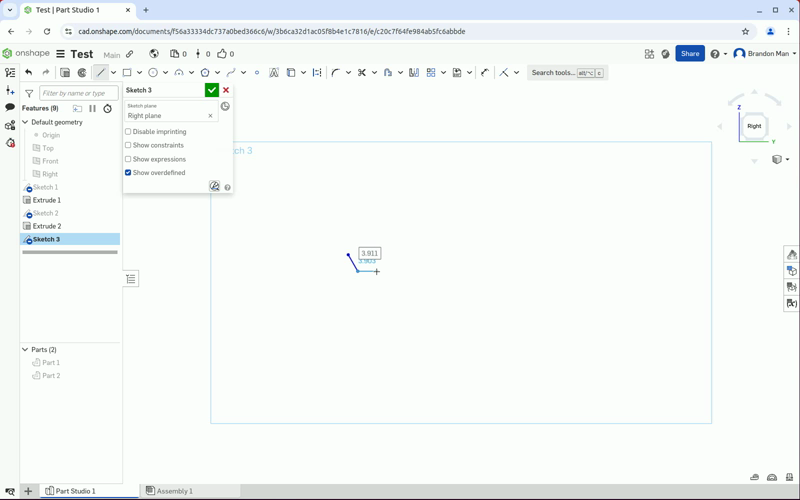
click(376, 271)
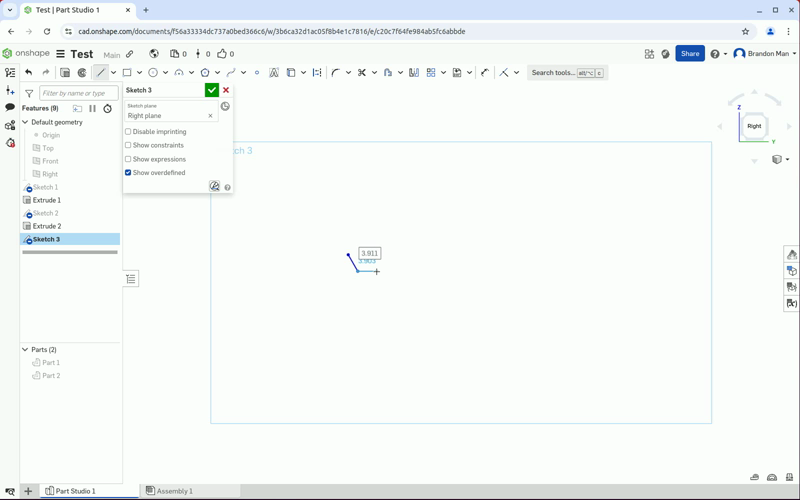
key_up(shift)
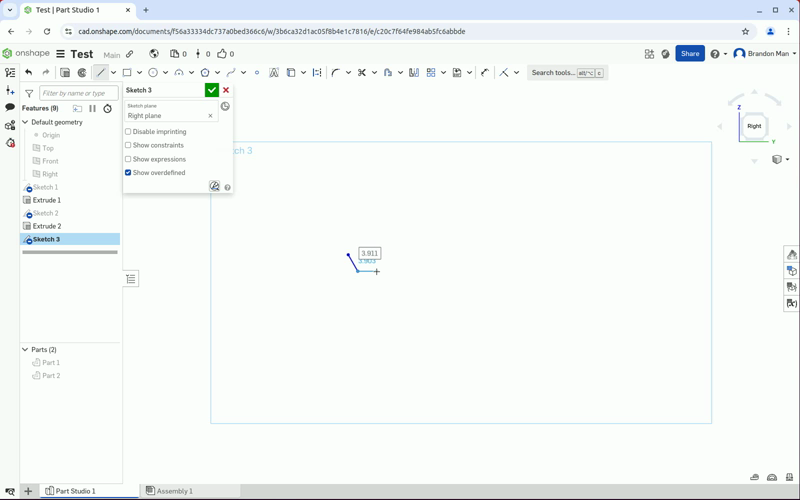
key_down(shift)
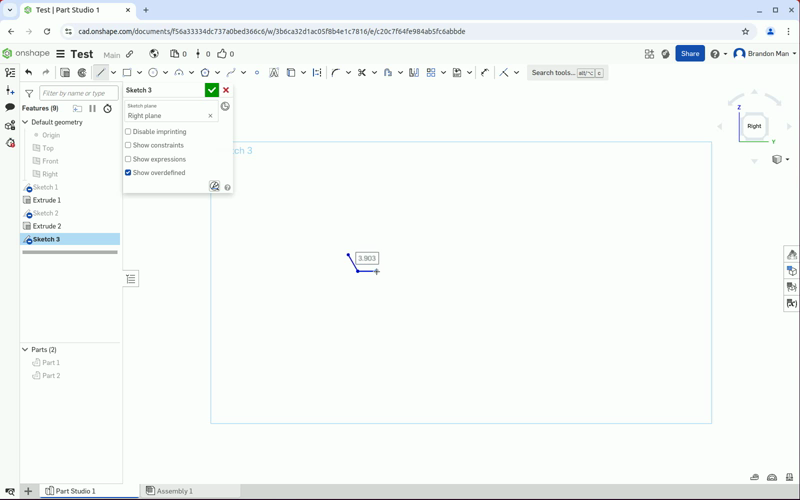
mouse_move(406, 271)
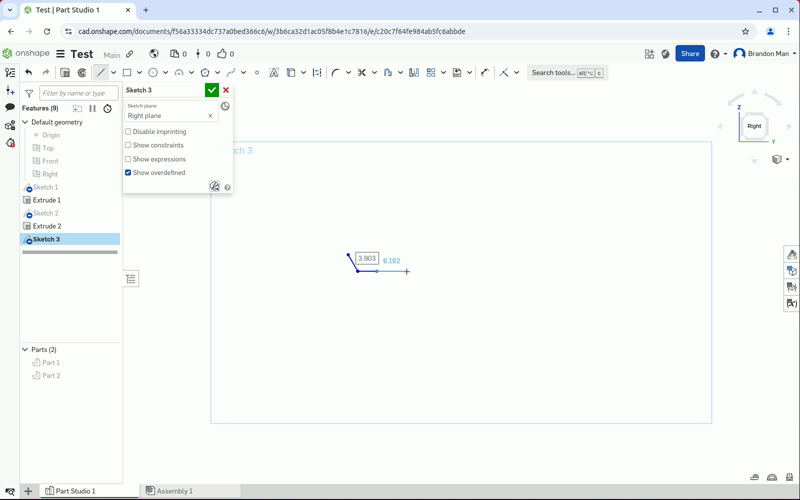
mouse_move(386, 254)
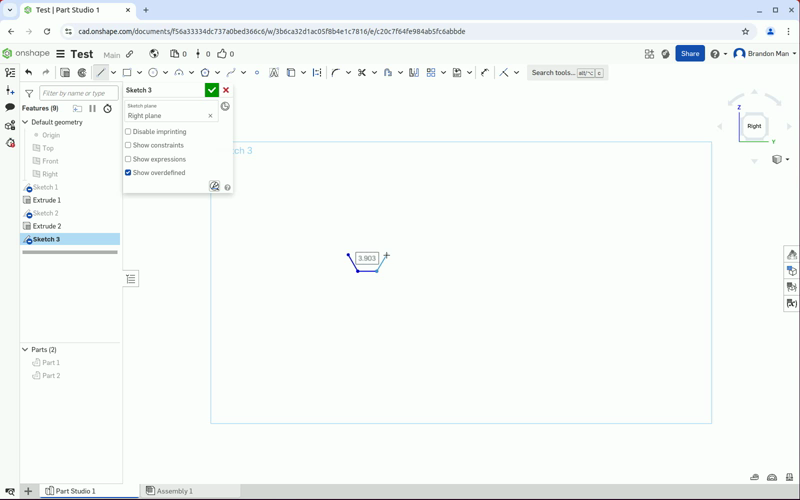
click(386, 254)
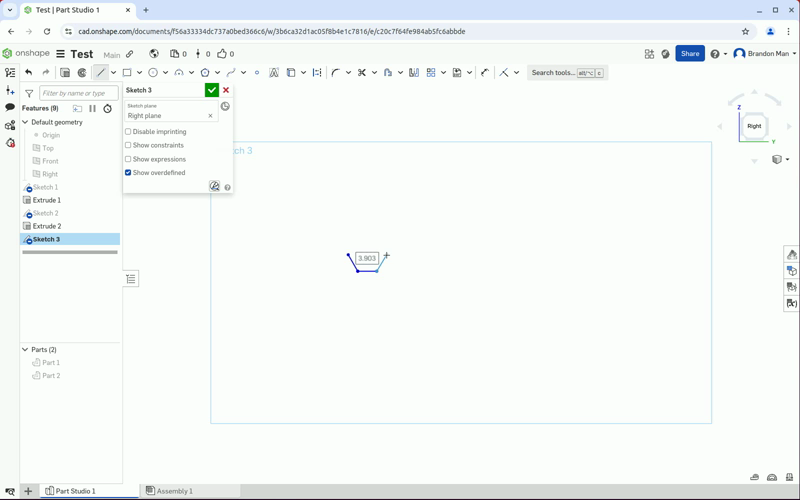
key_up(shift)
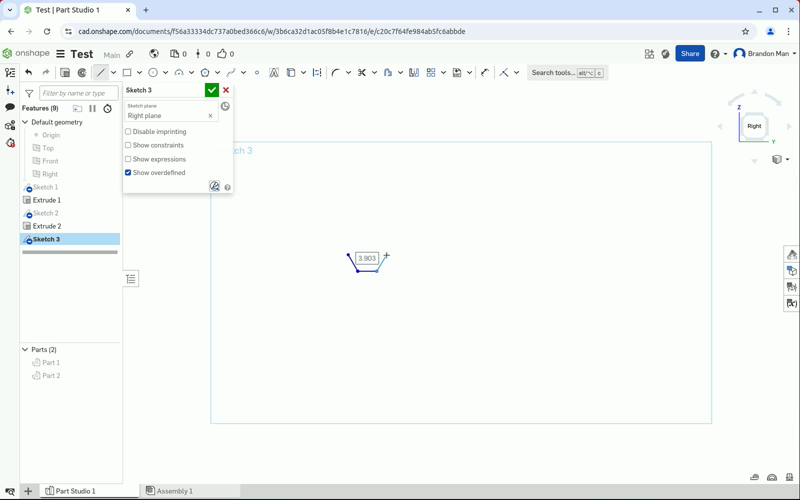
key_down(shift)
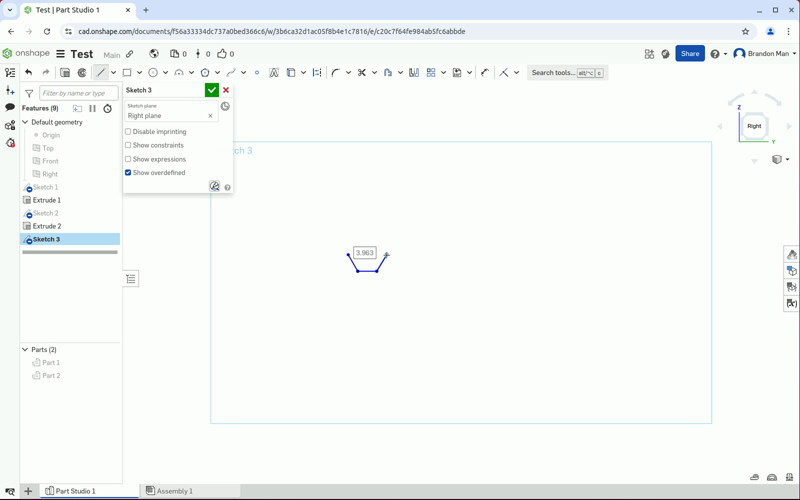
mouse_move(416, 254)
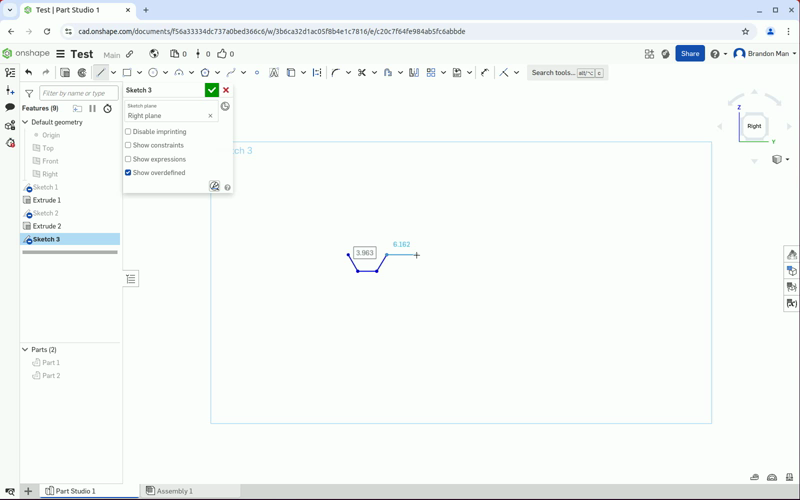
mouse_move(376, 238)
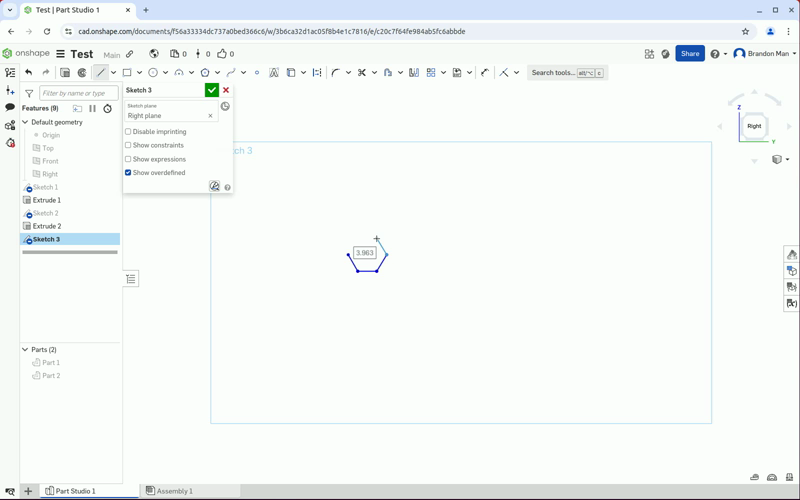
click(376, 238)
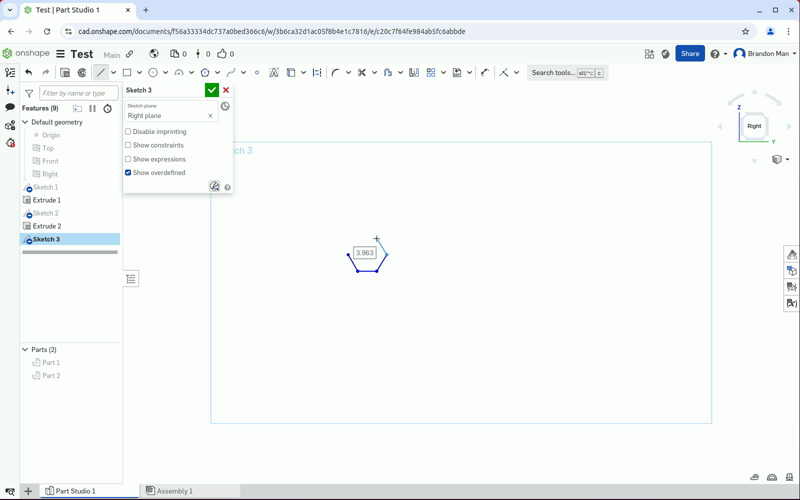
key_up(shift)
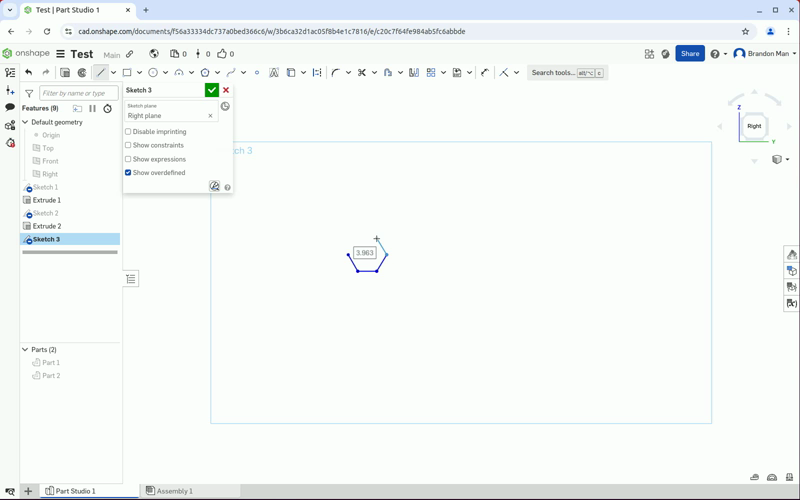
key_down(shift)
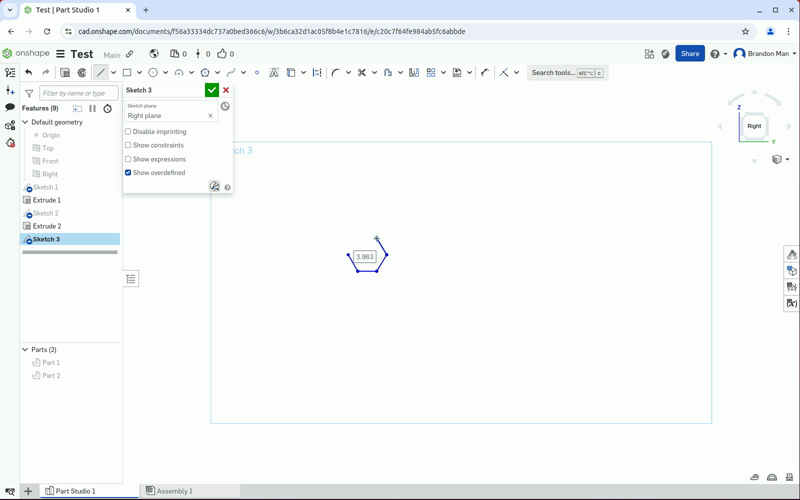
mouse_move(406, 238)
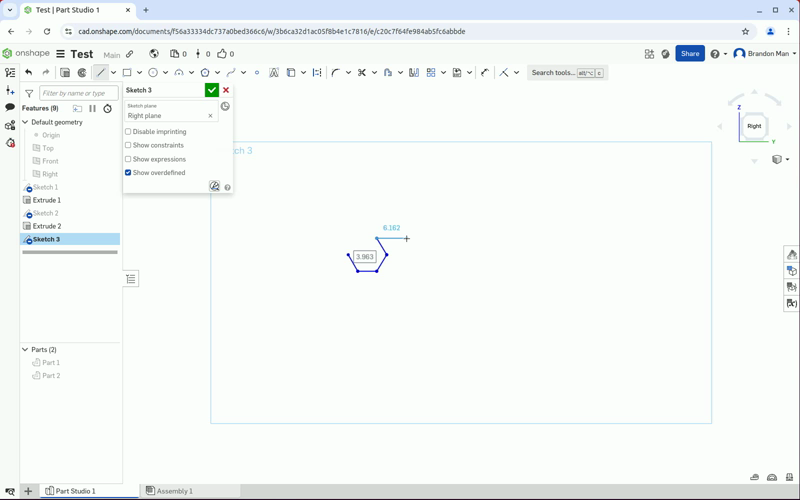
mouse_move(357, 238)
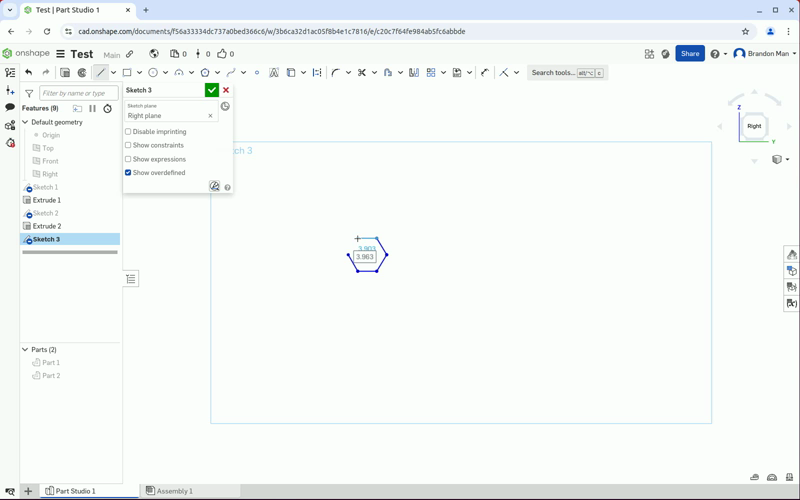
click(357, 238)
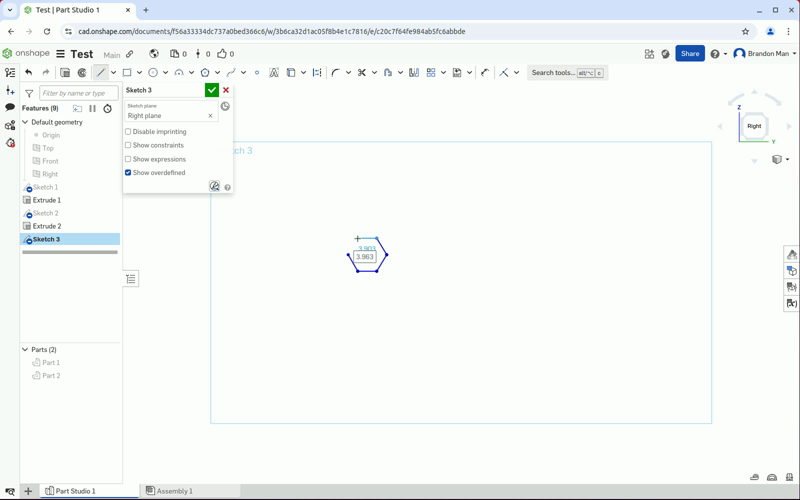
key_up(shift)
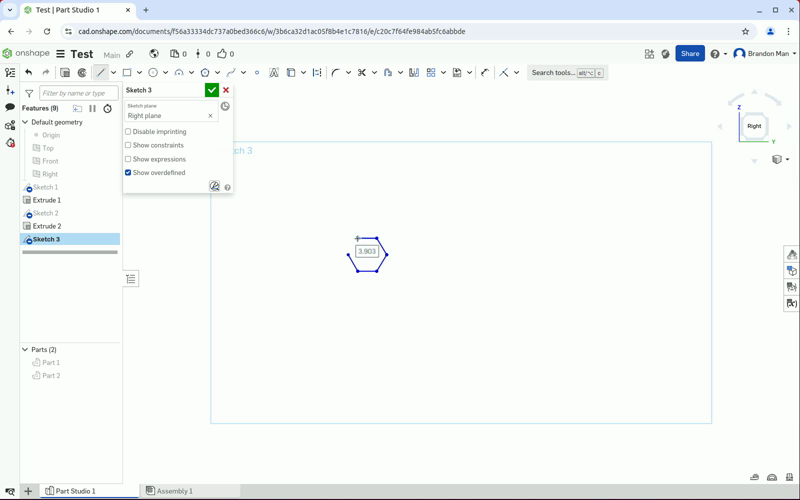
mouse_move(387, 238)
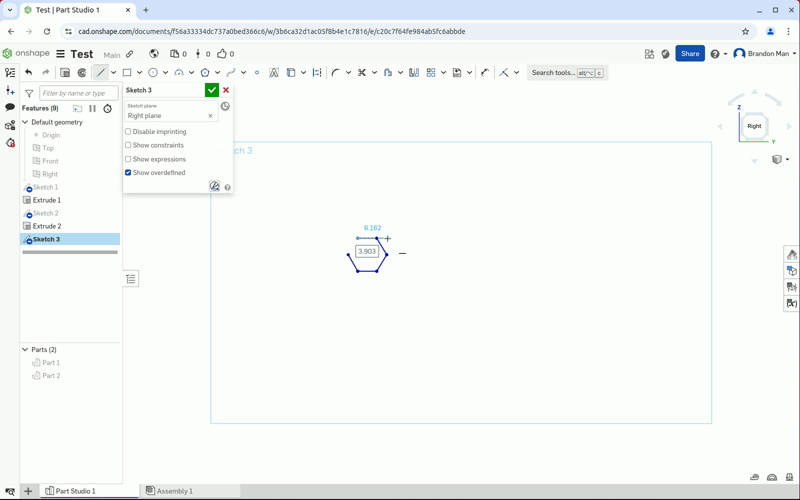
key_down(shift)
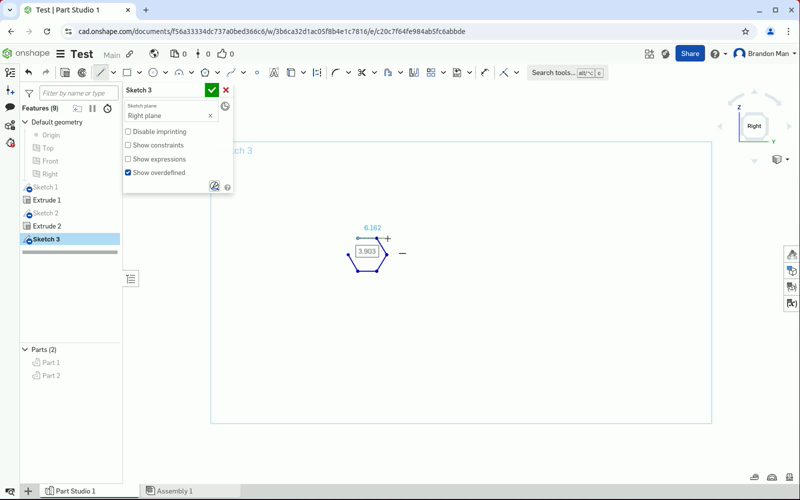
mouse_move(348, 254)
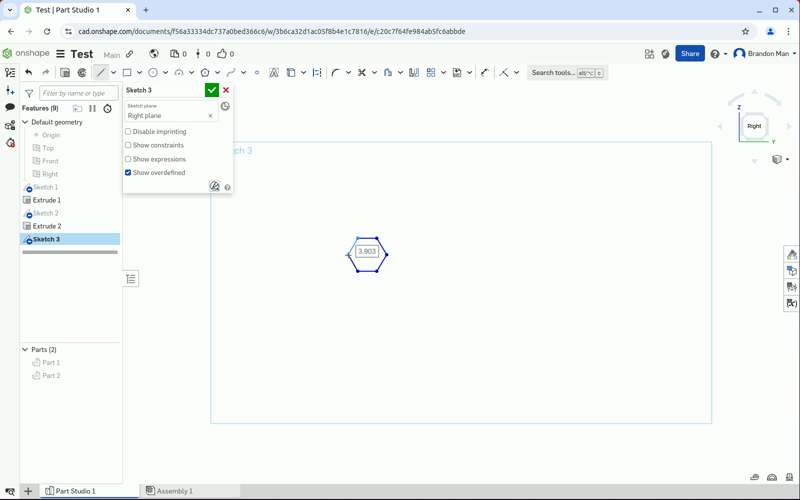
key_up(shift)
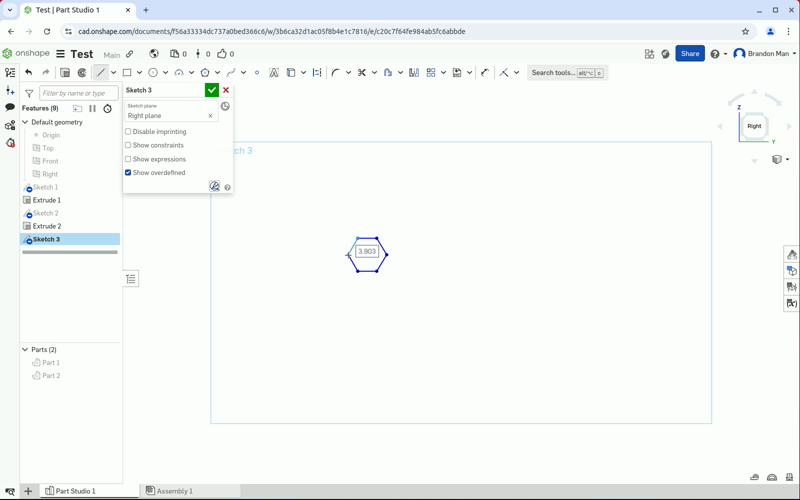
click(348, 254)
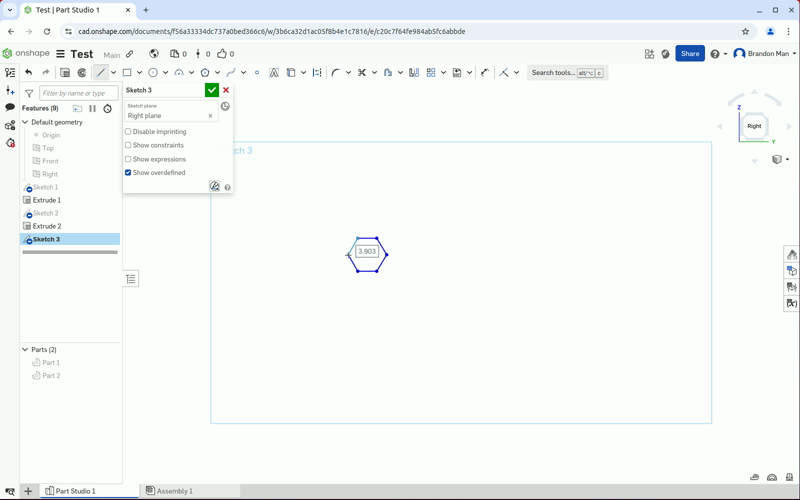
key(esc)
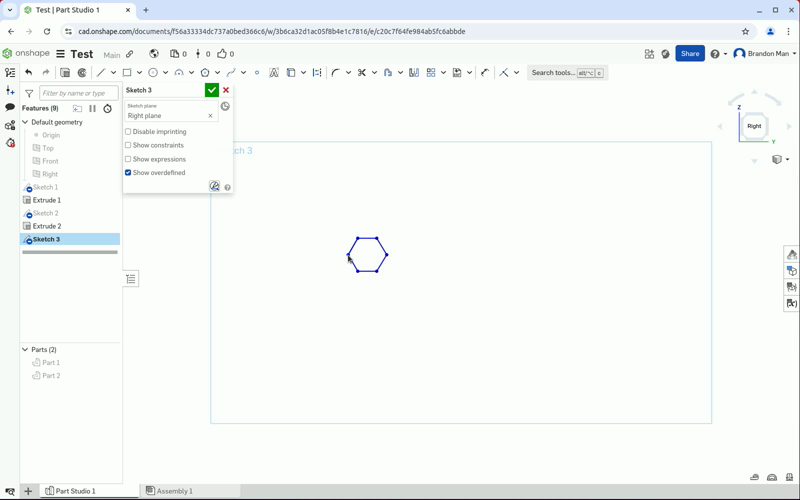
mouse_move(361, 266)
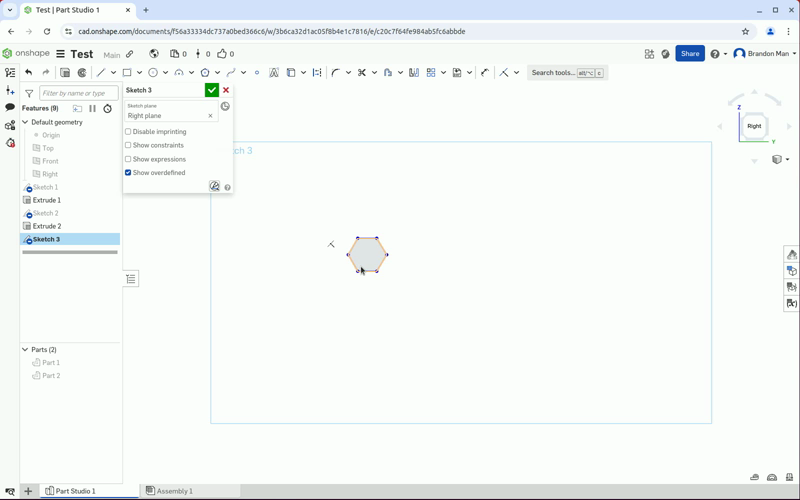
scroll(6)
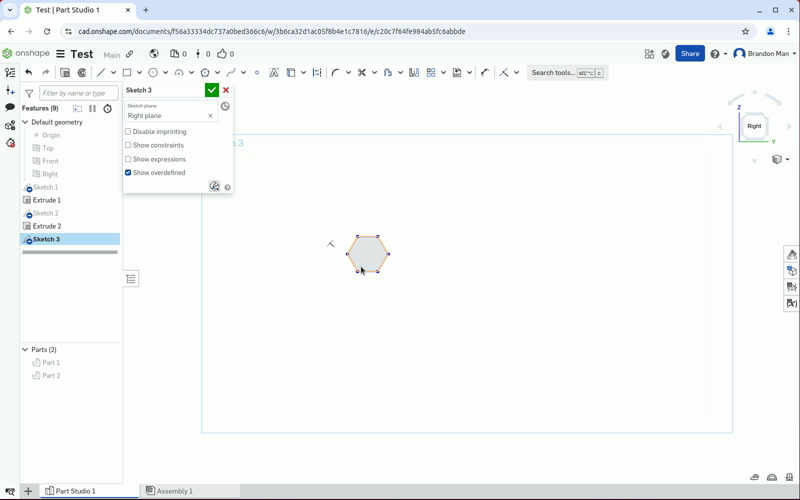
scroll(6)
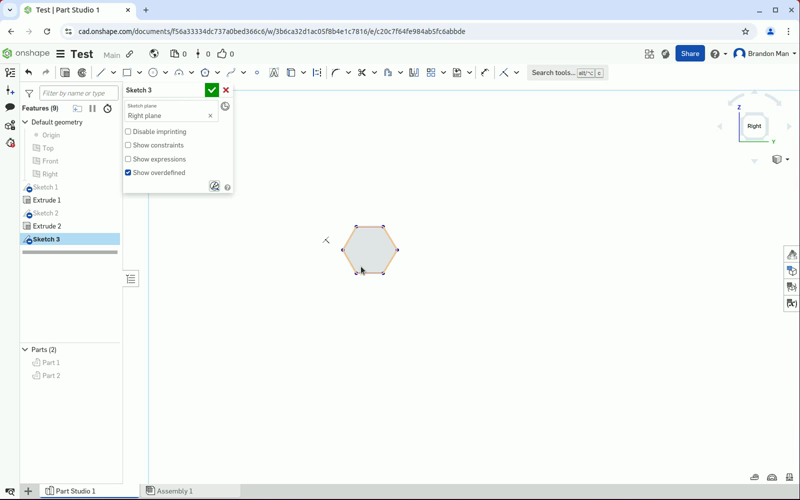
scroll(6)
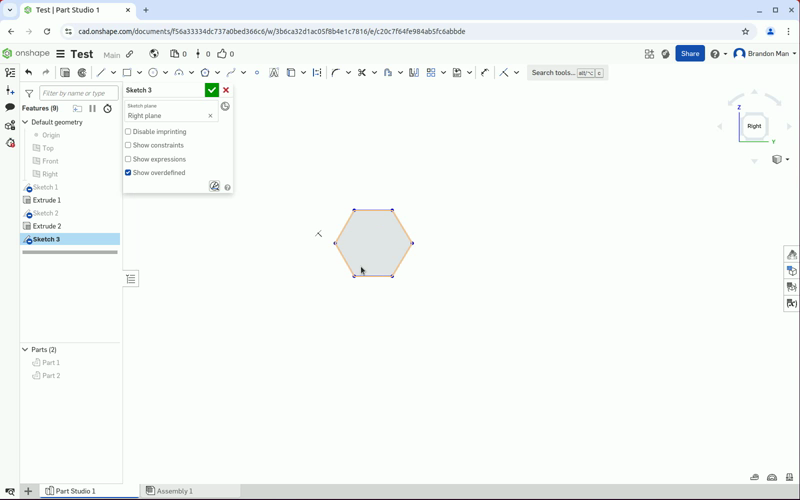
scroll(6)
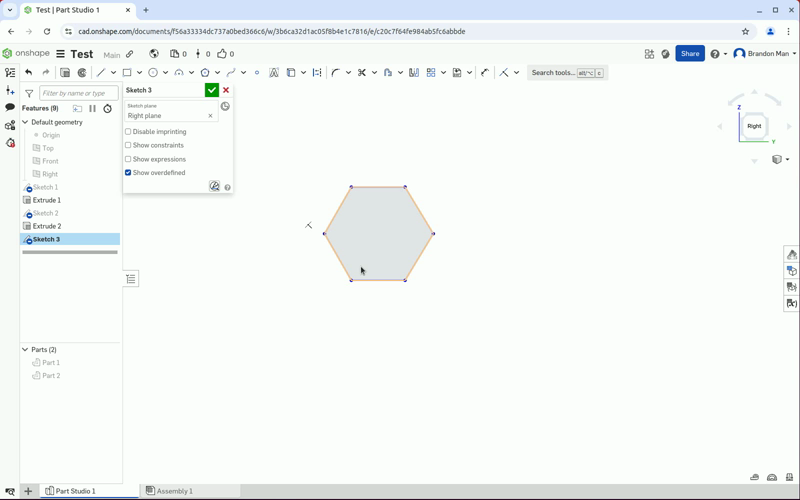
scroll(6)
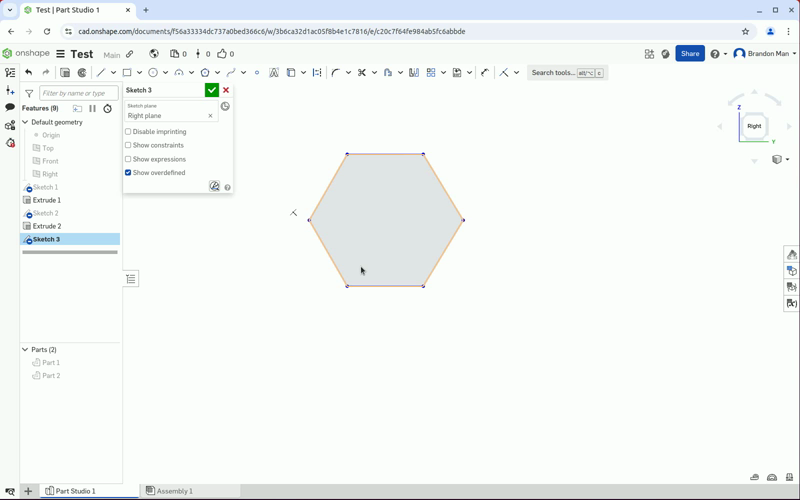
scroll(6)
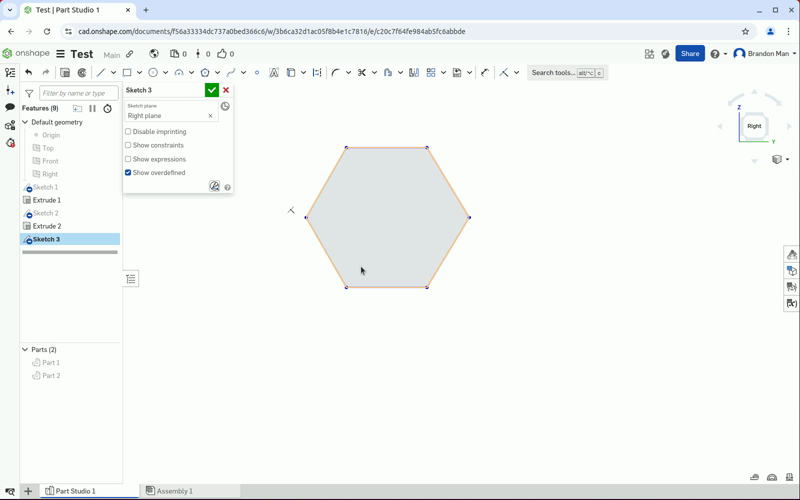
scroll(6)
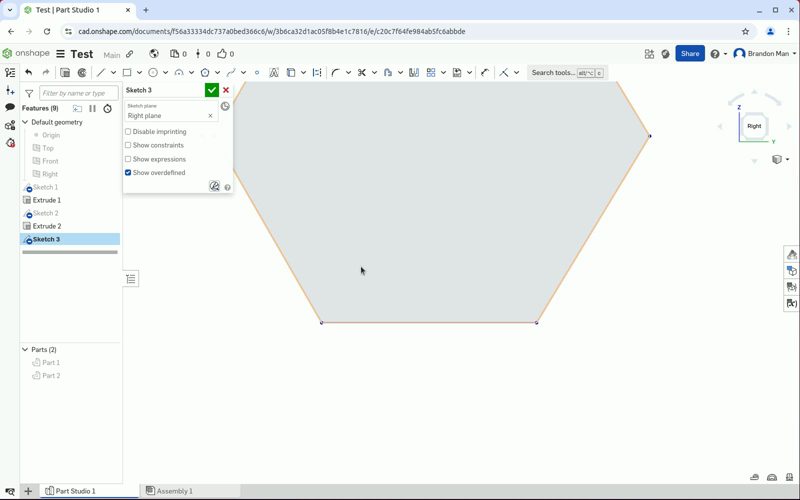
click(361, 266)
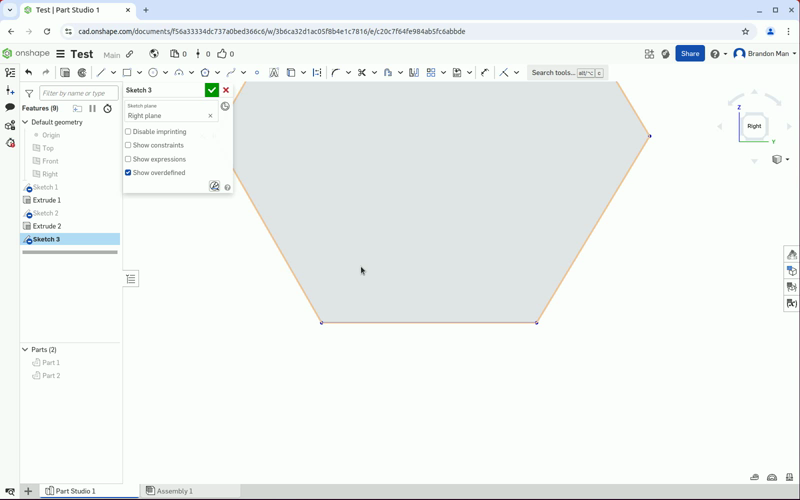
scroll(-6)
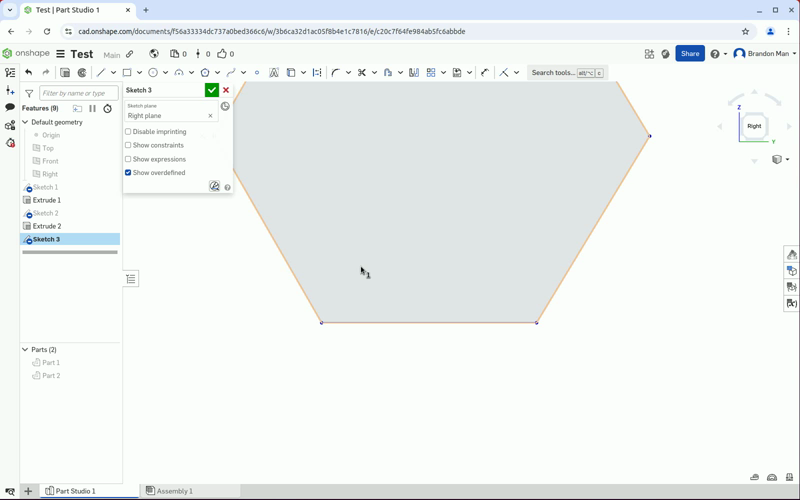
scroll(-6)
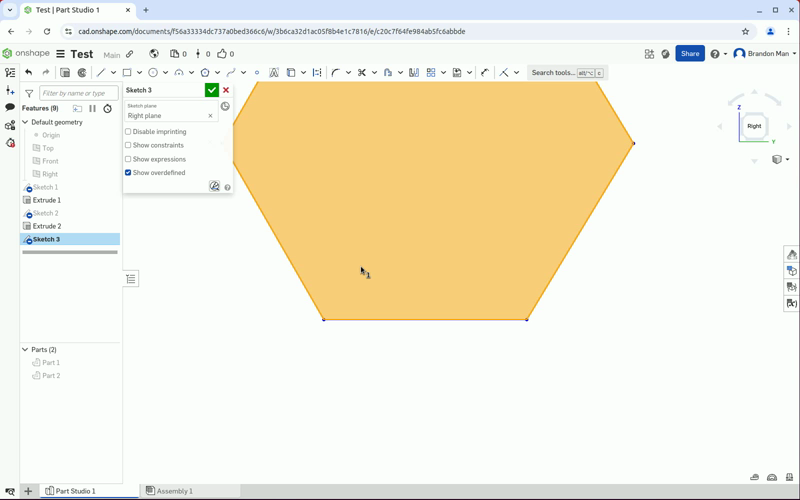
scroll(-6)
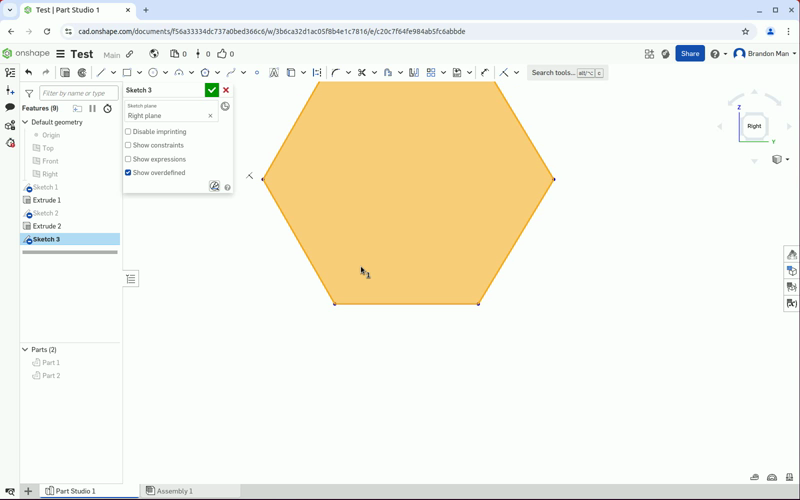
scroll(-6)
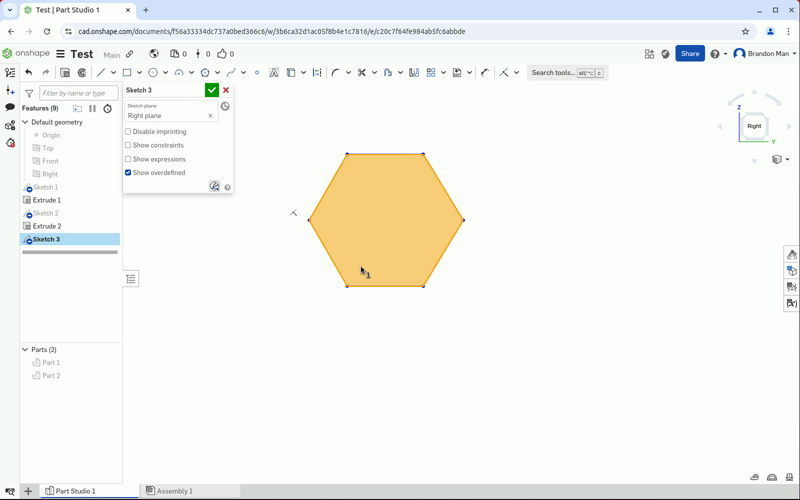
scroll(-6)
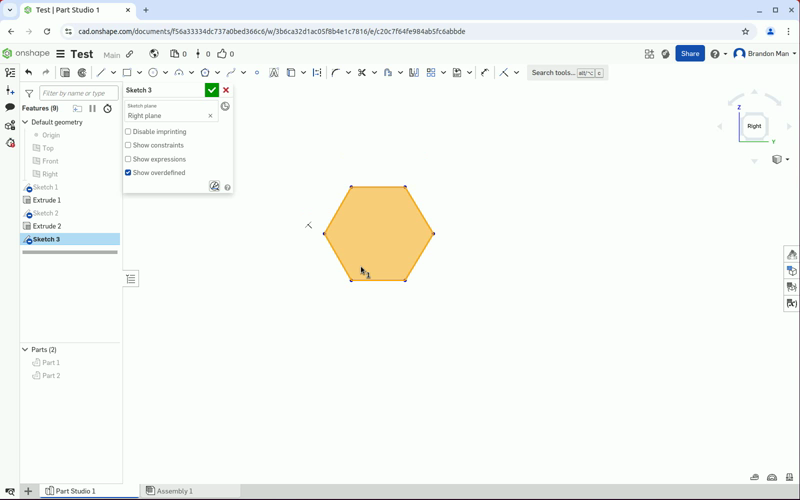
scroll(-6)
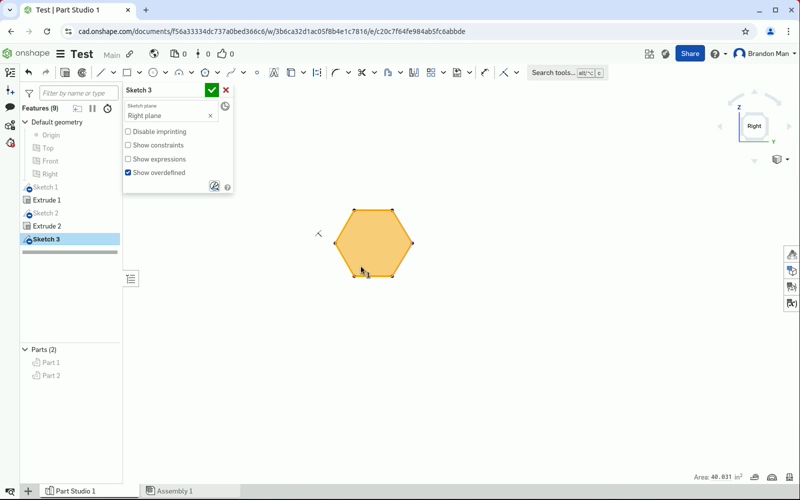
scroll(-6)
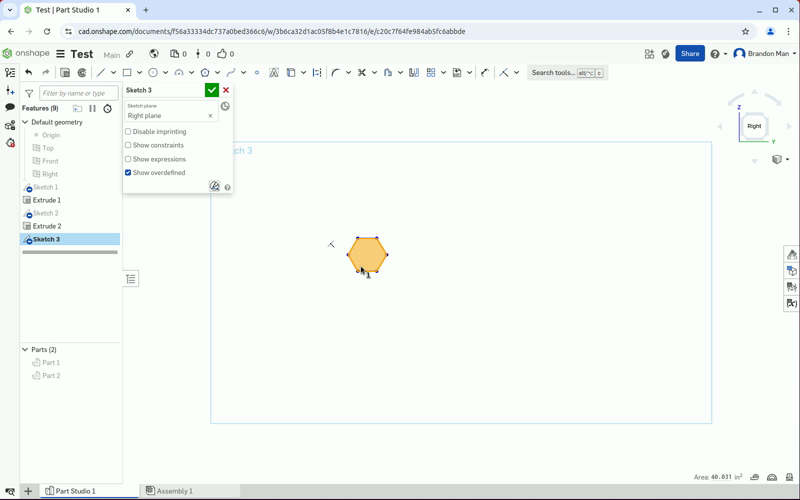
mouse_move(73, 352)
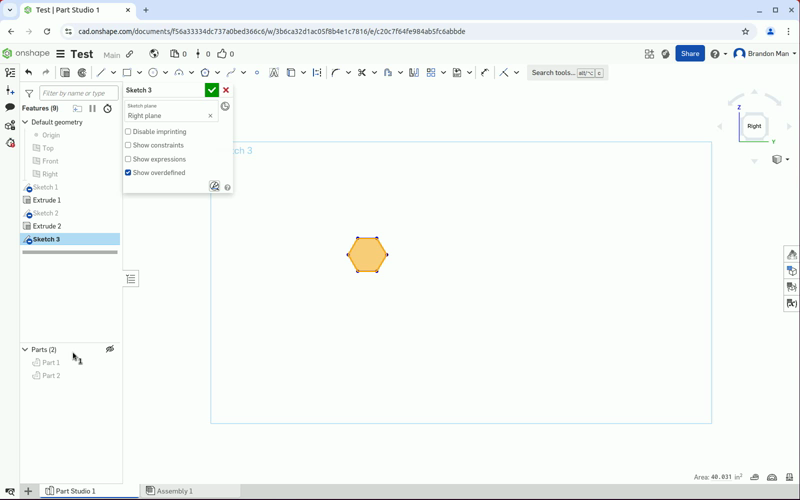
key(shift+y)
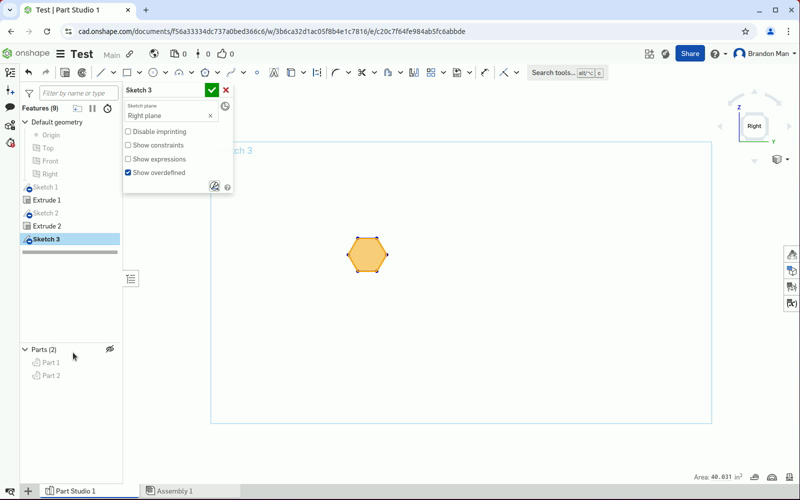
key(shift+e)
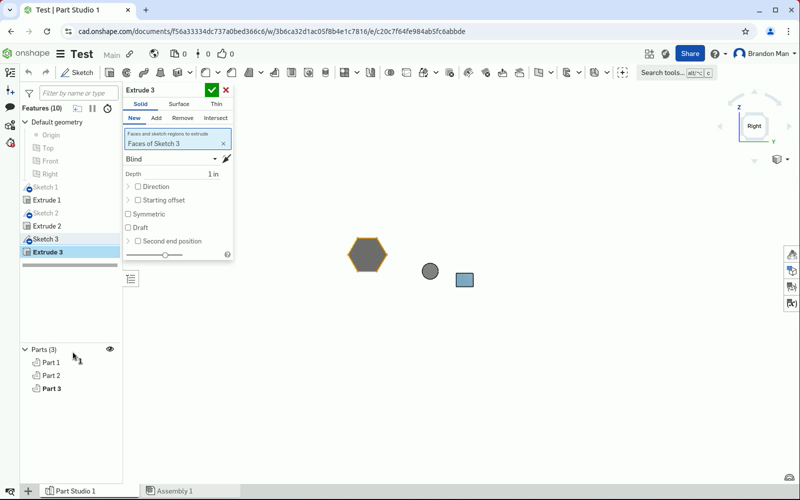
mouse_move(143, 106)
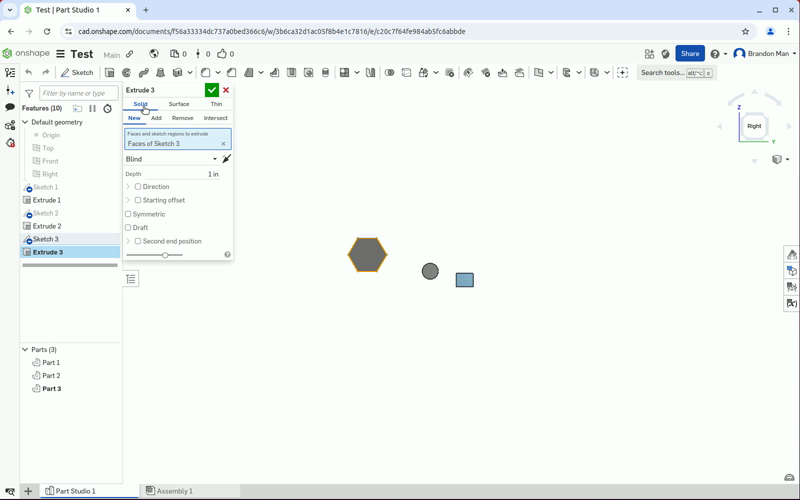
click(143, 106)
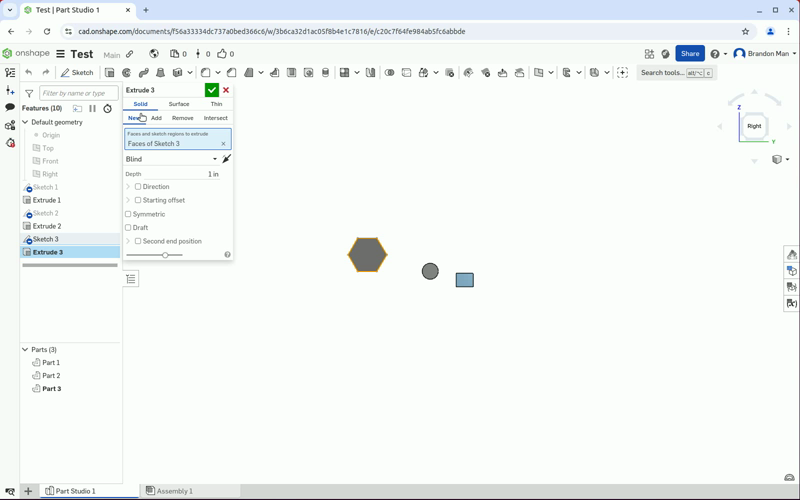
mouse_move(137, 120)
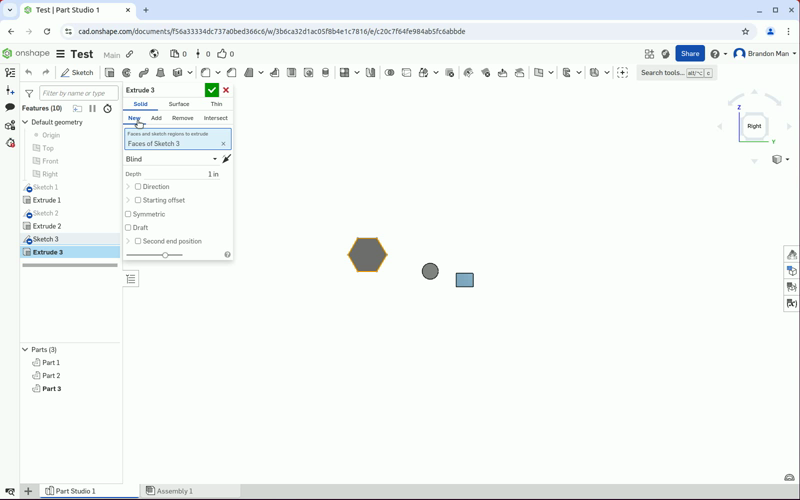
click(137, 120)
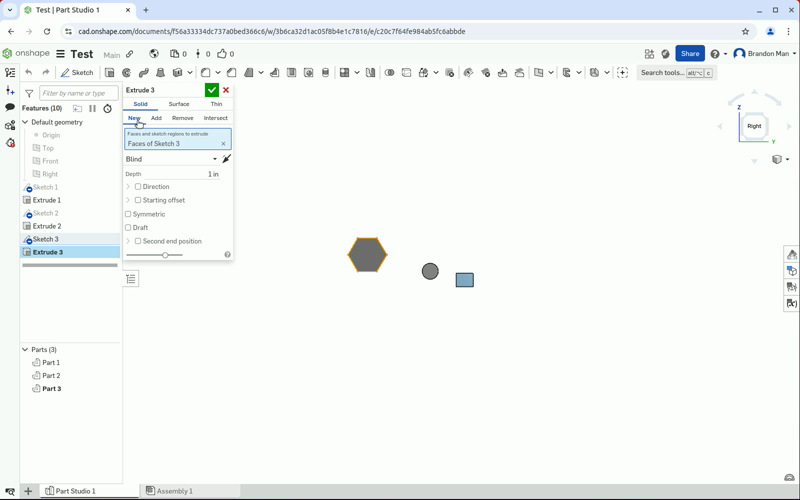
key(tab, 4)
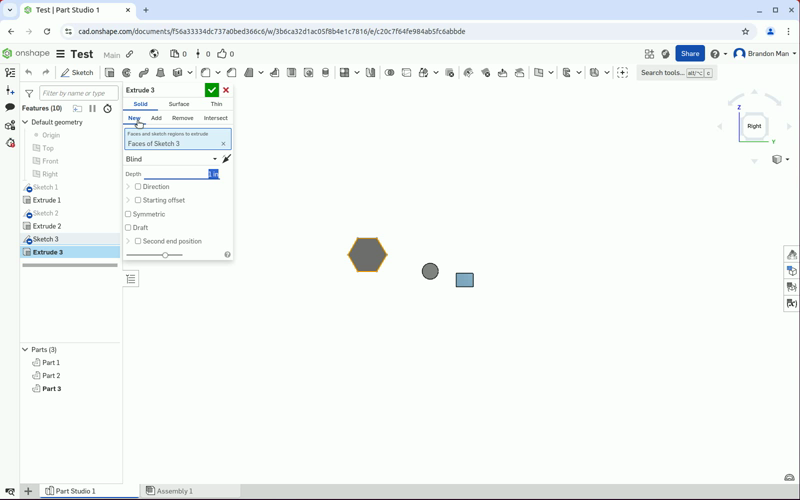
text(0.963)
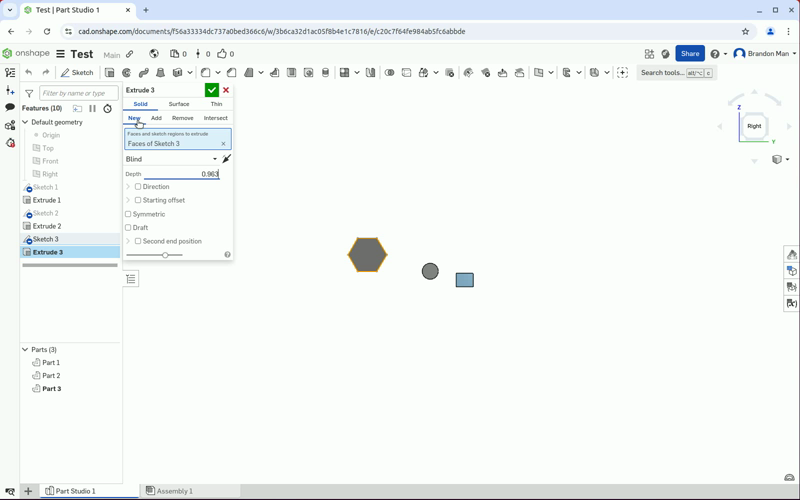
key(enter)
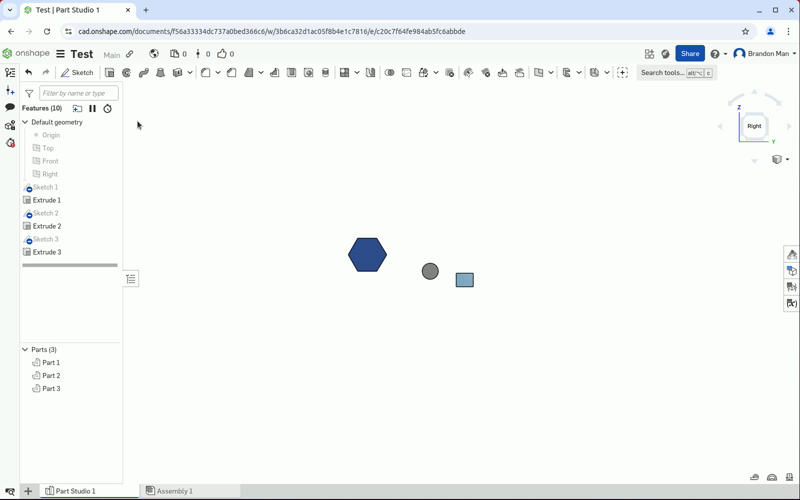
key(shift+h)
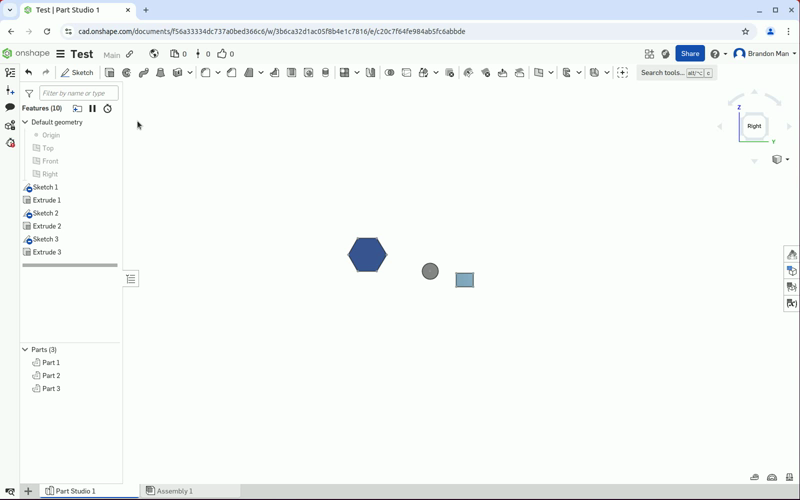
key(shift+h)
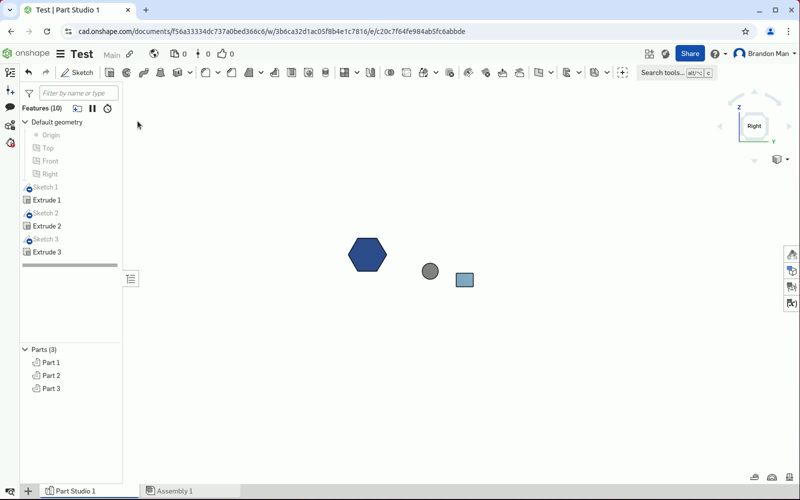
mouse_move(73, 189)
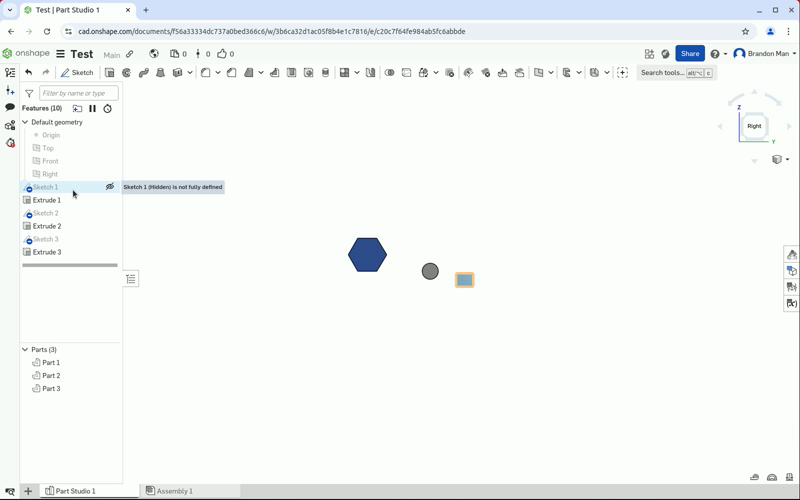
click(73, 189)
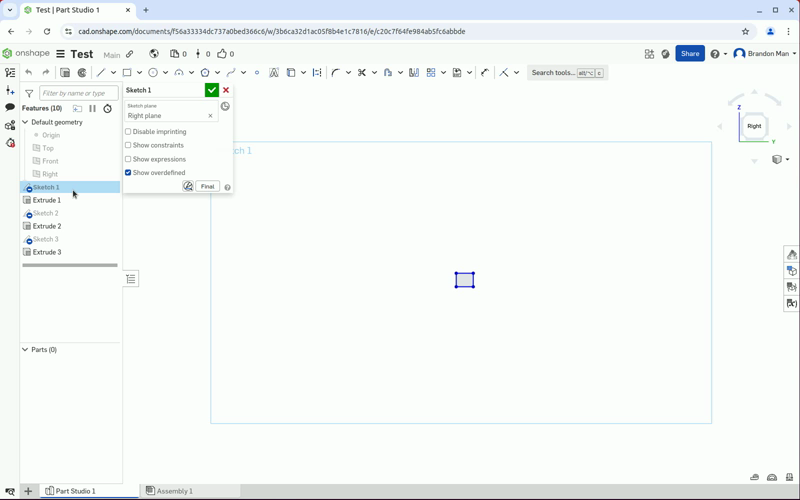
mouse_move(229, 92)
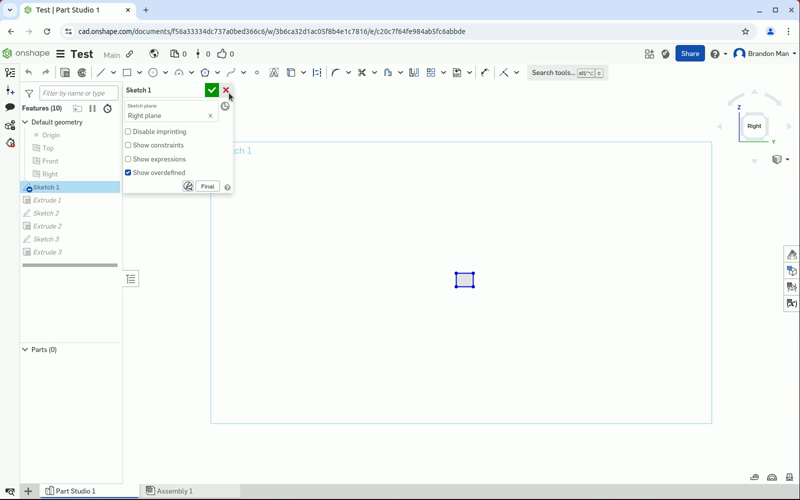
click(229, 92)
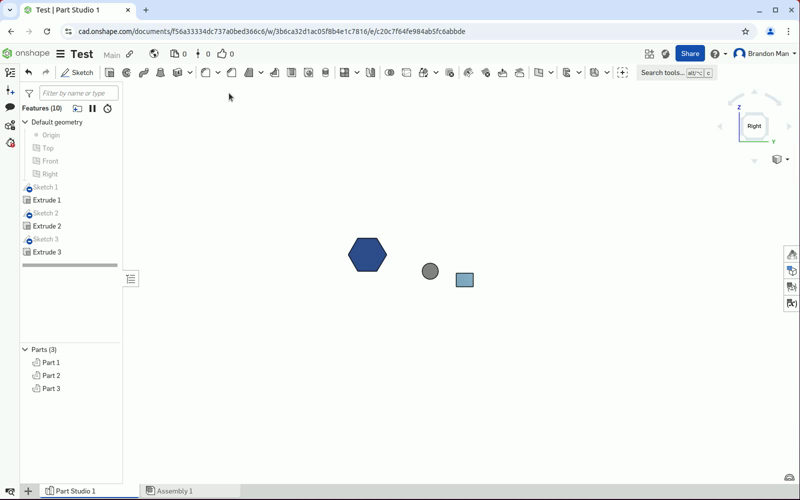
mouse_move(73, 352)
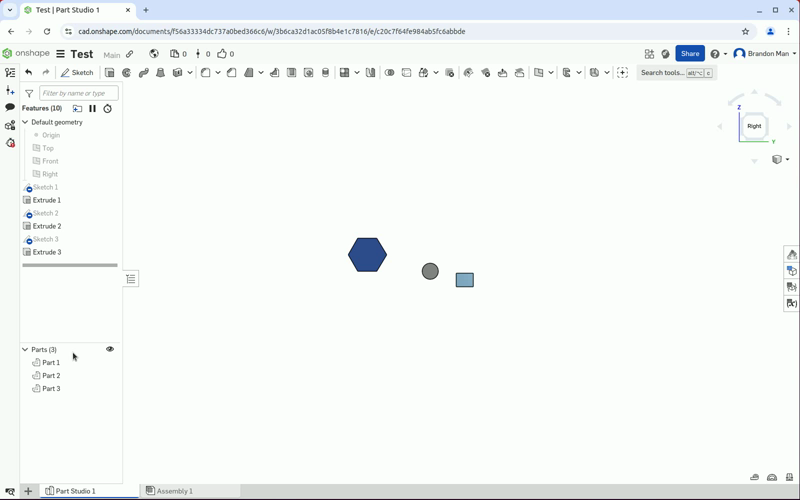
key(y)
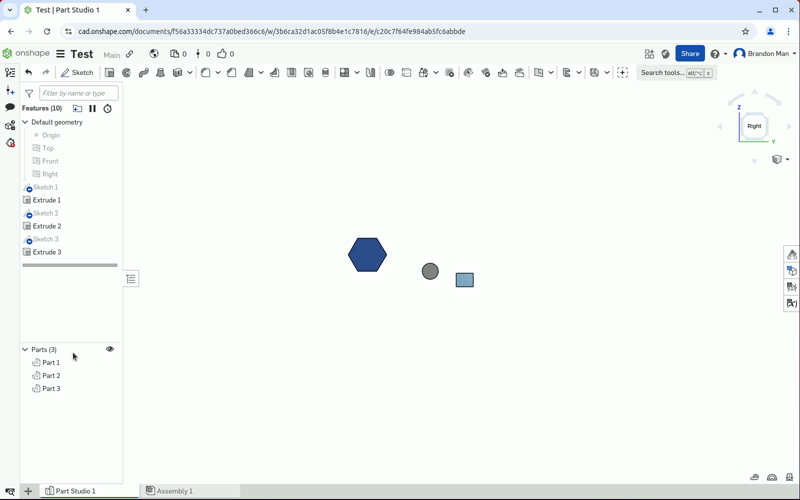
key(shift+p)
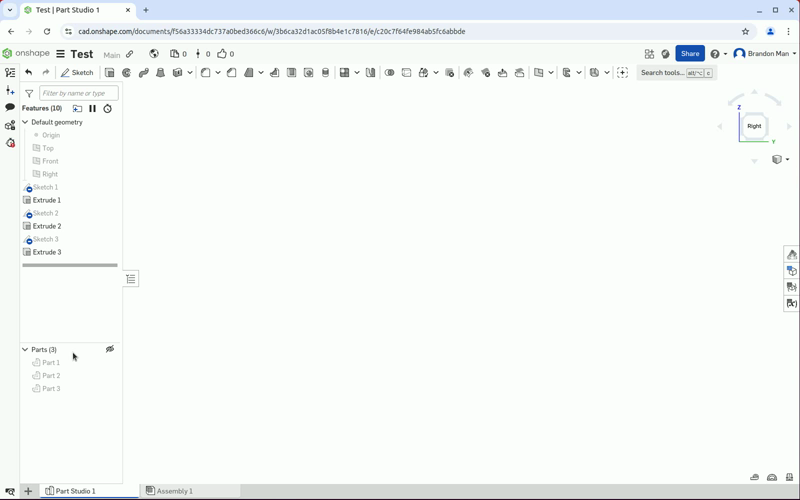
key(space)
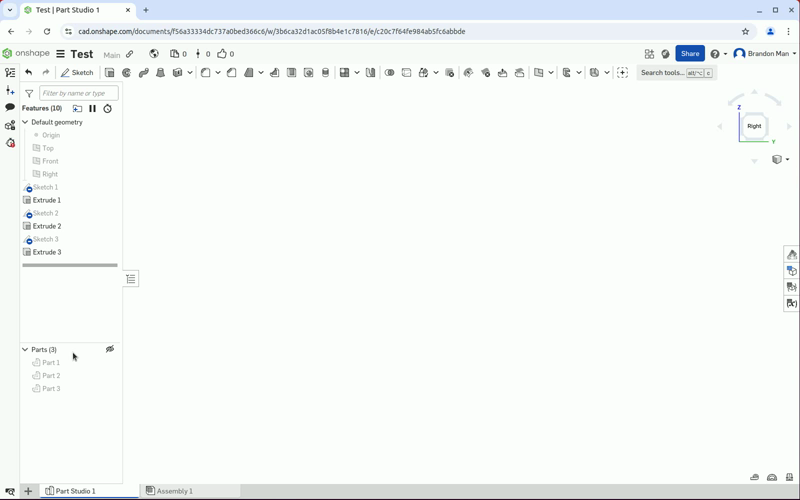
key_down(shift)
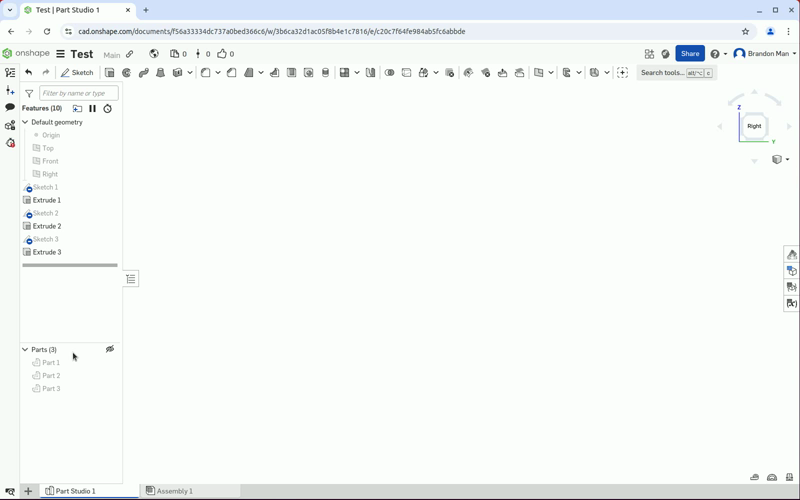
key(right)
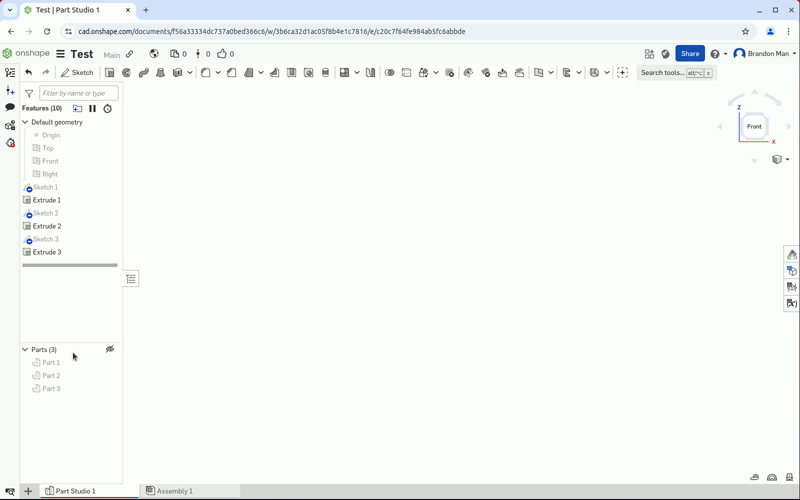
key_up(shift)
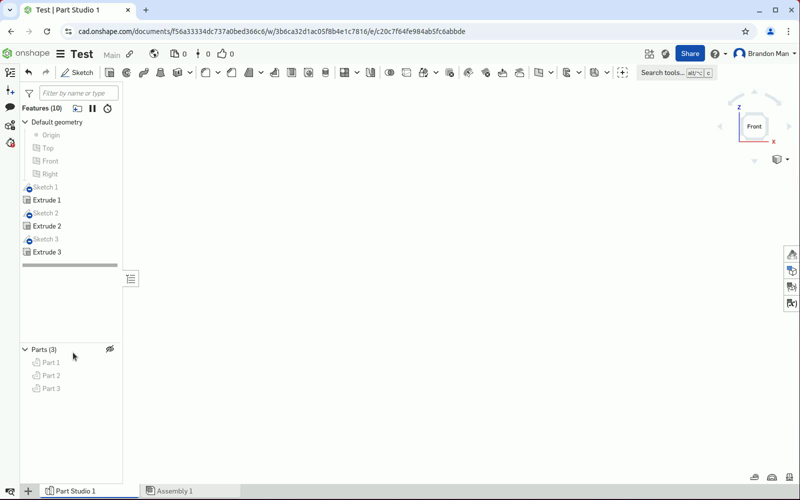
mouse_move(73, 352)
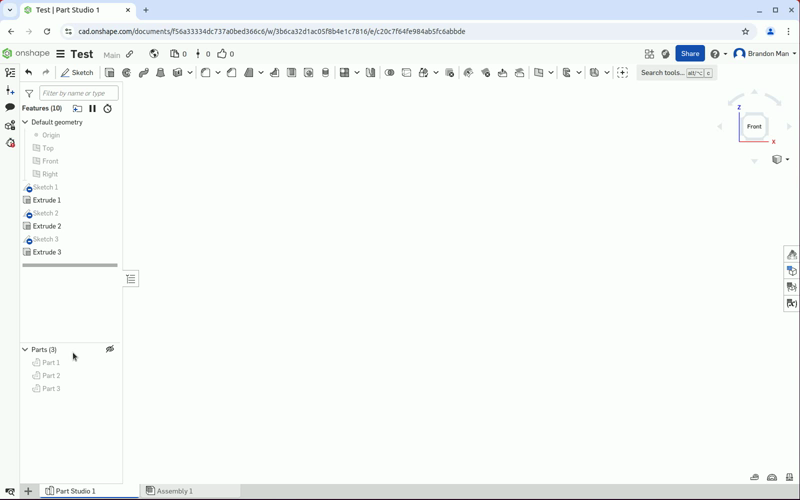
key(shift+y)
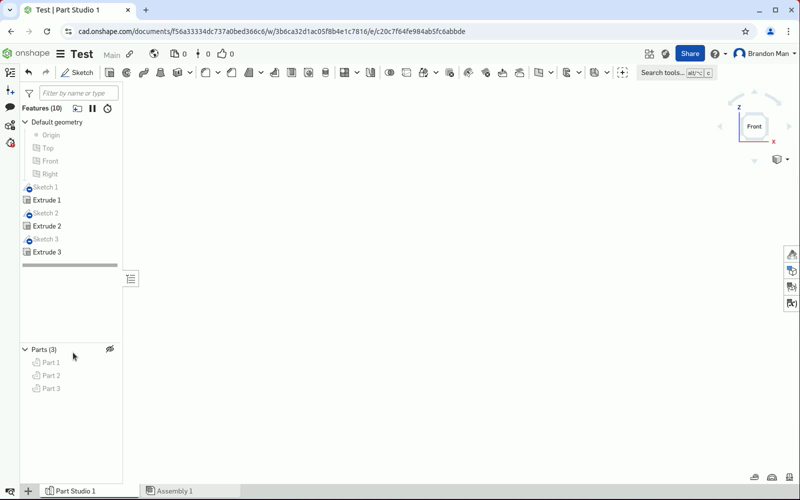
key(shift+s)
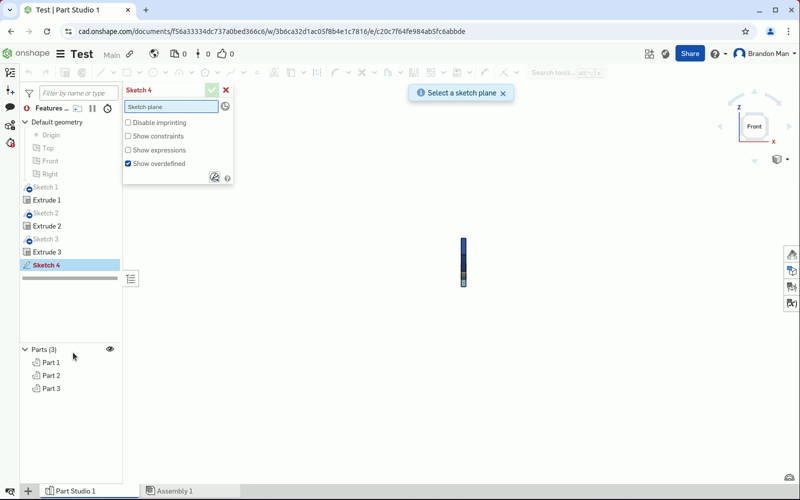
mouse_move(73, 163)
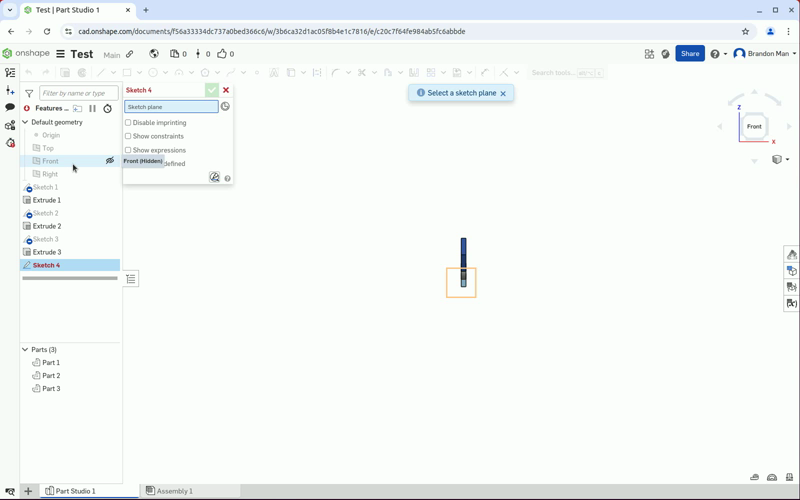
click(73, 163)
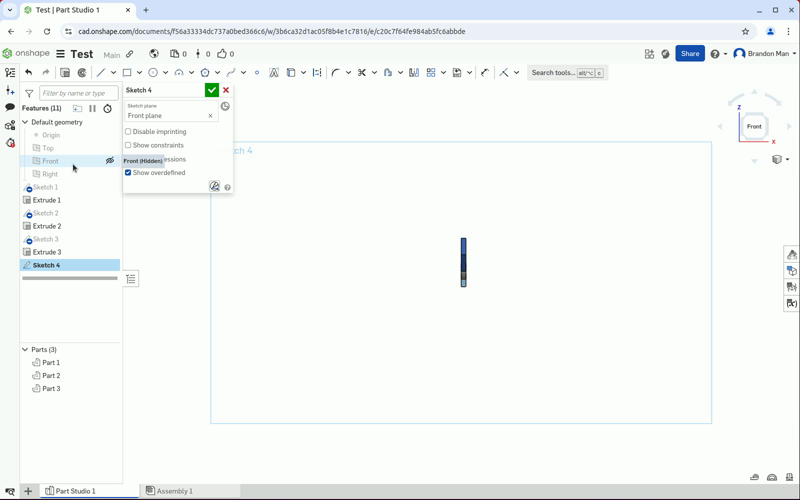
mouse_move(73, 352)
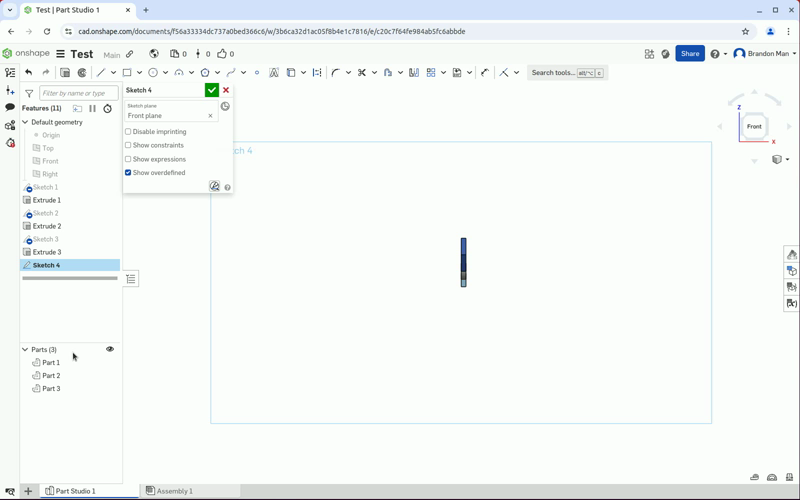
key(y)
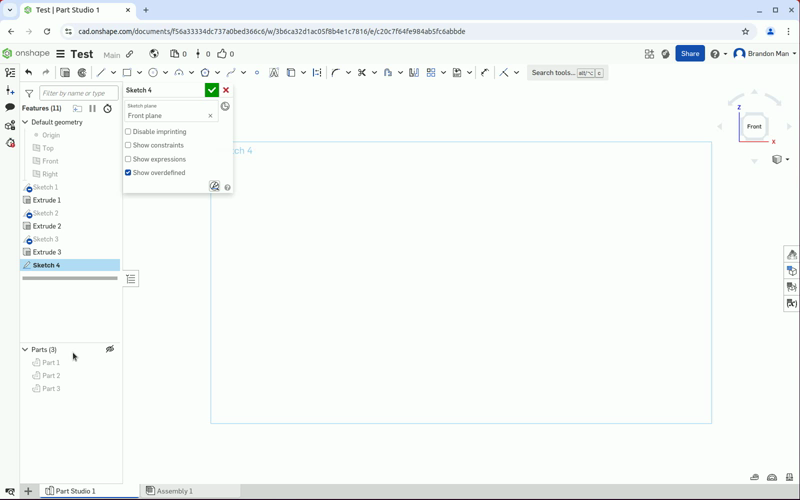
key(l)
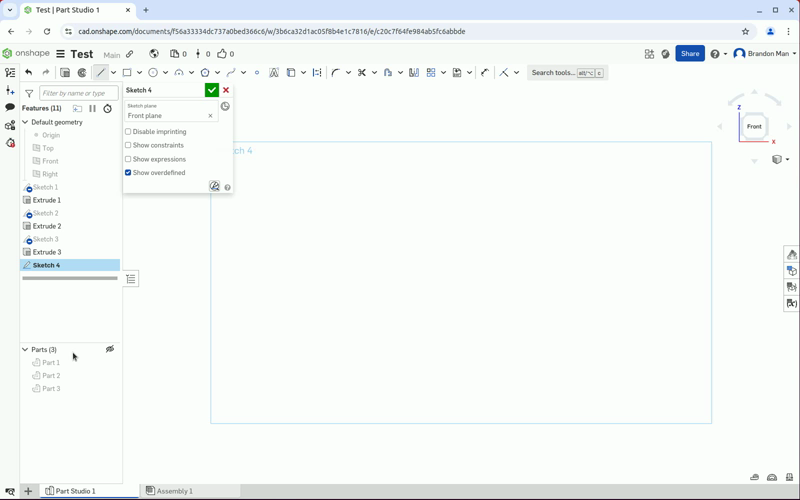
key_down(shift)
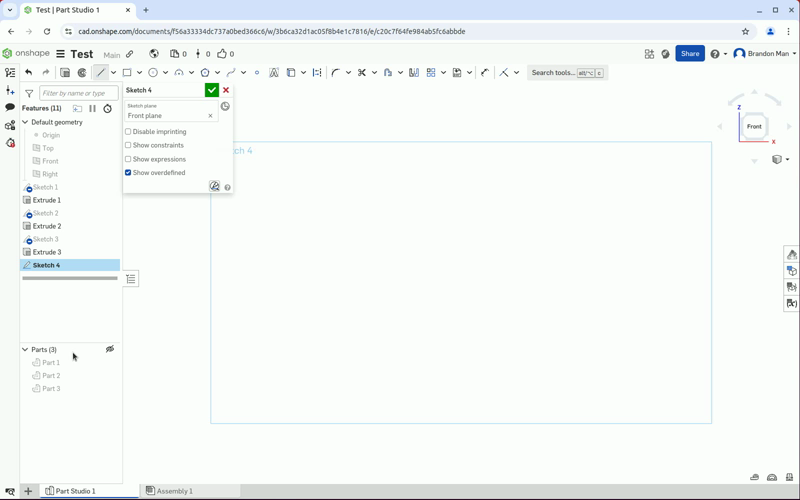
mouse_move(417, 288)
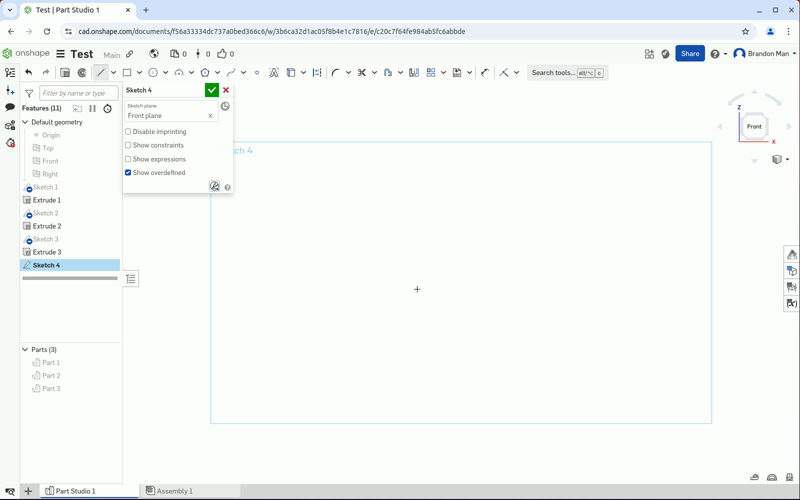
click(417, 288)
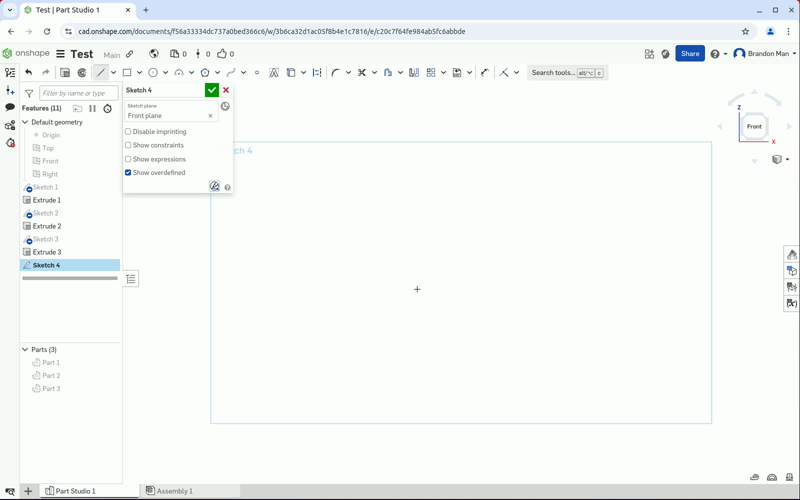
key_up(shift)
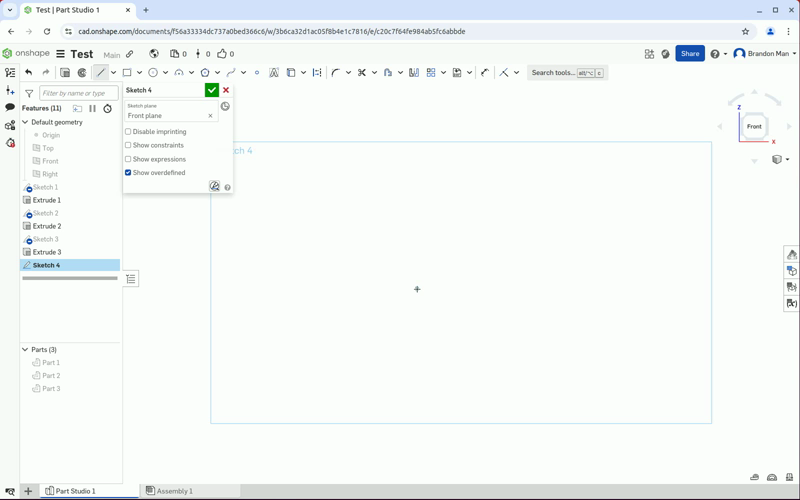
key_down(shift)
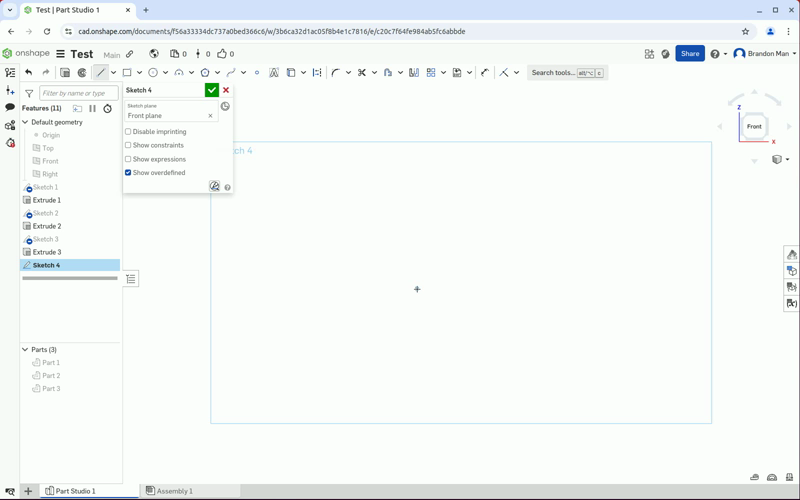
mouse_move(447, 288)
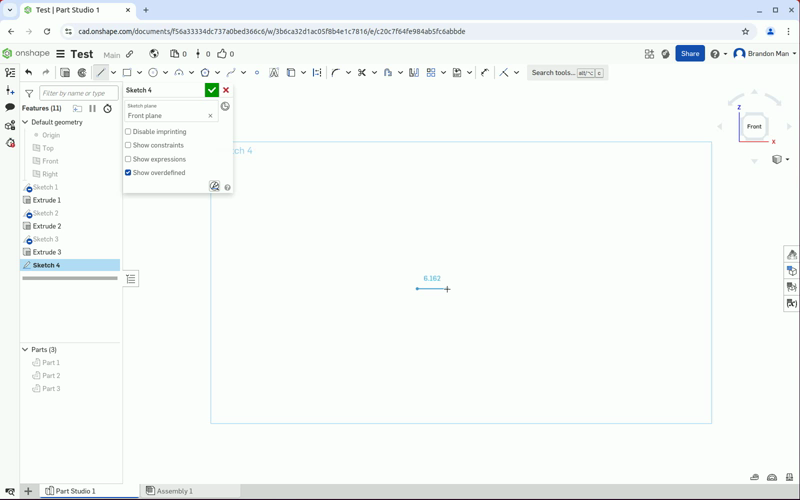
mouse_move(446, 288)
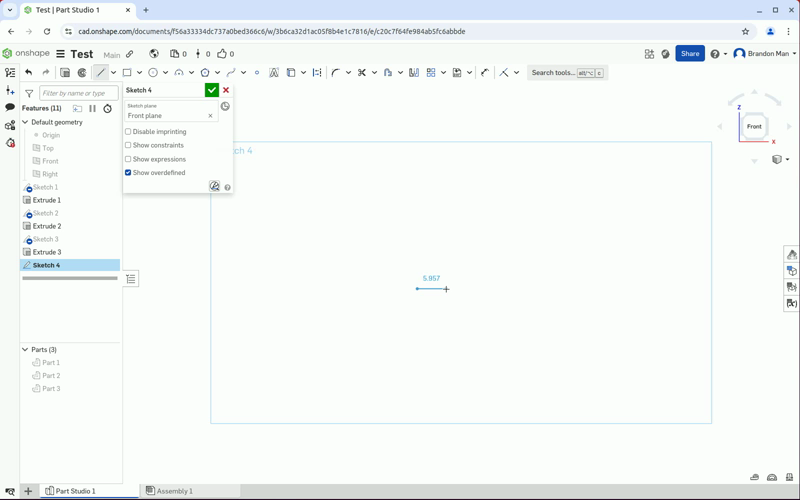
click(446, 288)
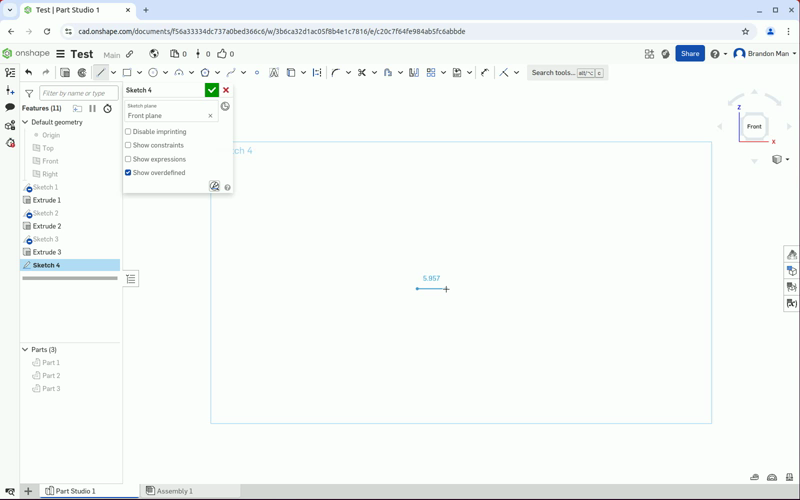
key_up(shift)
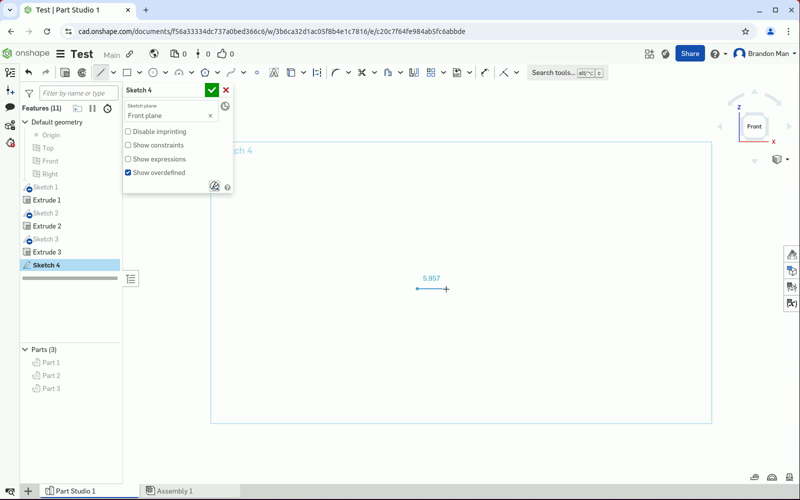
key_down(shift)
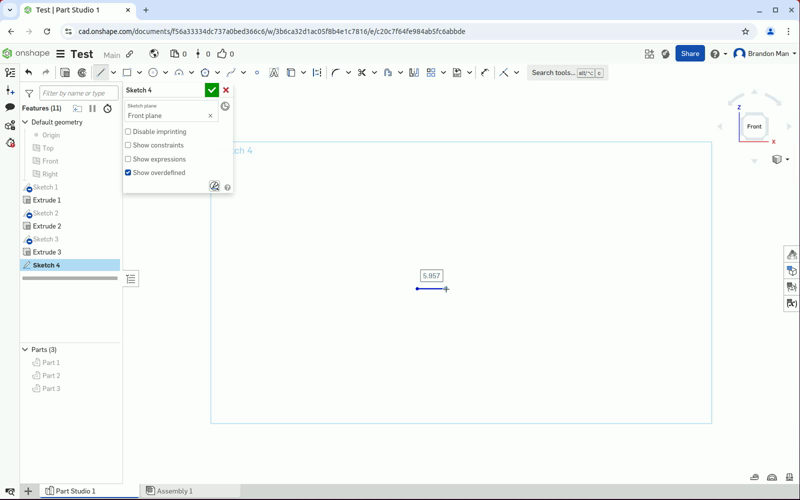
mouse_move(476, 288)
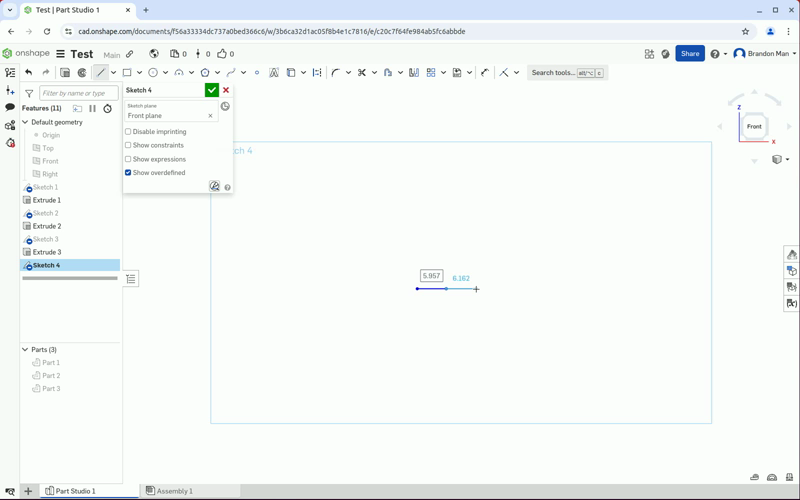
mouse_move(446, 265)
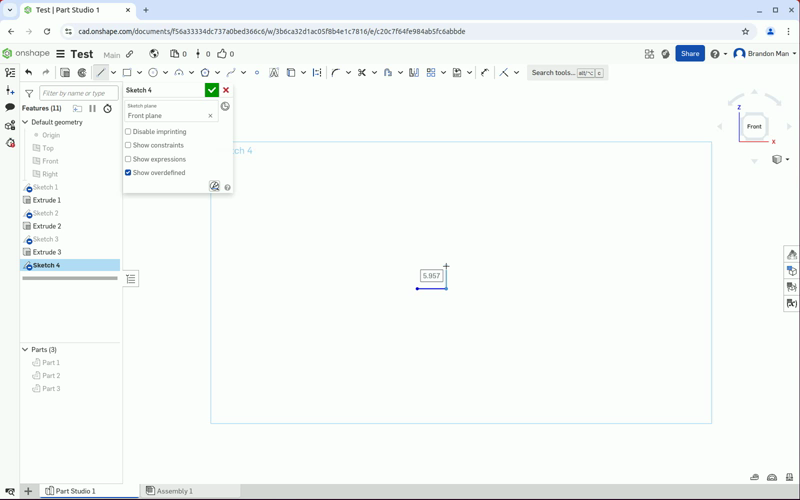
click(446, 265)
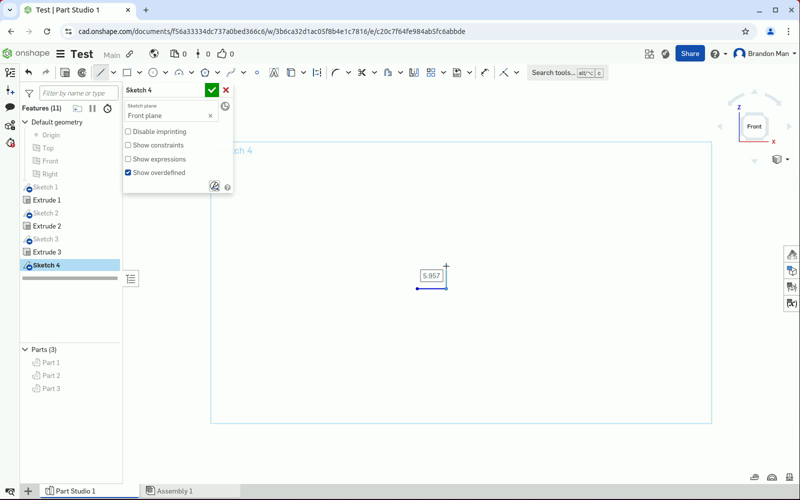
key_up(shift)
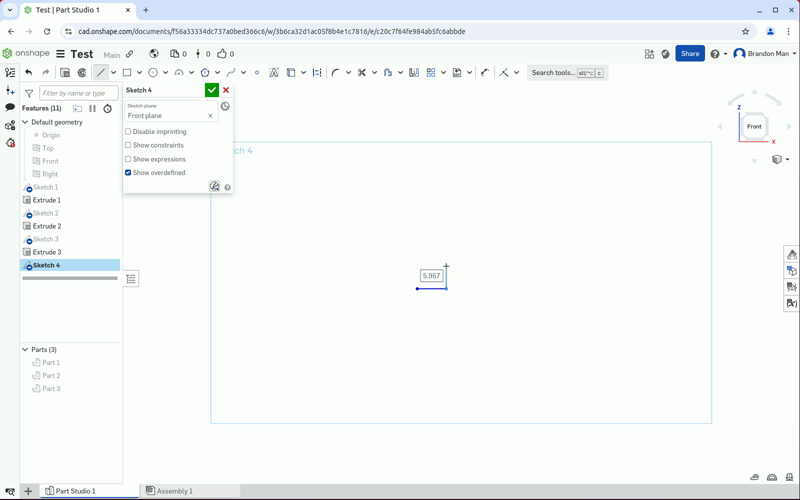
key_down(shift)
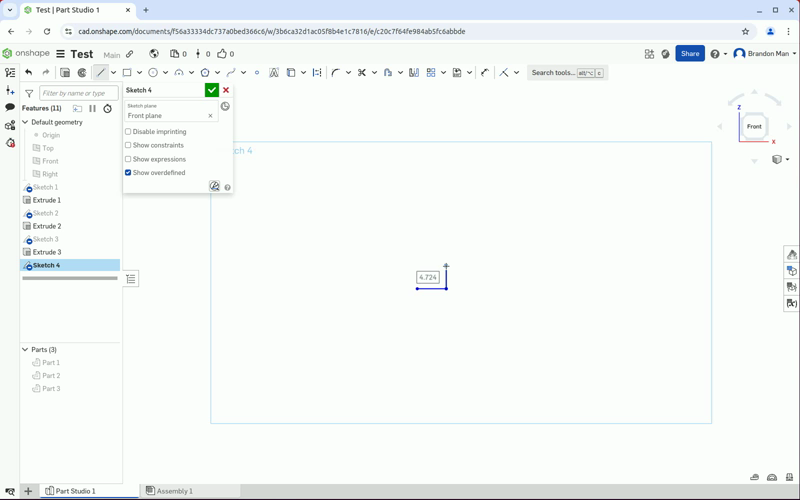
mouse_move(476, 265)
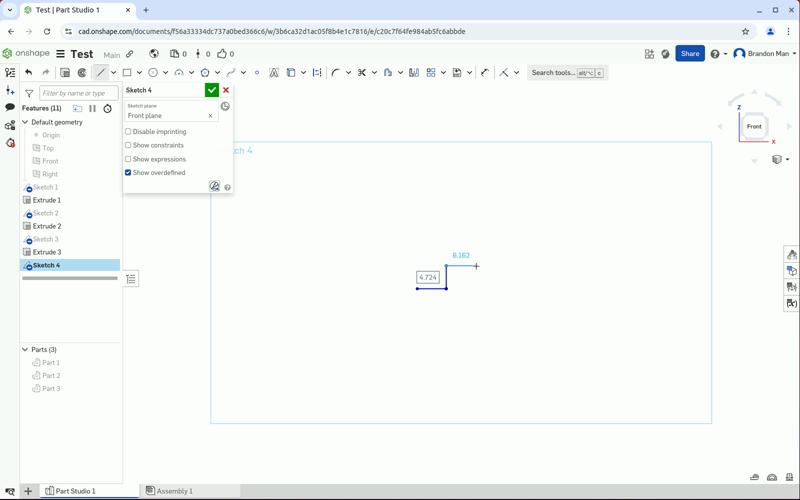
mouse_move(417, 265)
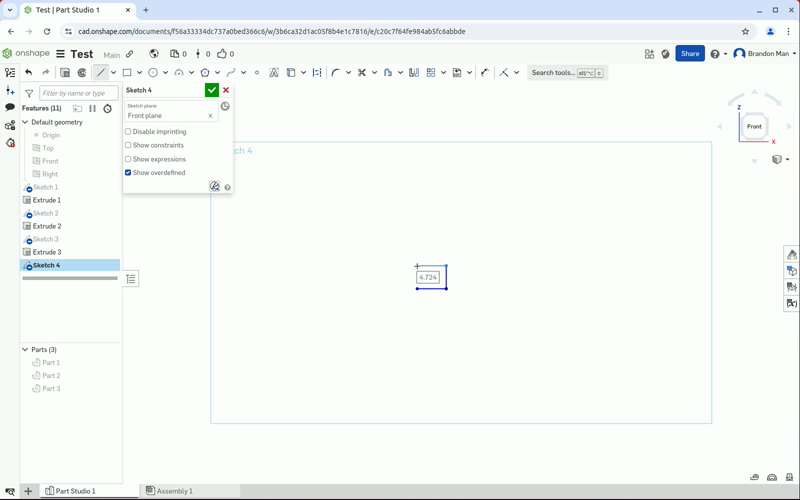
click(417, 265)
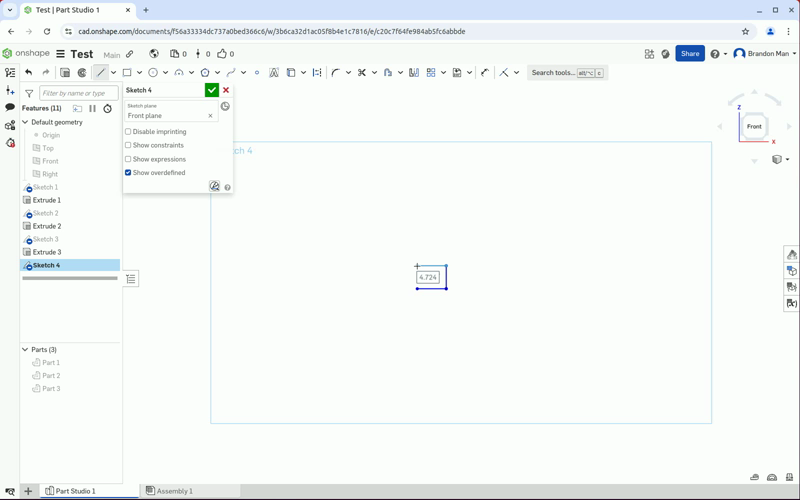
key_up(shift)
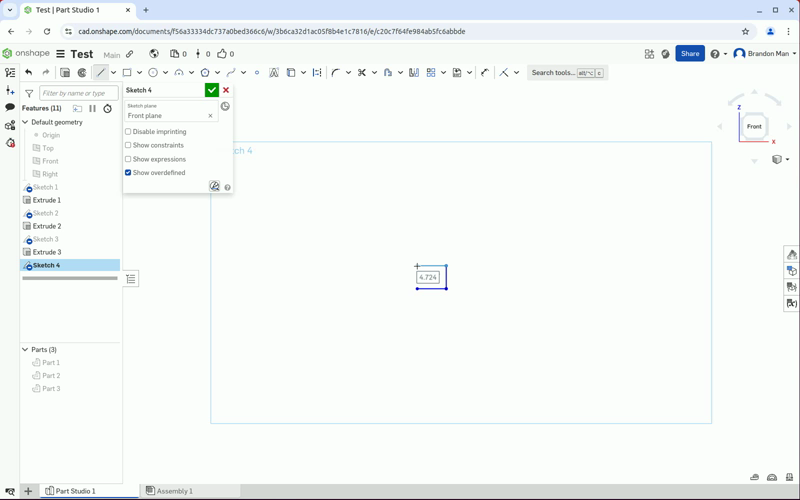
mouse_move(447, 265)
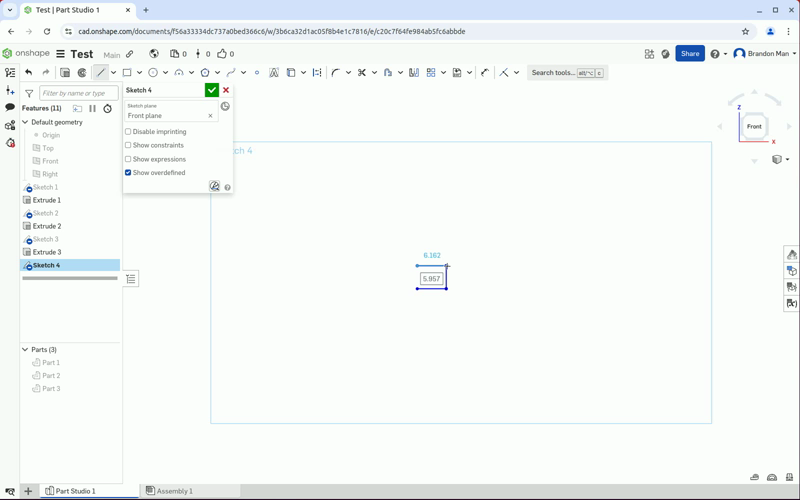
key_down(shift)
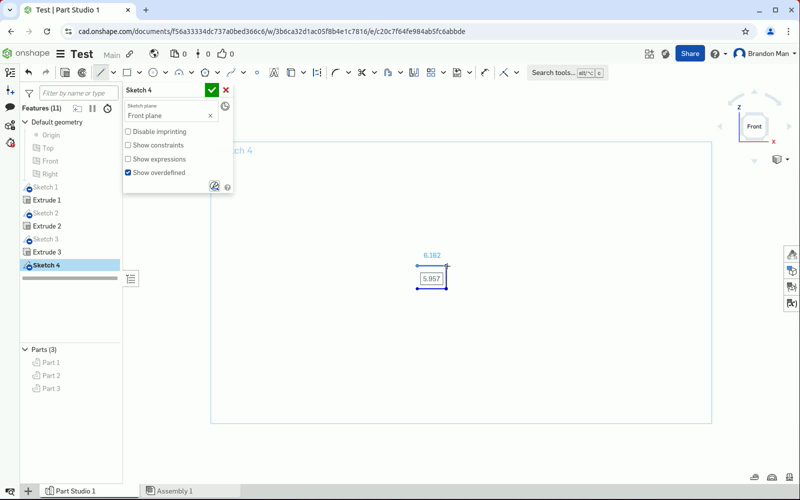
mouse_move(417, 288)
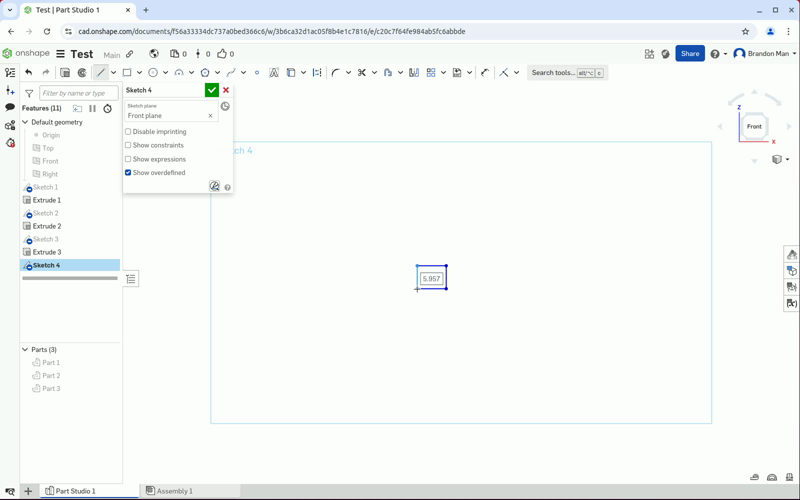
key_up(shift)
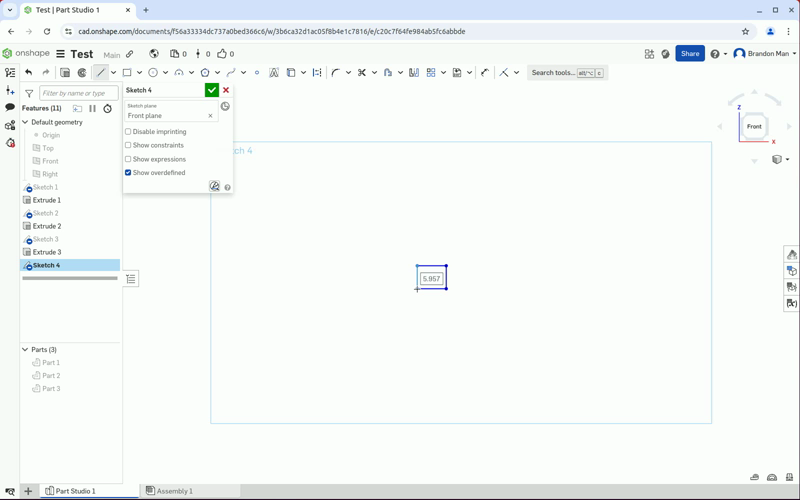
click(417, 288)
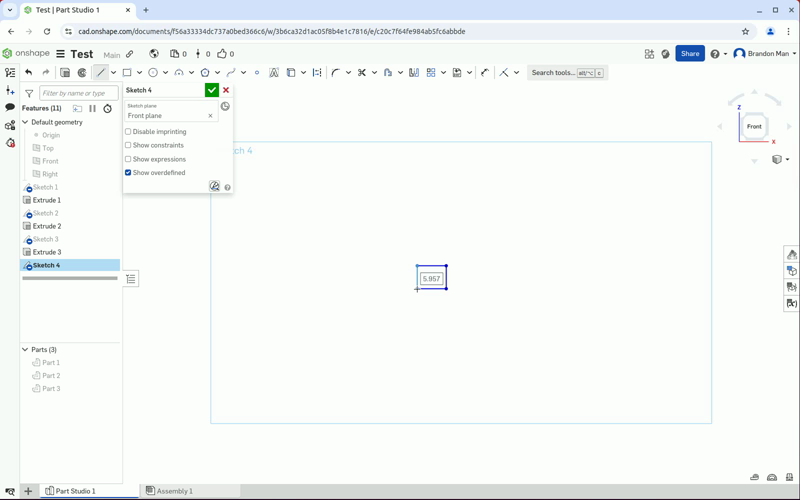
key(esc)
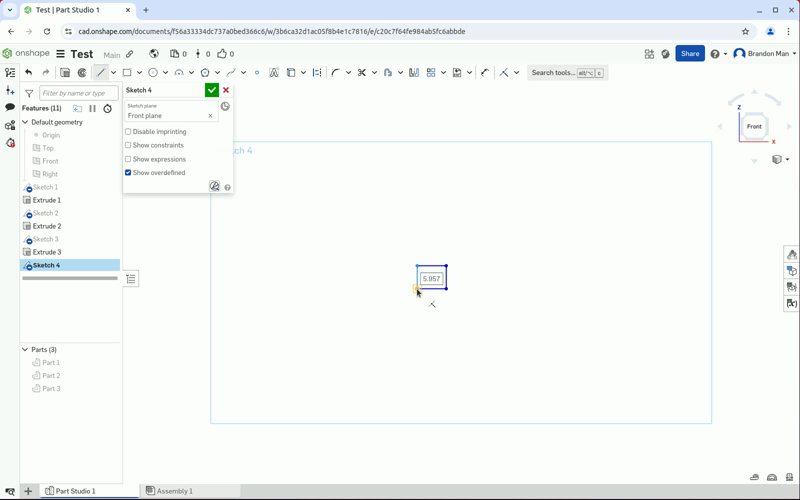
mouse_move(435, 275)
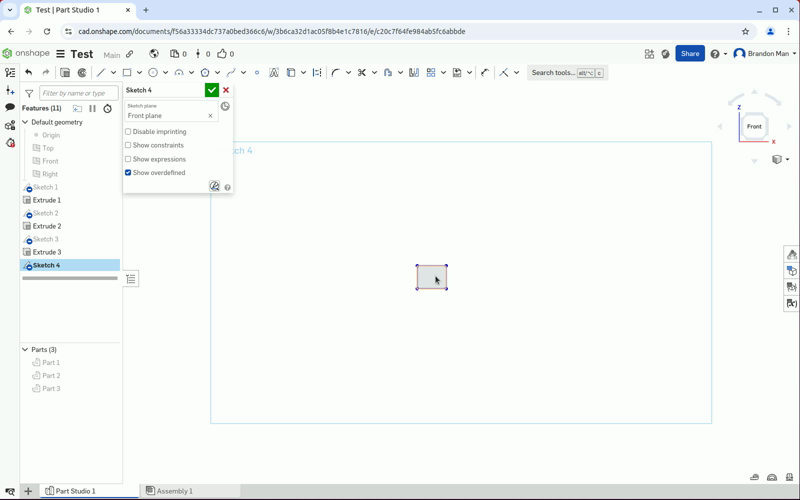
scroll(6)
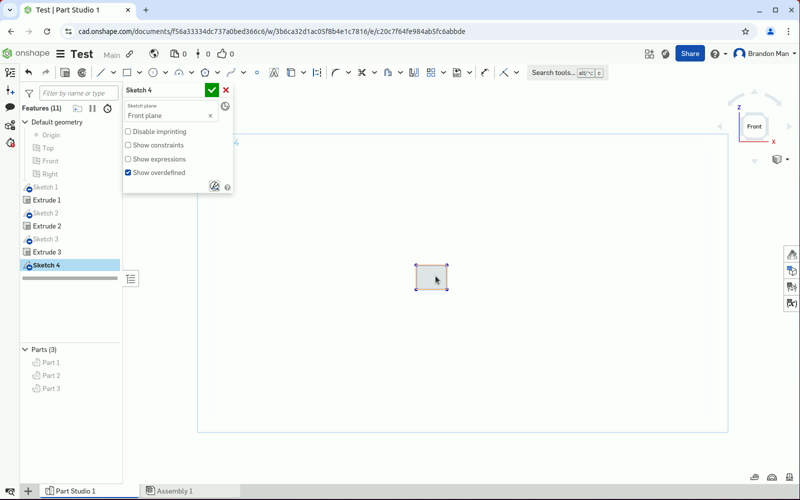
scroll(6)
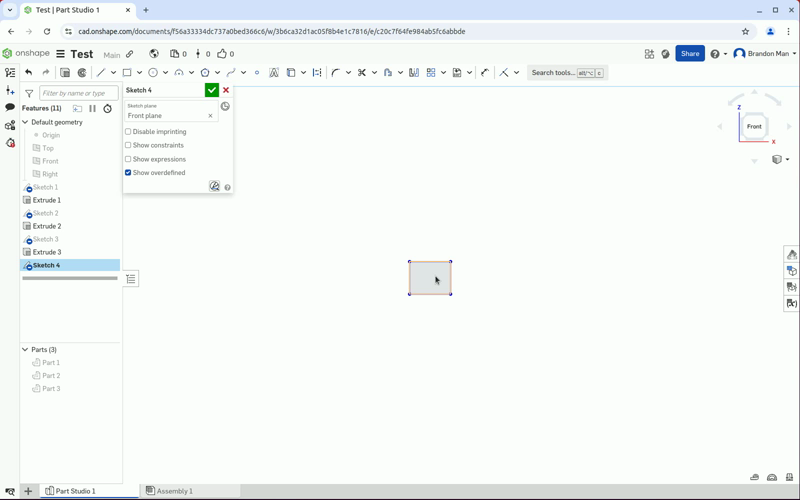
scroll(6)
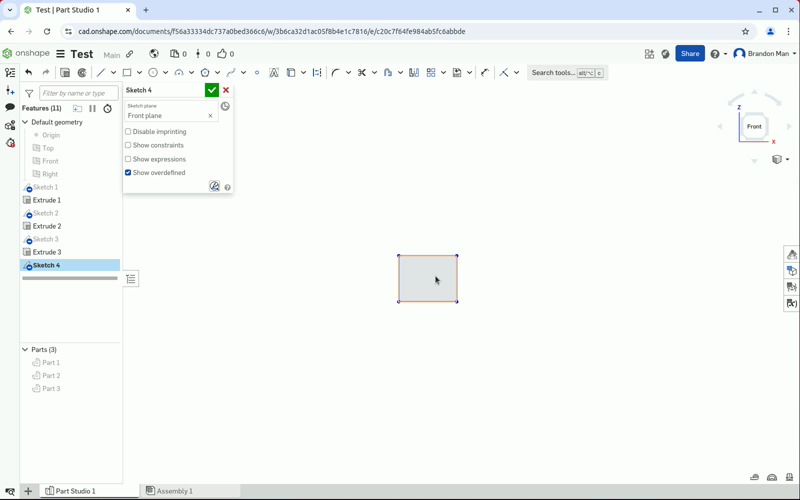
scroll(6)
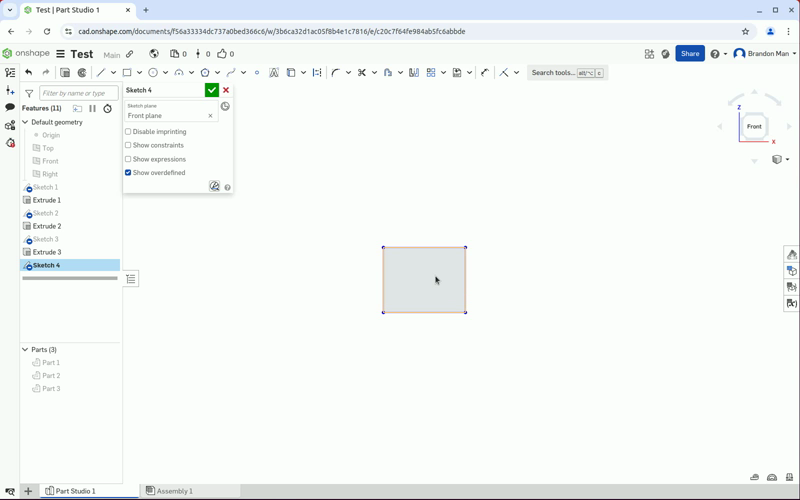
scroll(6)
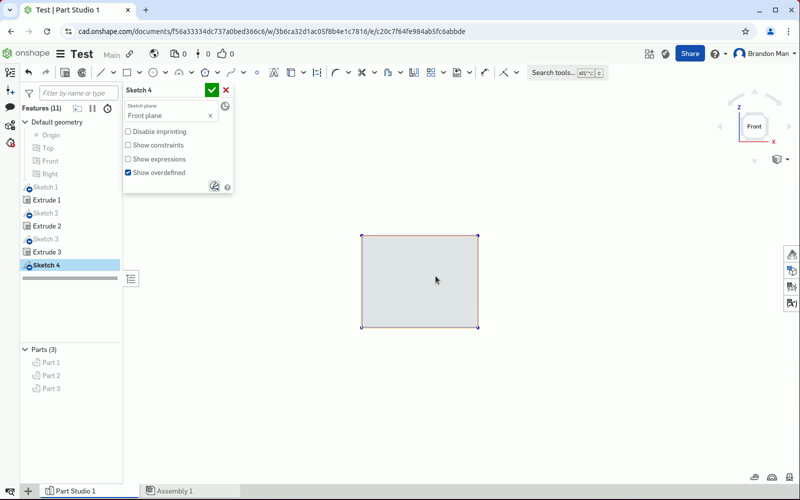
scroll(6)
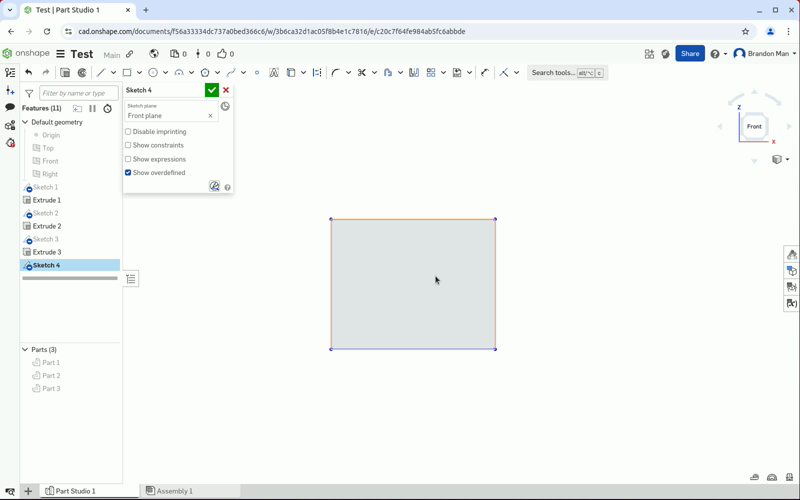
scroll(6)
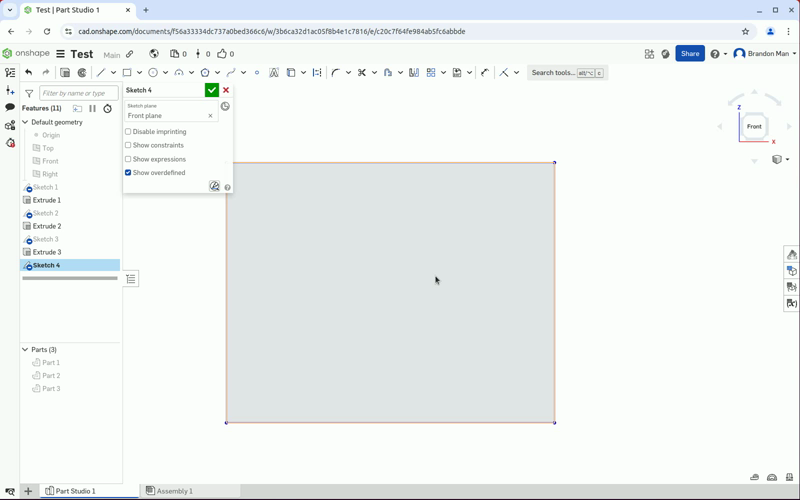
click(435, 275)
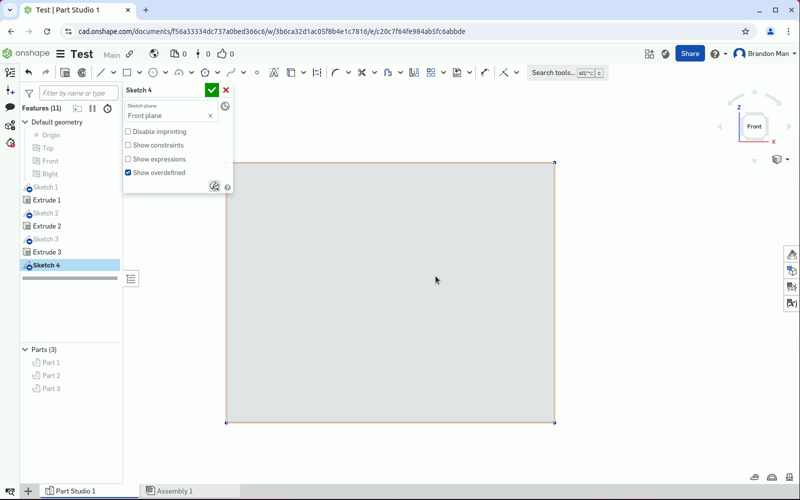
scroll(-6)
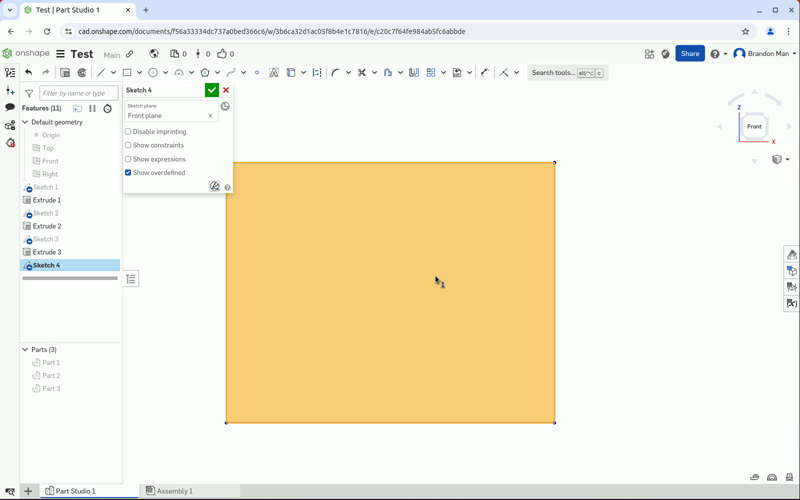
scroll(-6)
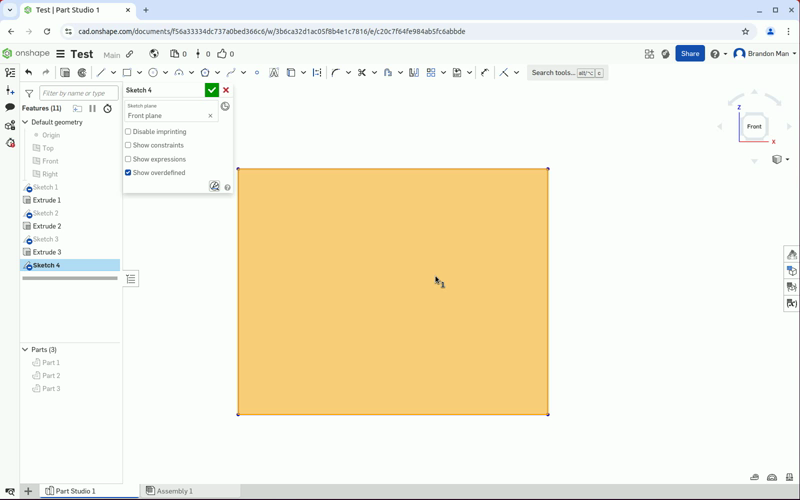
scroll(-6)
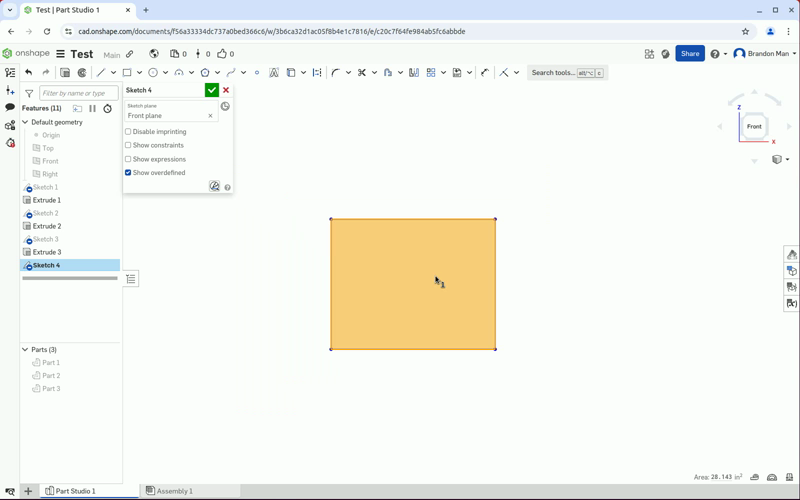
scroll(-6)
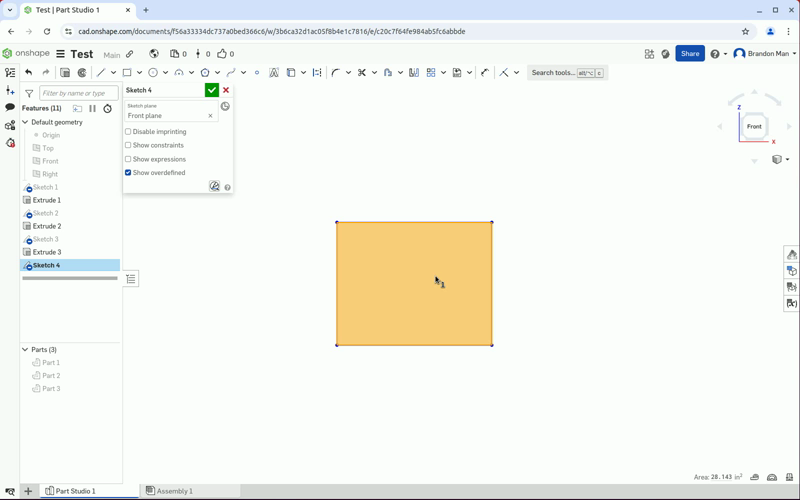
scroll(-6)
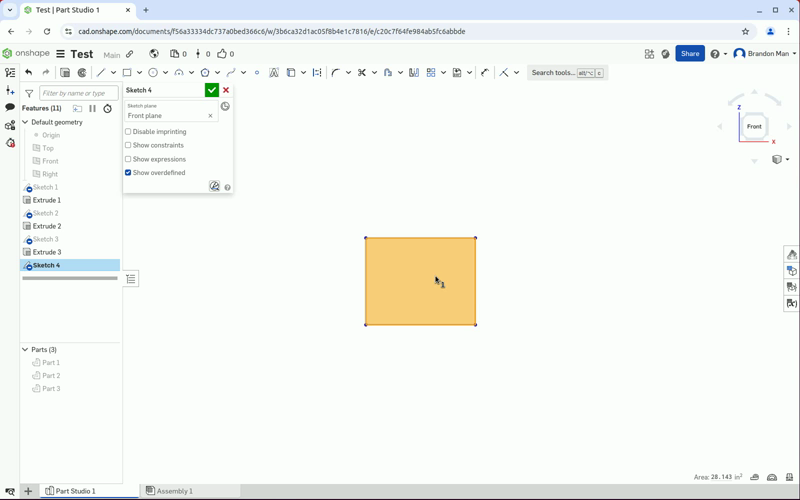
scroll(-6)
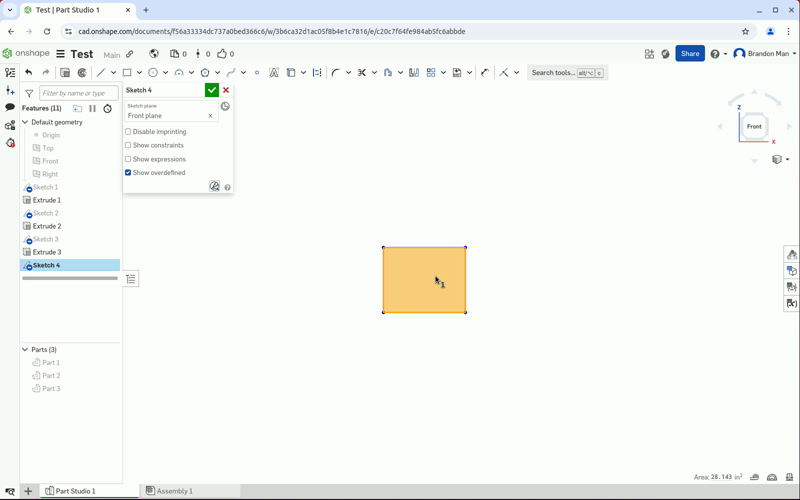
scroll(-6)
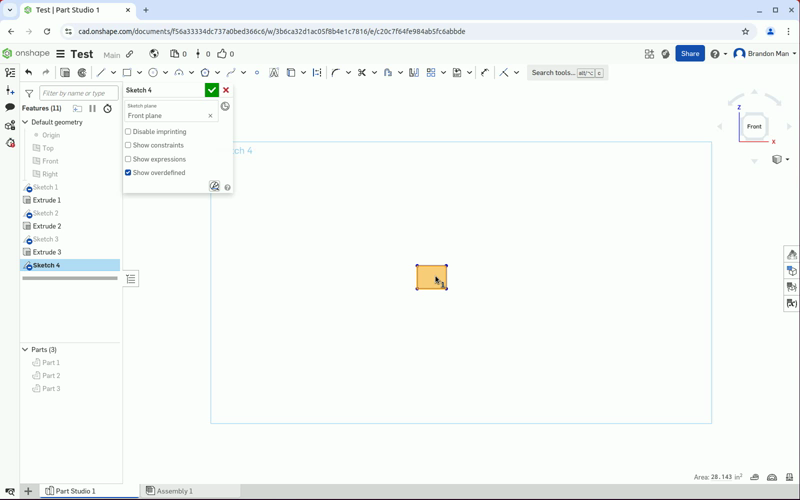
mouse_move(73, 352)
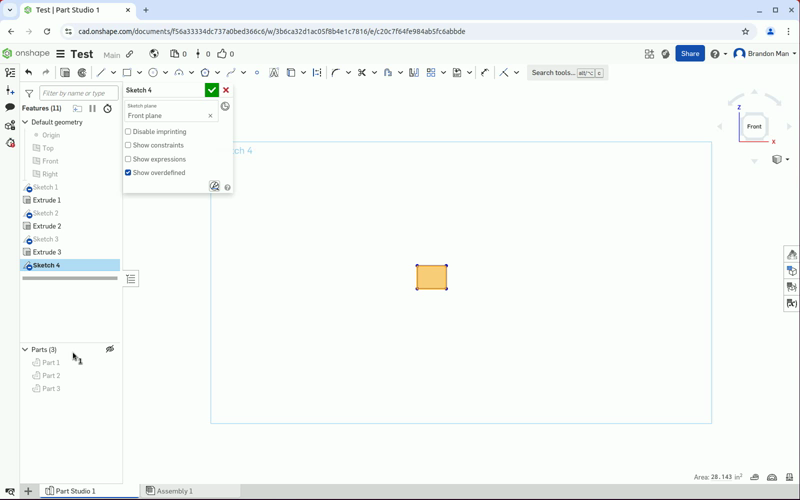
key(shift+y)
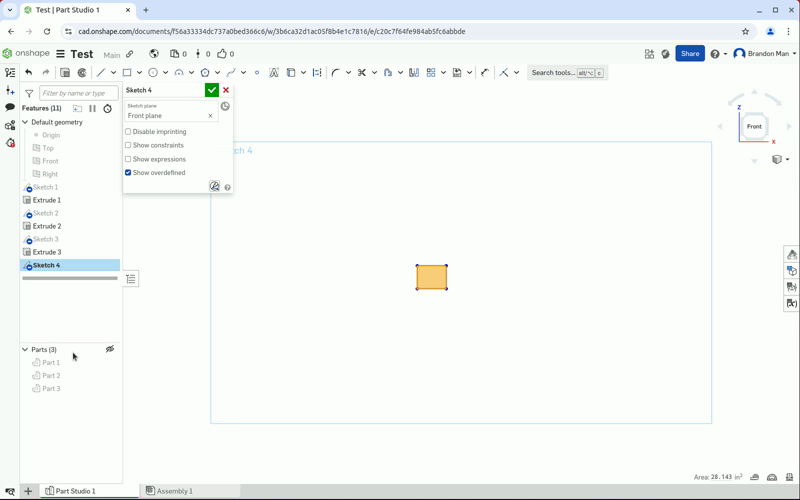
key(shift+e)
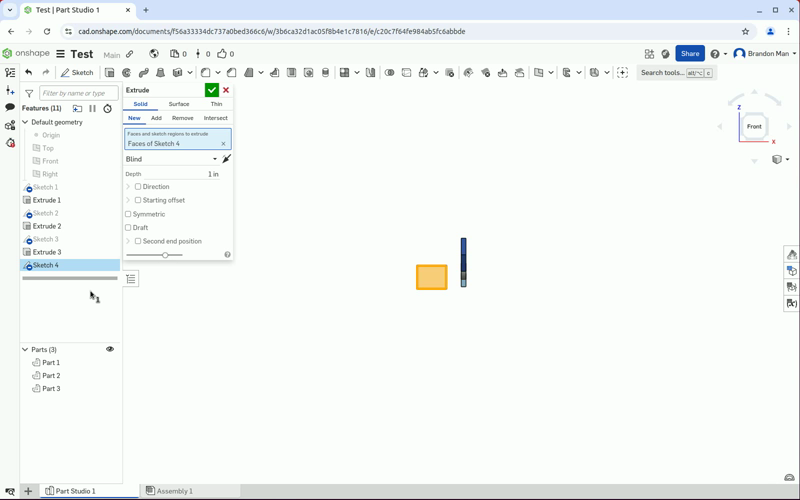
mouse_move(143, 106)
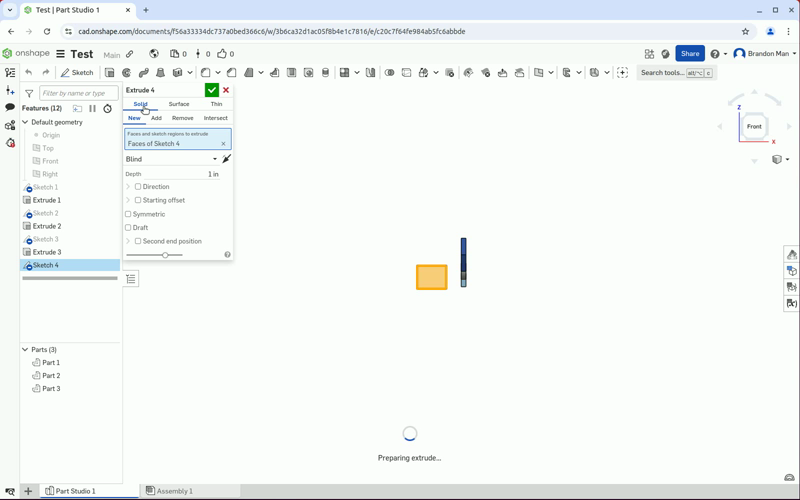
click(143, 106)
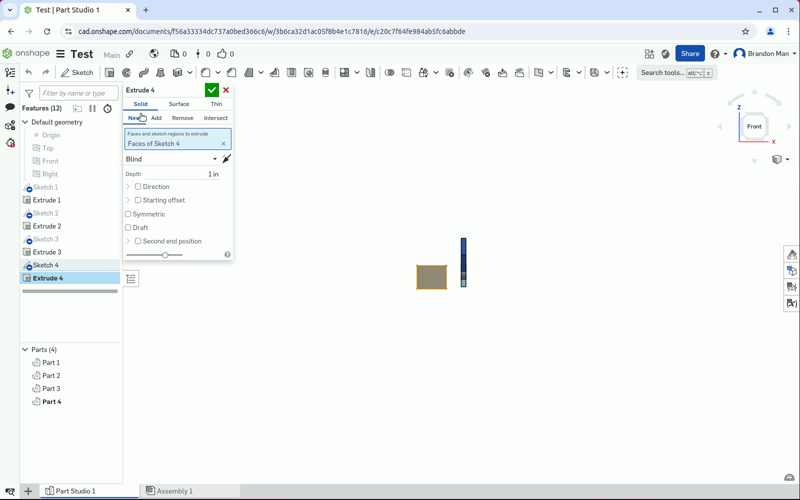
mouse_move(137, 120)
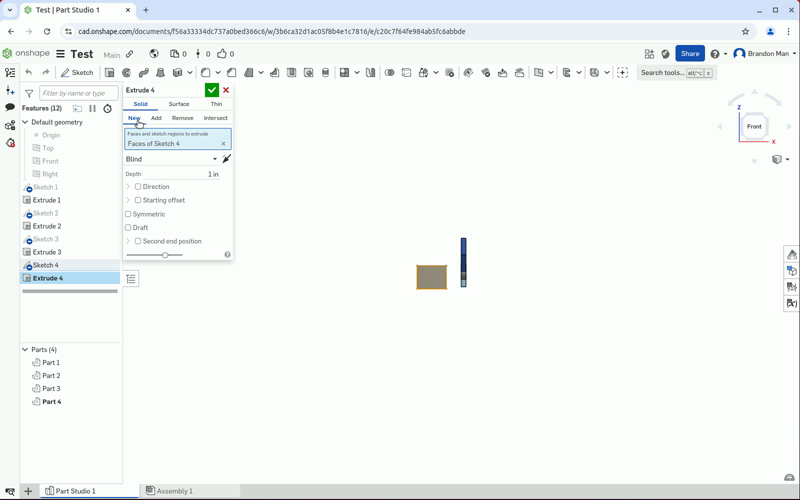
click(137, 120)
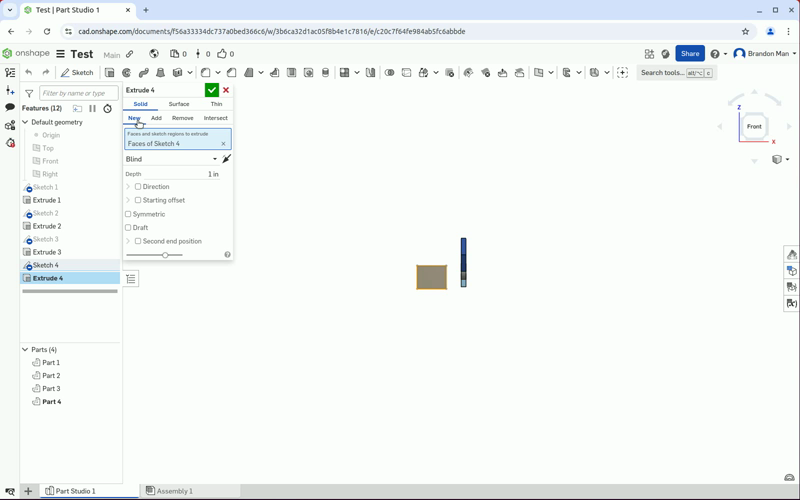
key(tab, 4)
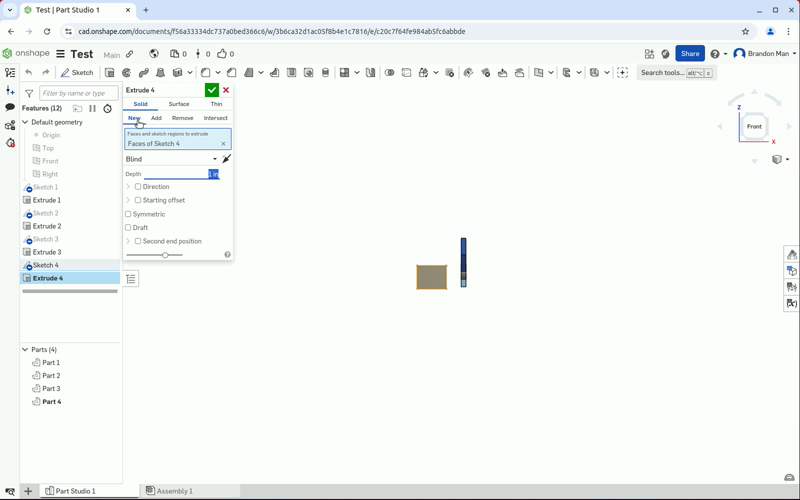
text(0.963)
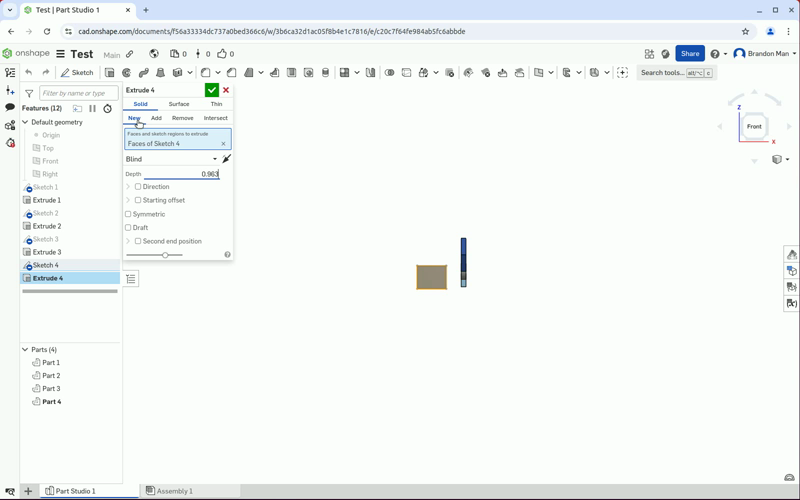
key(enter)
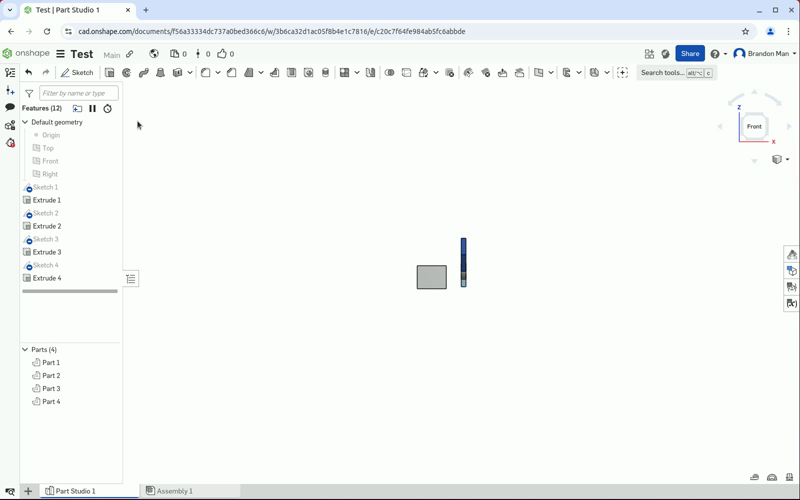
key(shift+h)
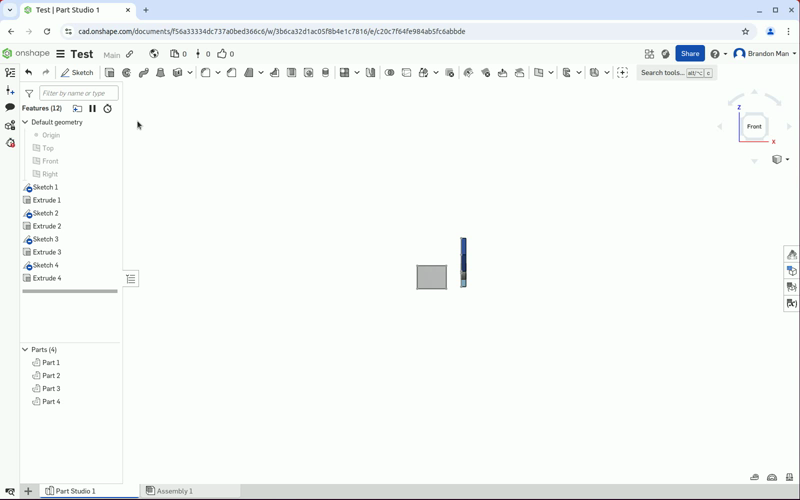
key(shift+h)
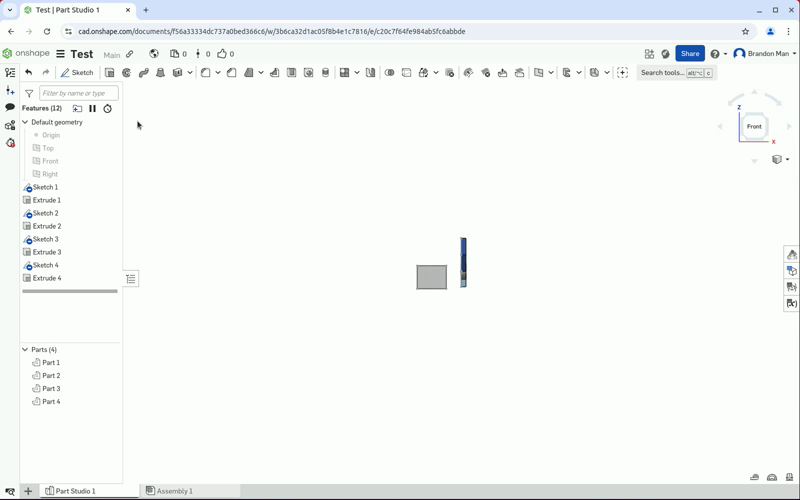
key(shift+7)
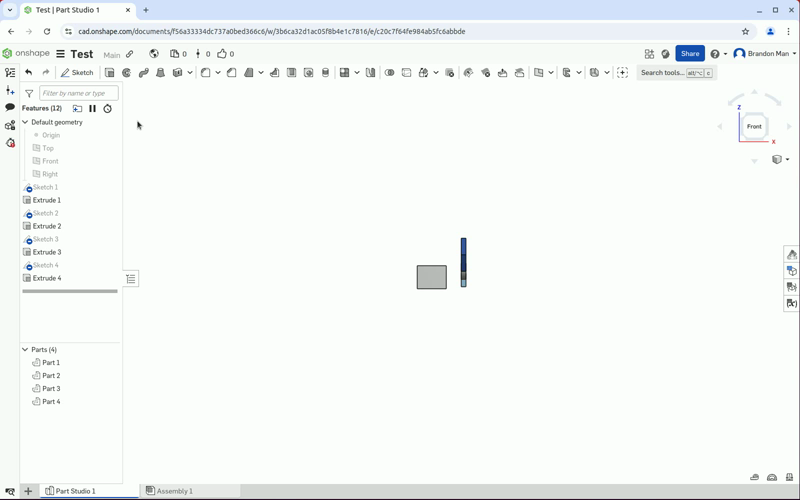
key(left, 2)
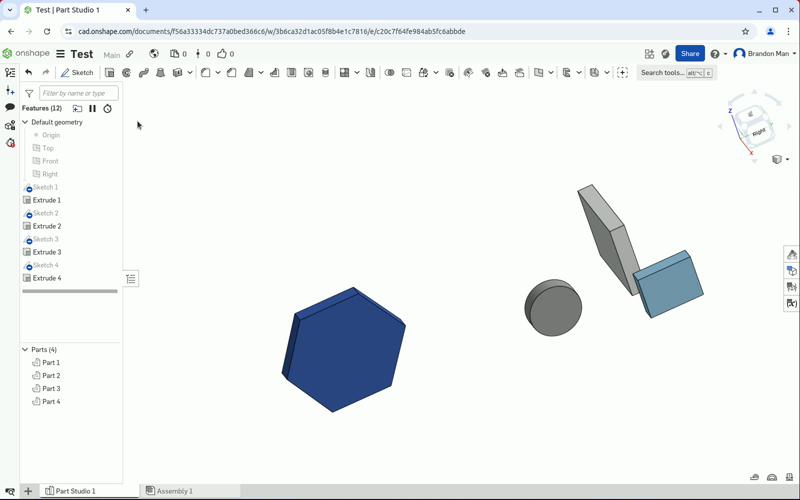
key(down, 2)
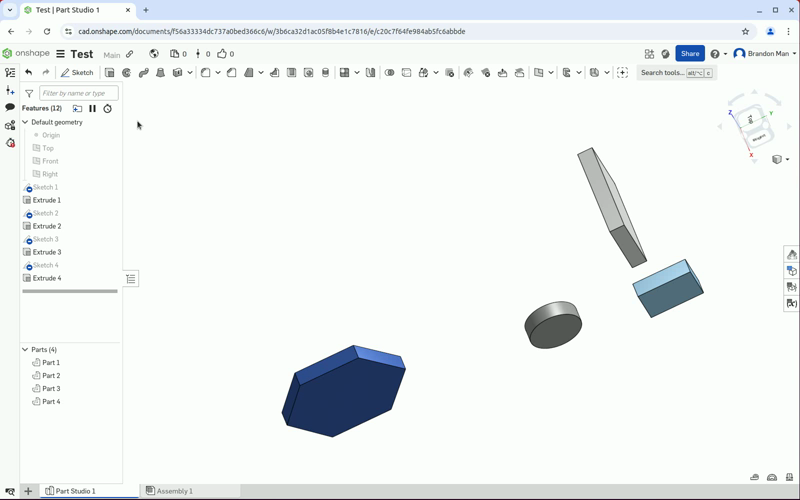
key(up, 2)
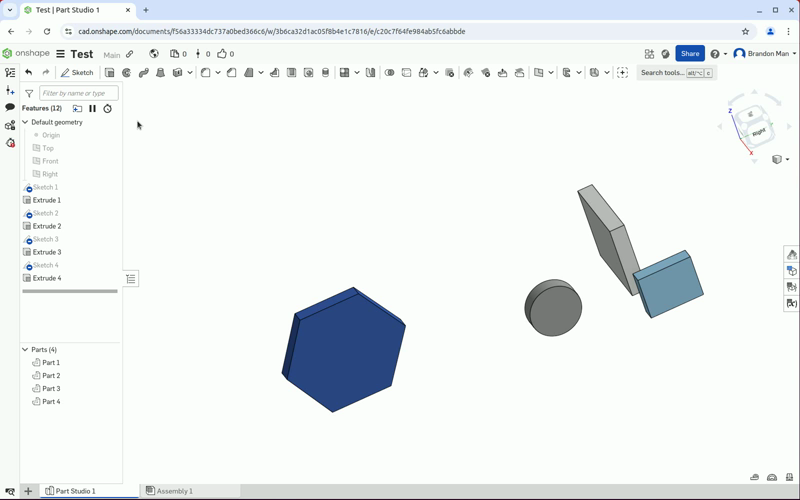
key(right, 2)
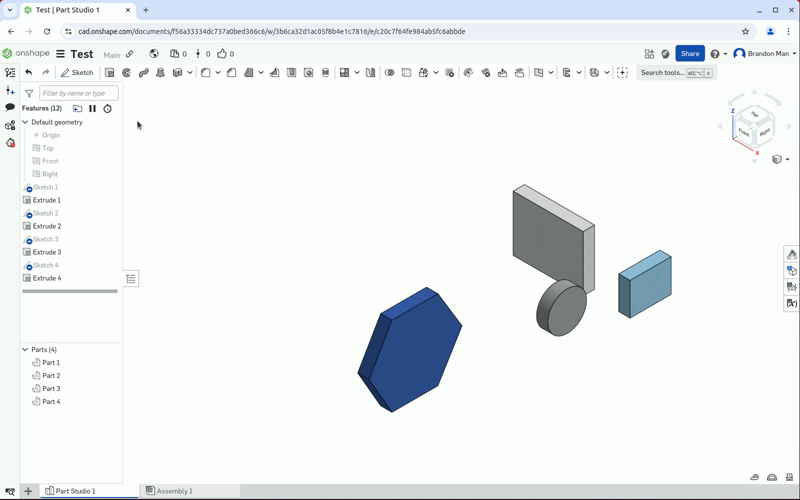
mouse_move(73, 189)
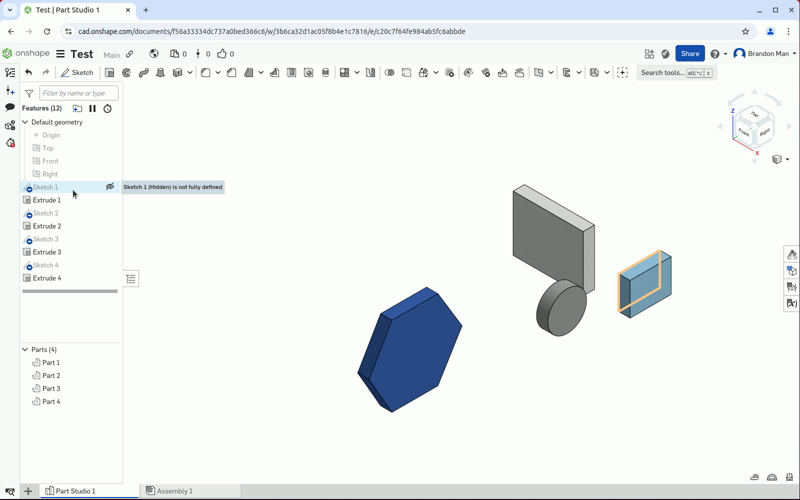
click(73, 189)